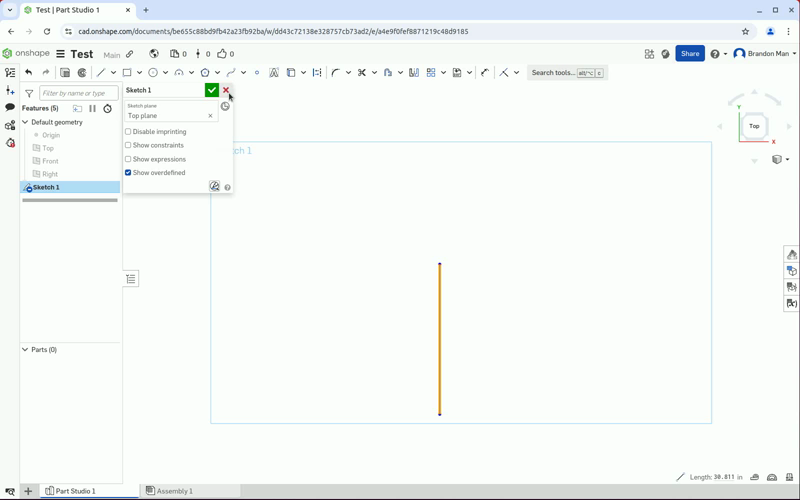
key(shift+h)
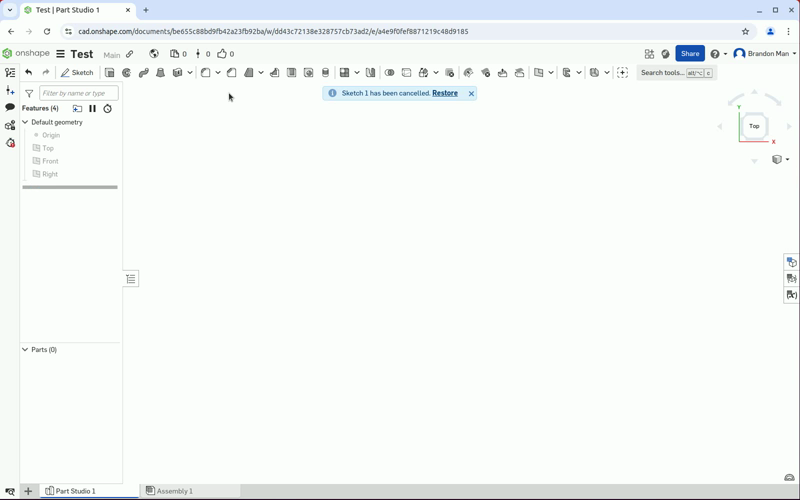
mouse_move(73, 352)
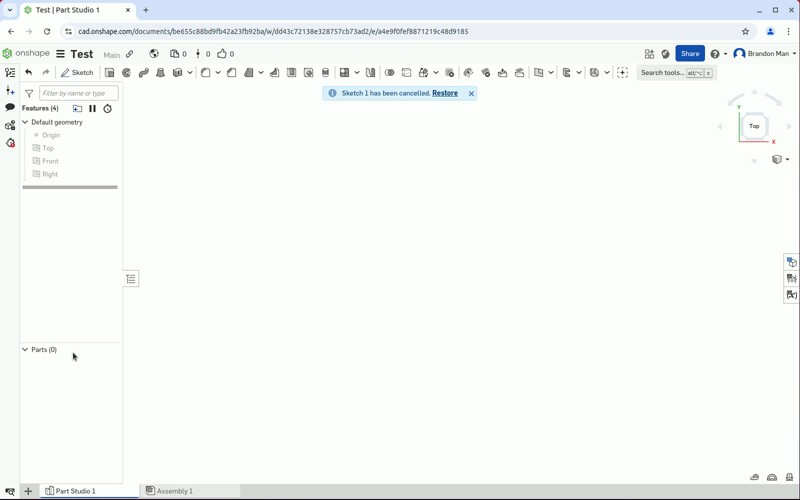
key(y)
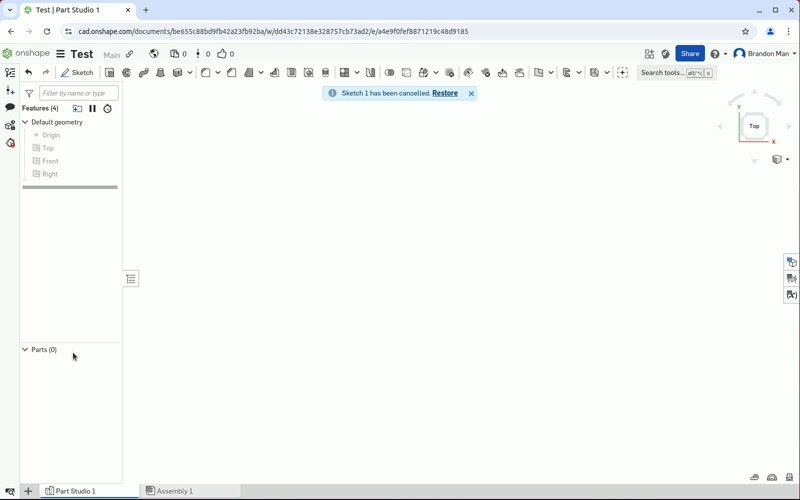
key(shift+p)
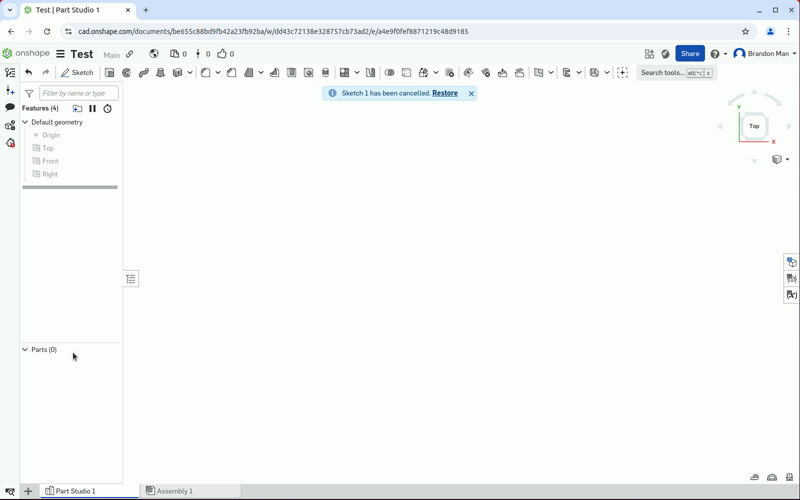
key(space)
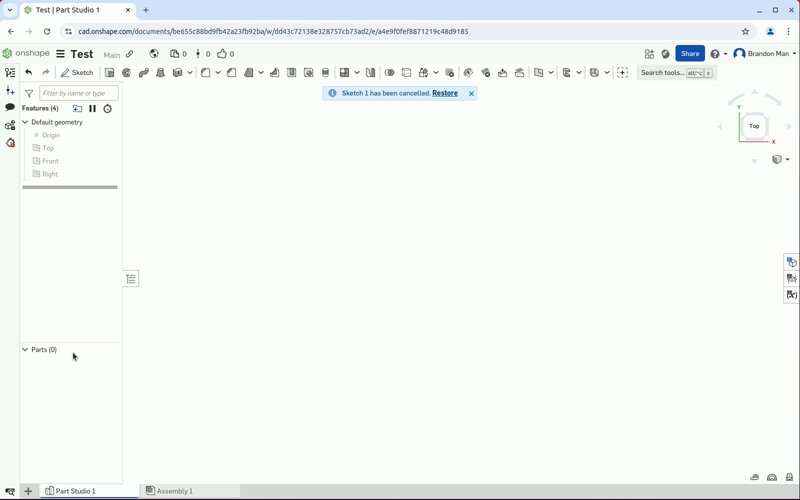
key_down(shift)
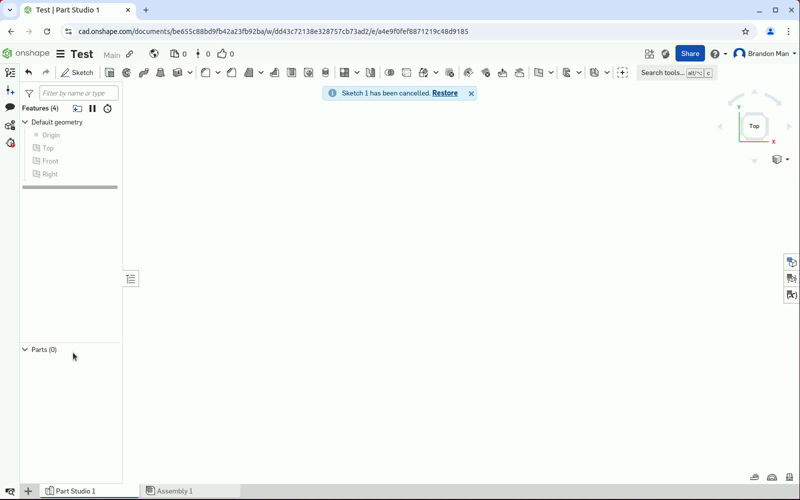
key(up)
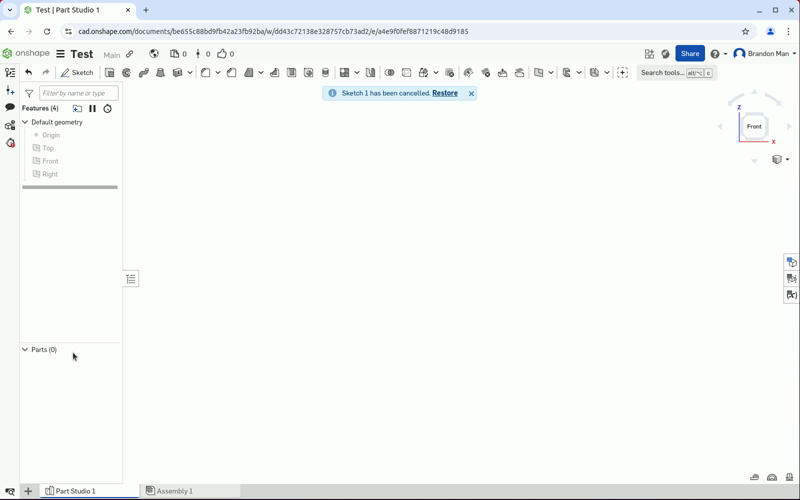
key_up(shift)
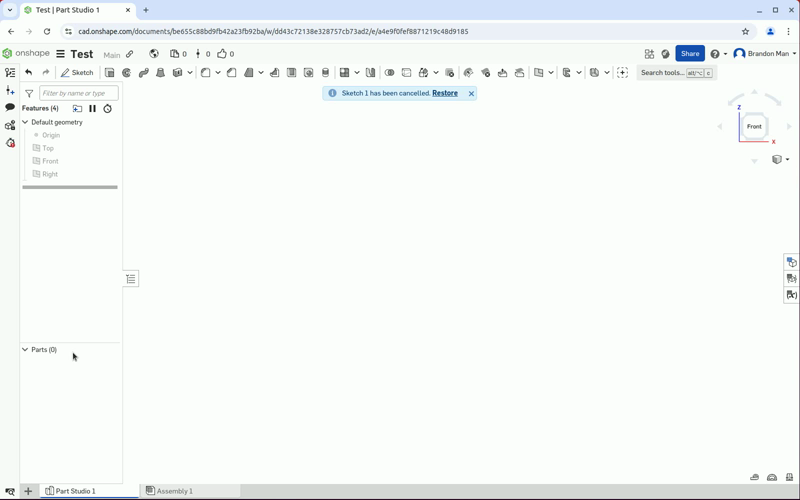
key(space)
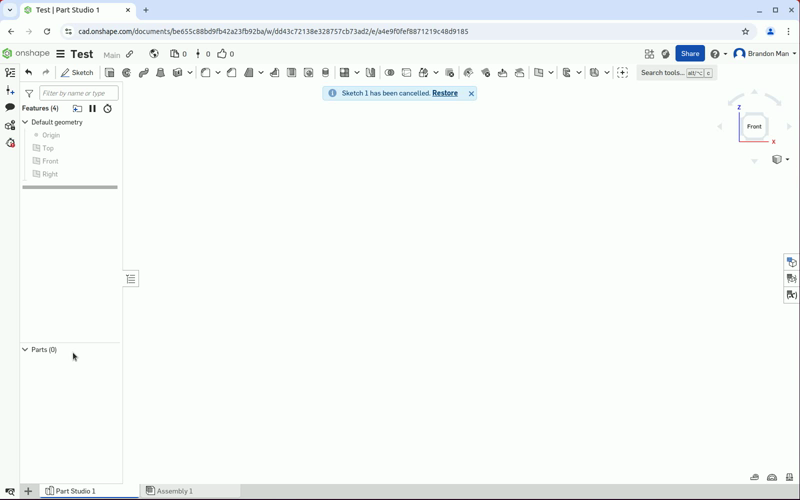
key_down(shift)
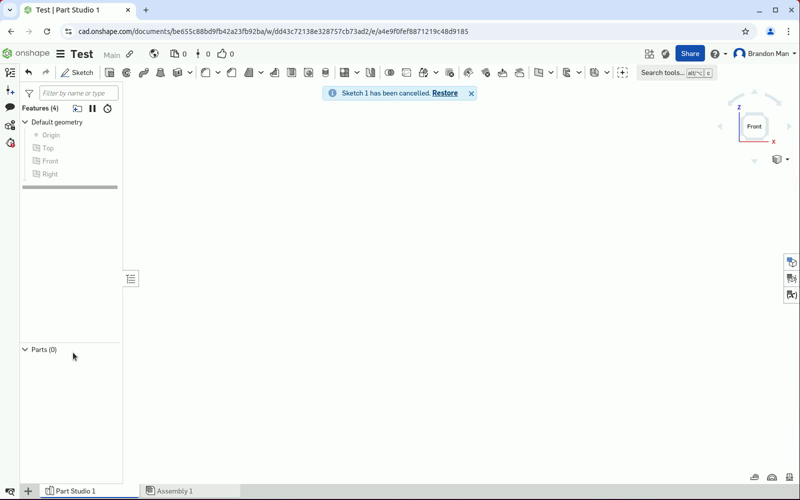
key(left)
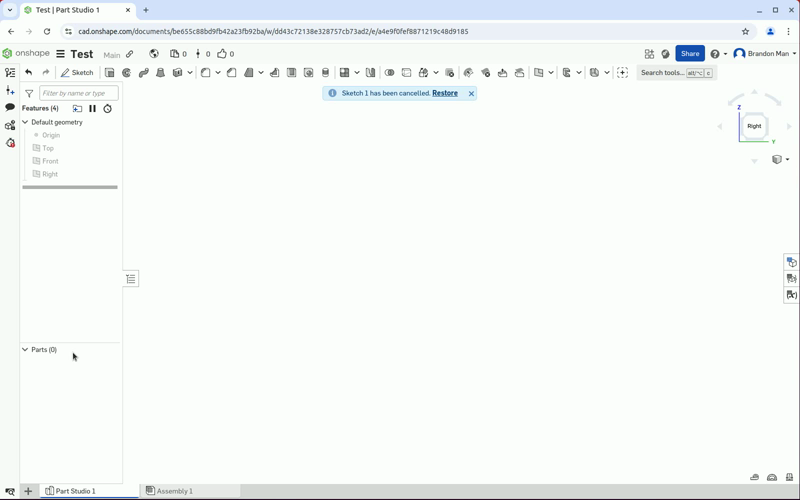
key_up(shift)
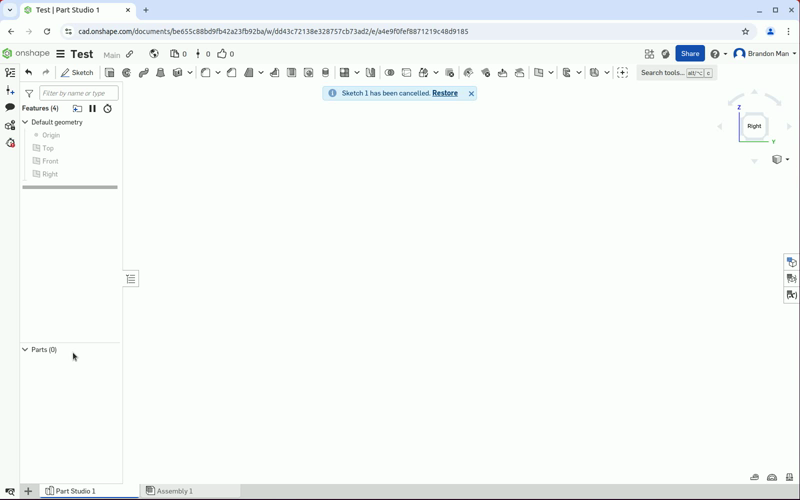
mouse_move(73, 352)
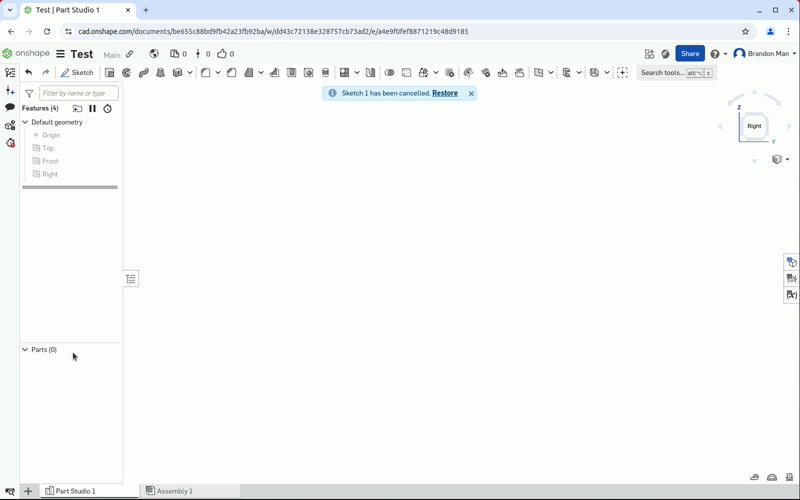
key(shift+y)
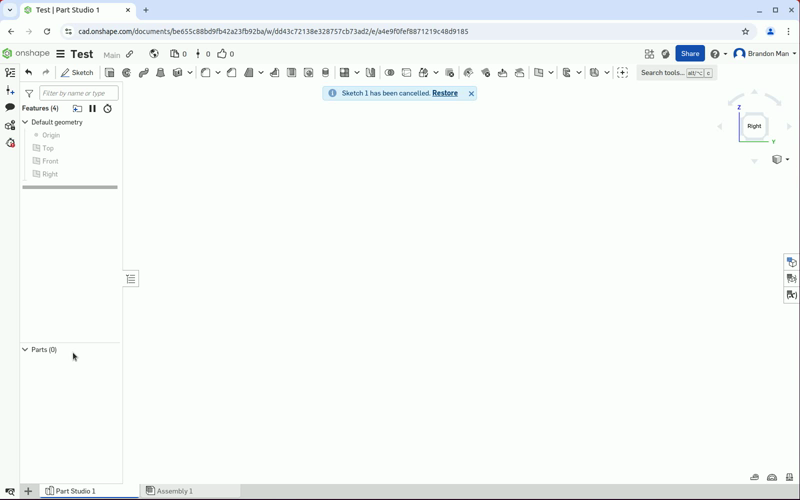
key(shift+s)
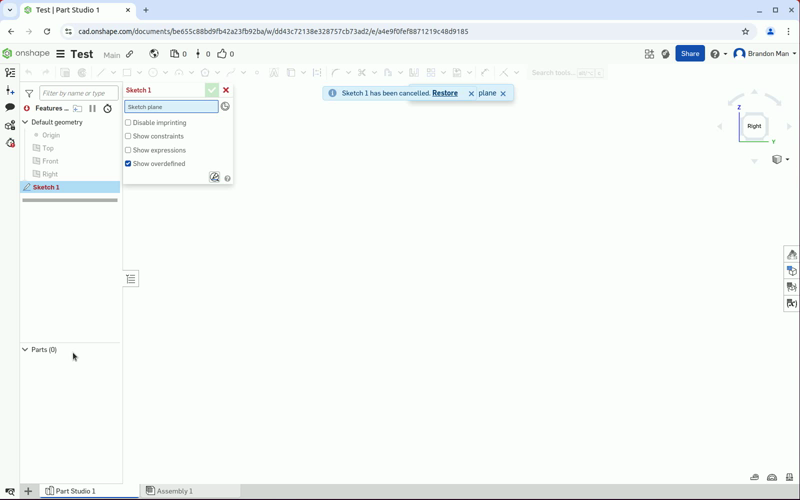
mouse_move(73, 176)
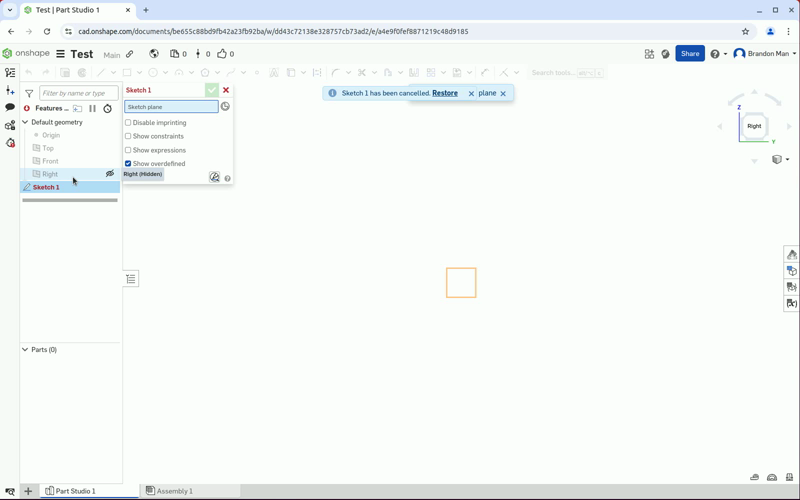
click(73, 176)
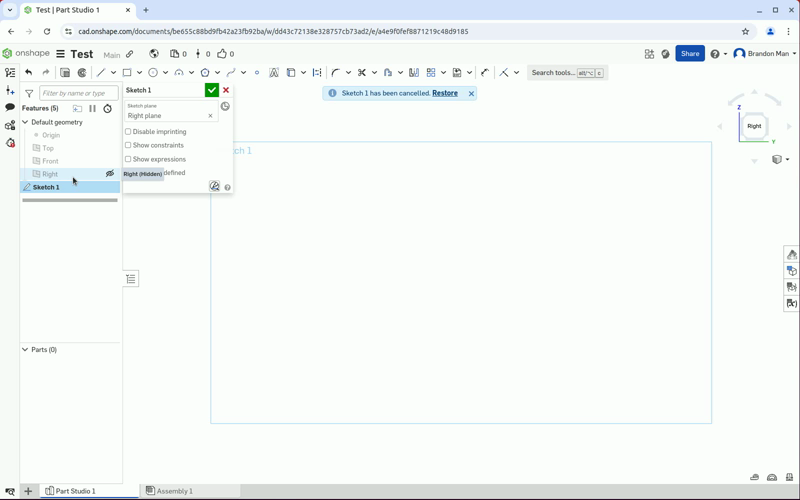
mouse_move(73, 352)
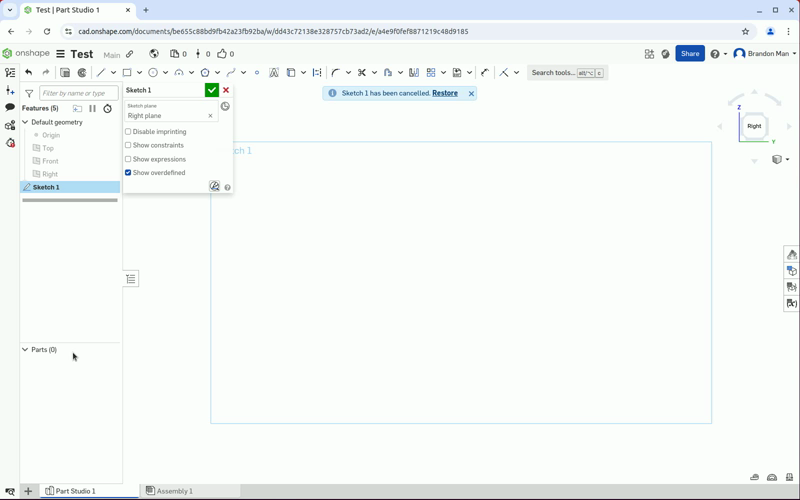
key(y)
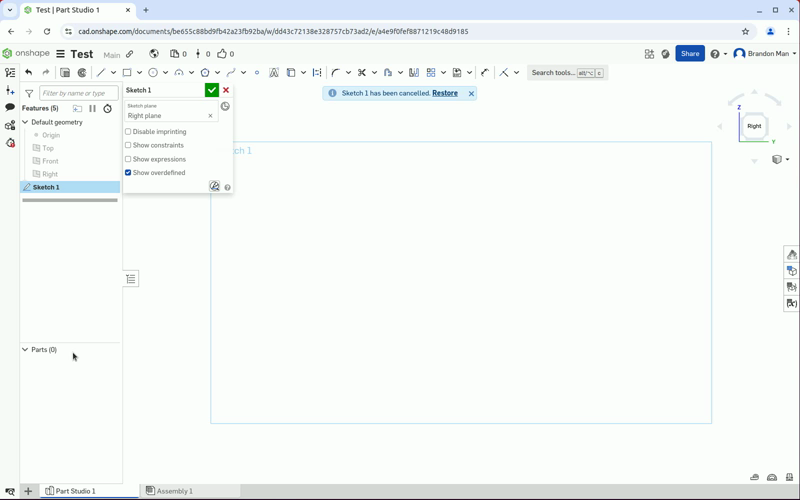
key(l)
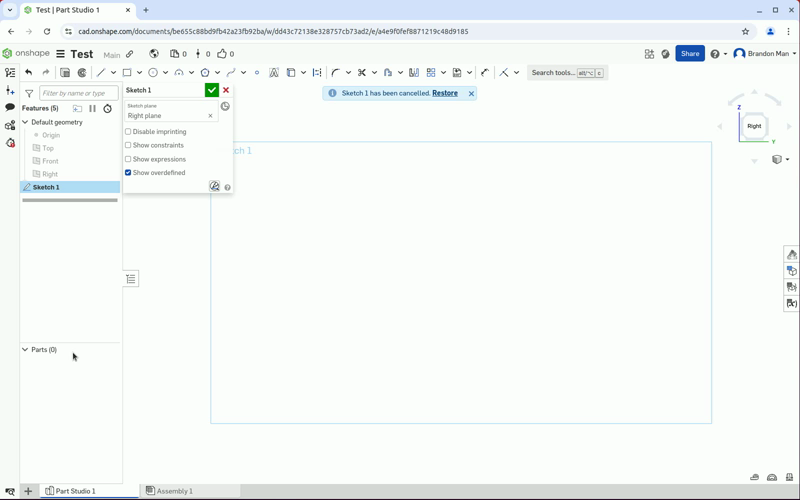
key_down(shift)
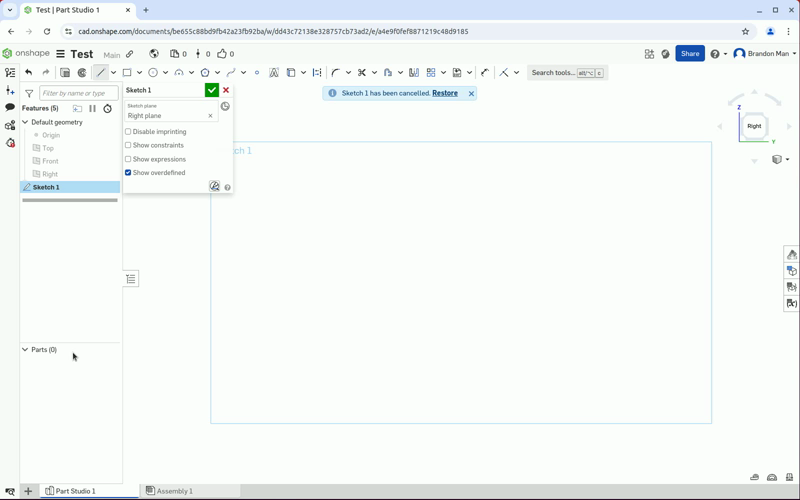
mouse_move(403, 268)
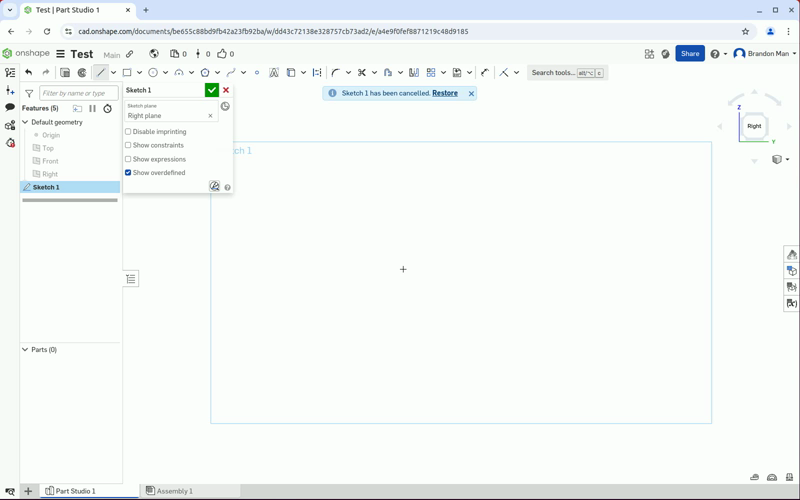
click(403, 268)
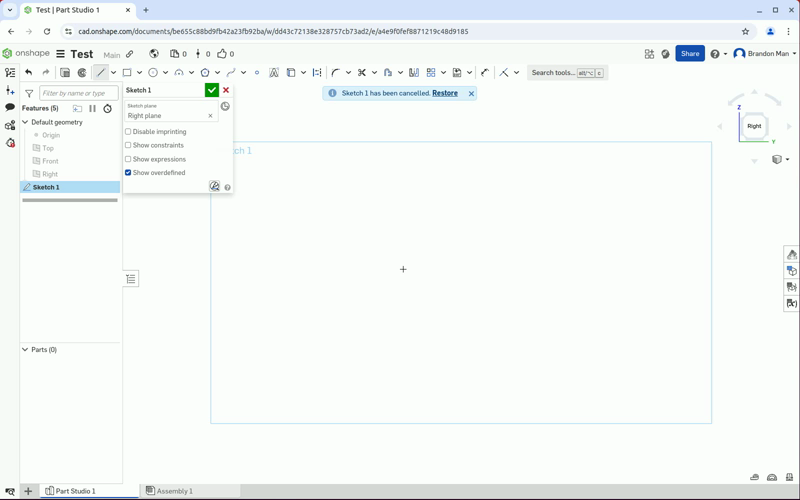
key_up(shift)
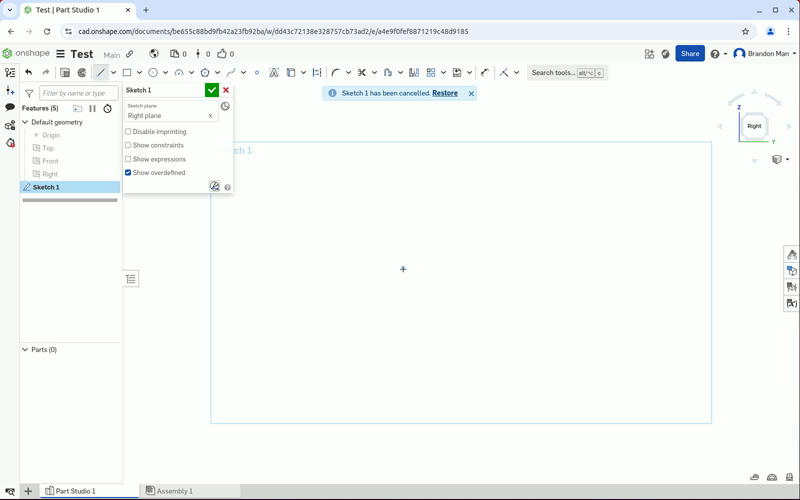
key_down(shift)
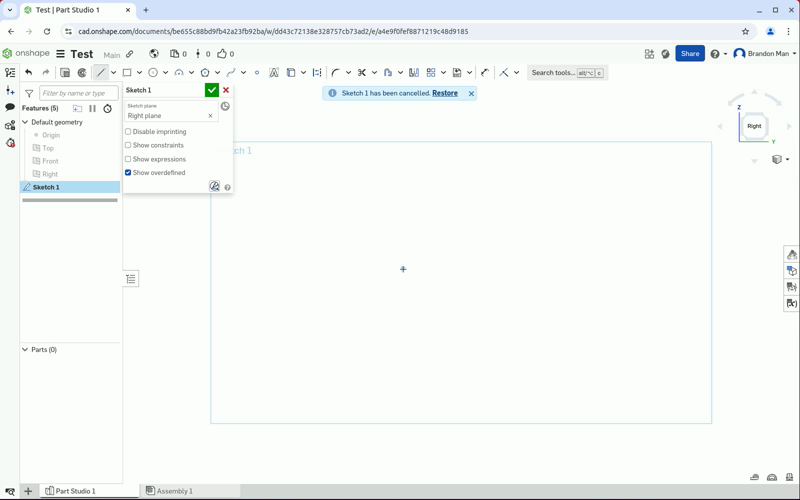
mouse_move(433, 268)
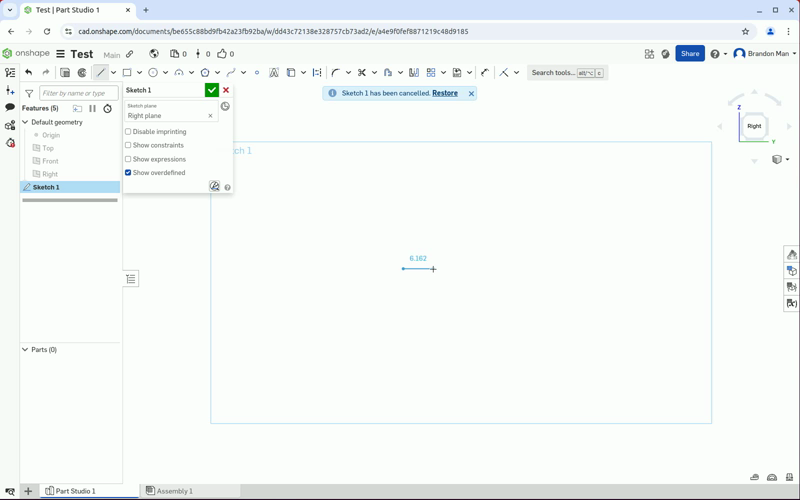
mouse_move(417, 268)
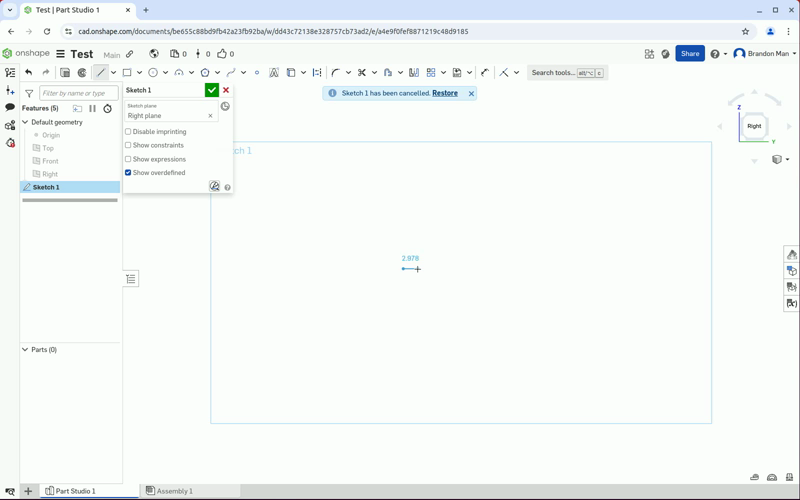
click(417, 268)
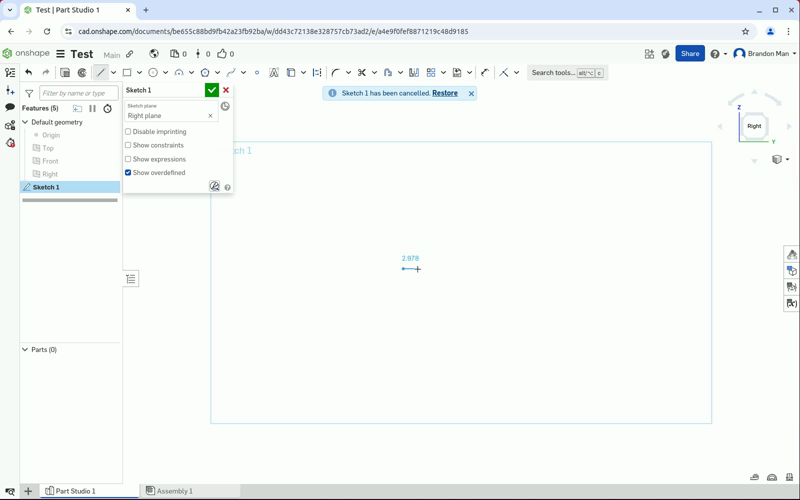
key_up(shift)
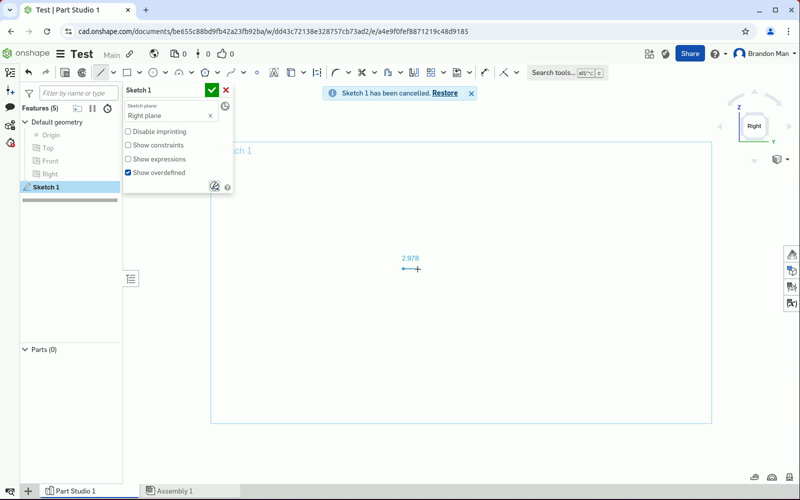
key(esc)
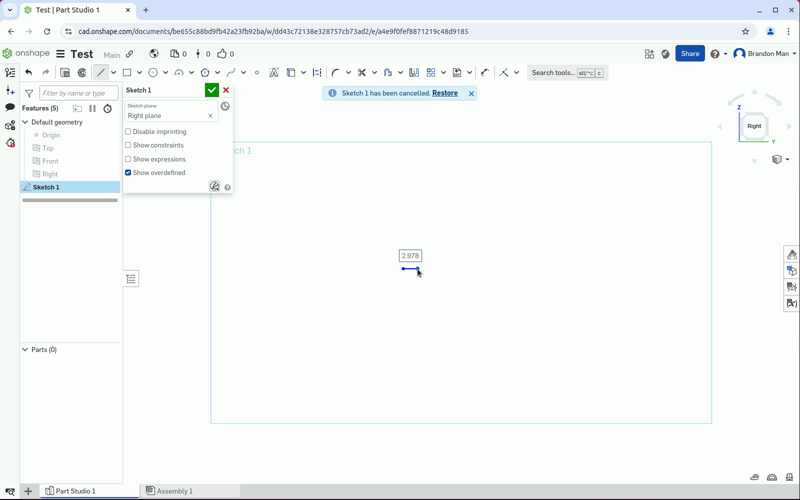
key(a)
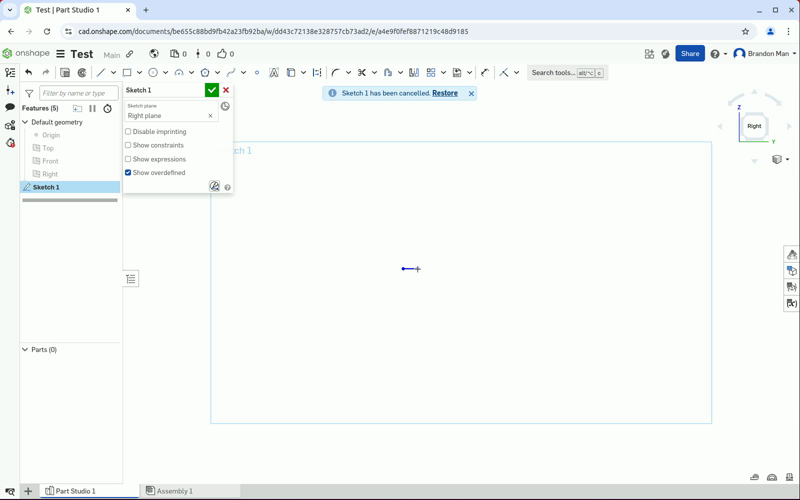
mouse_move(417, 268)
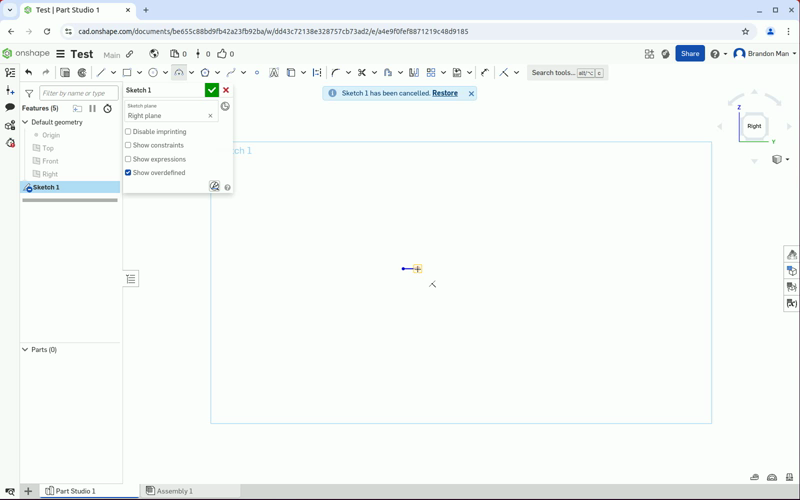
click(417, 268)
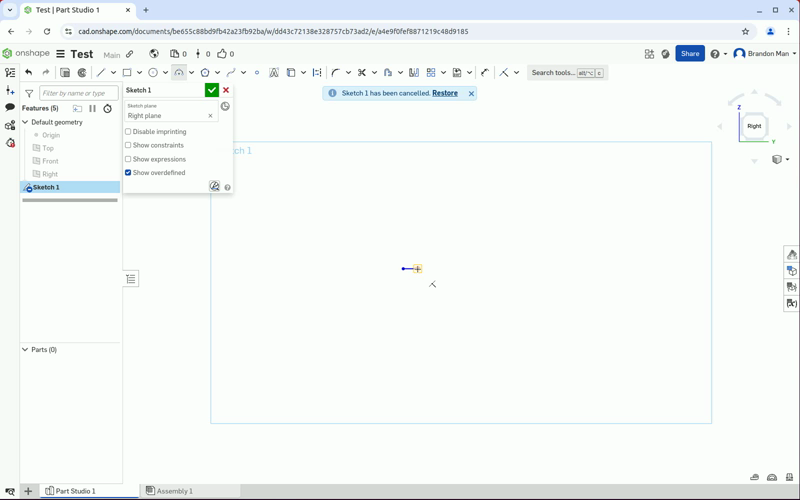
key_down(shift)
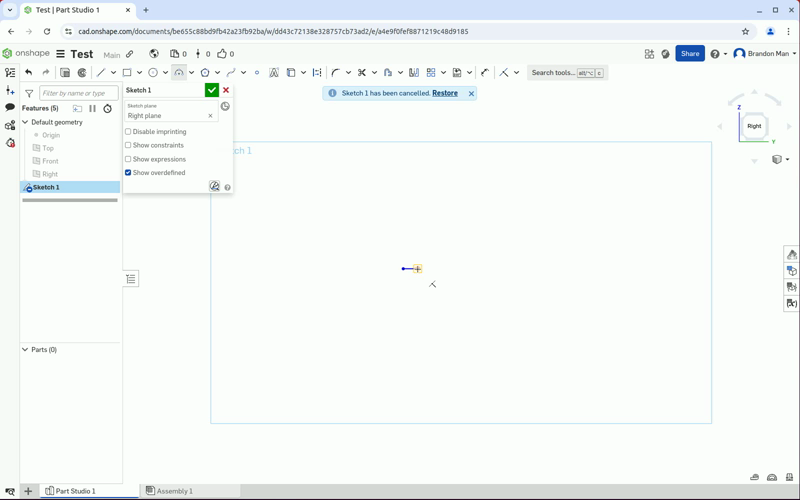
mouse_move(448, 268)
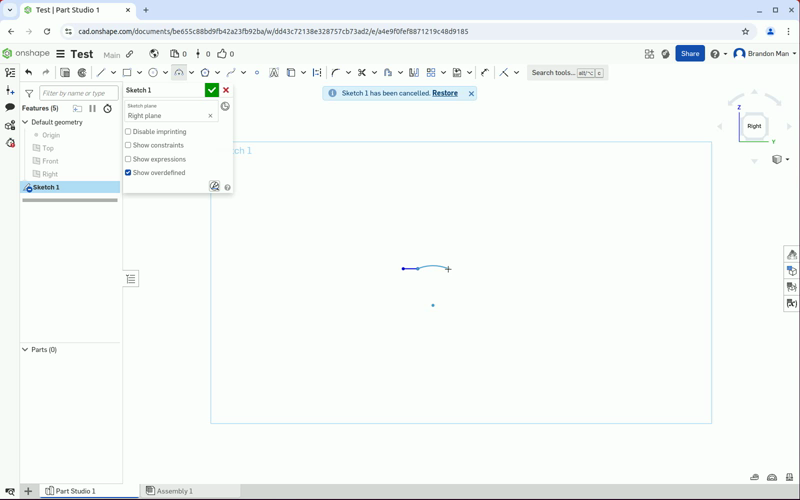
click(448, 268)
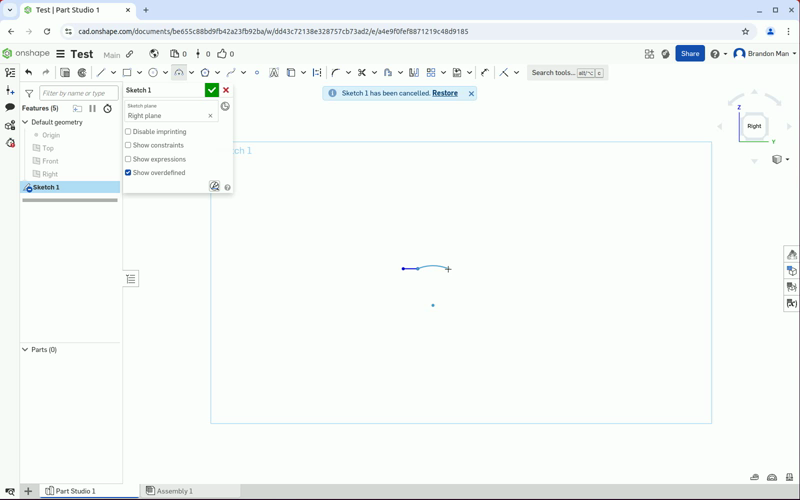
mouse_move(432, 283)
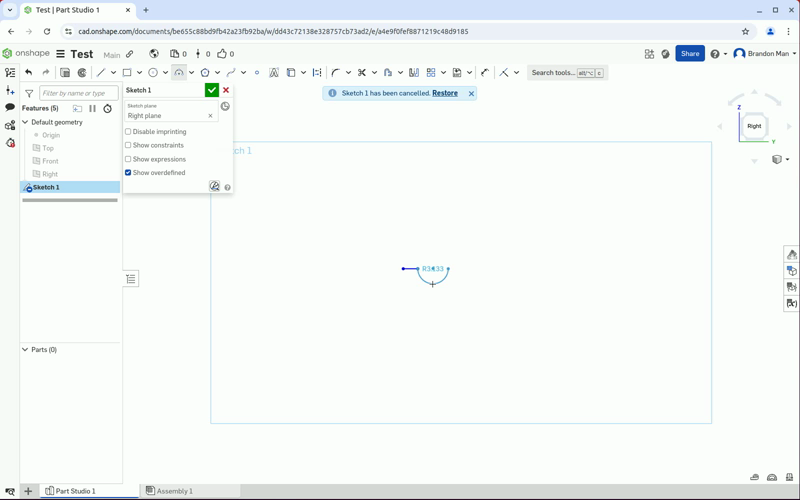
click(432, 283)
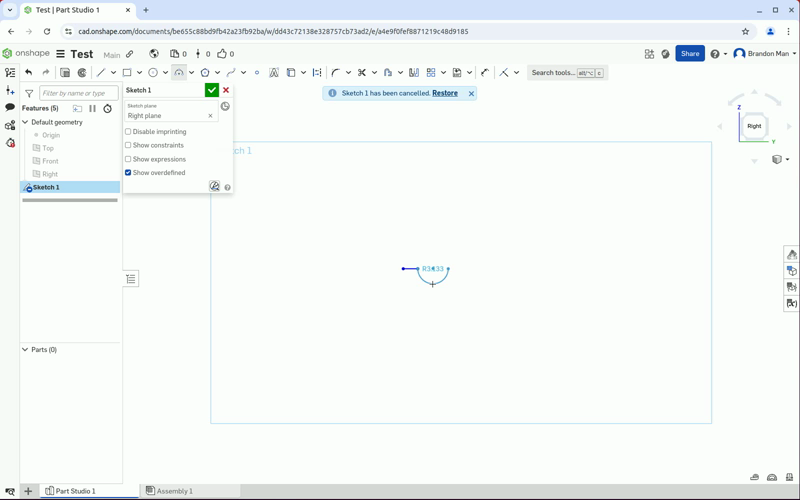
key_up(shift)
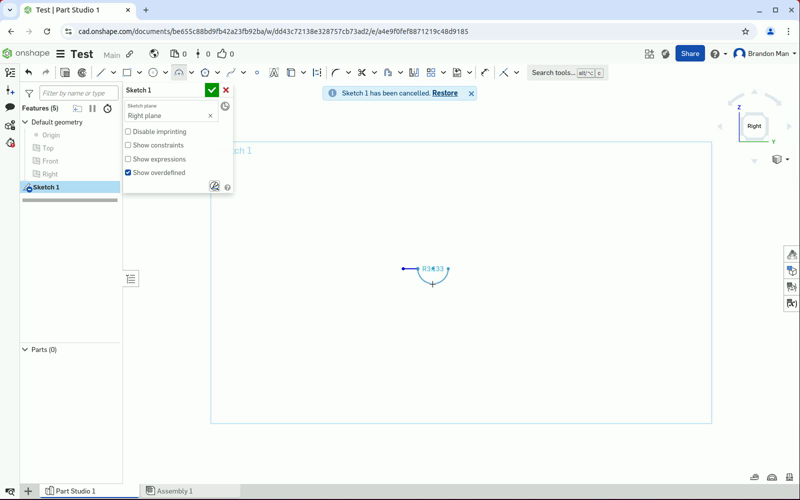
key(esc)
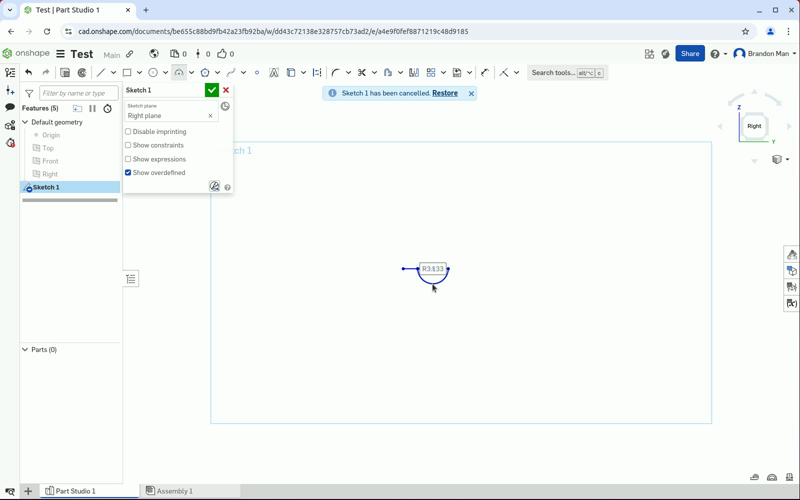
key(l)
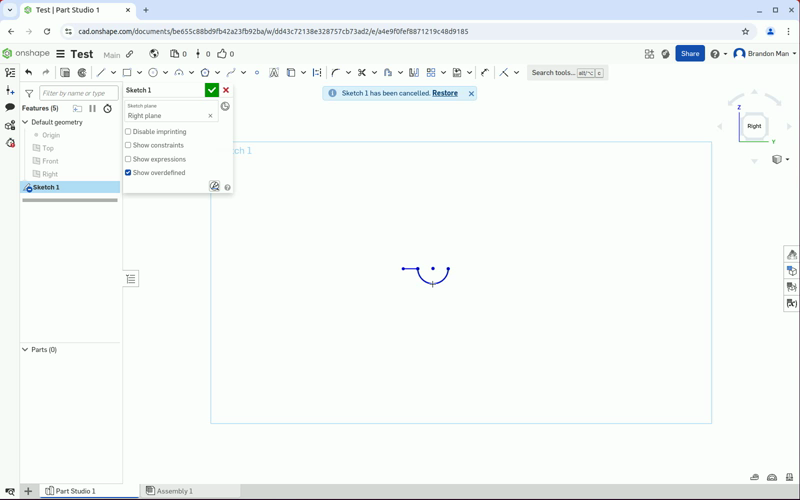
mouse_move(448, 268)
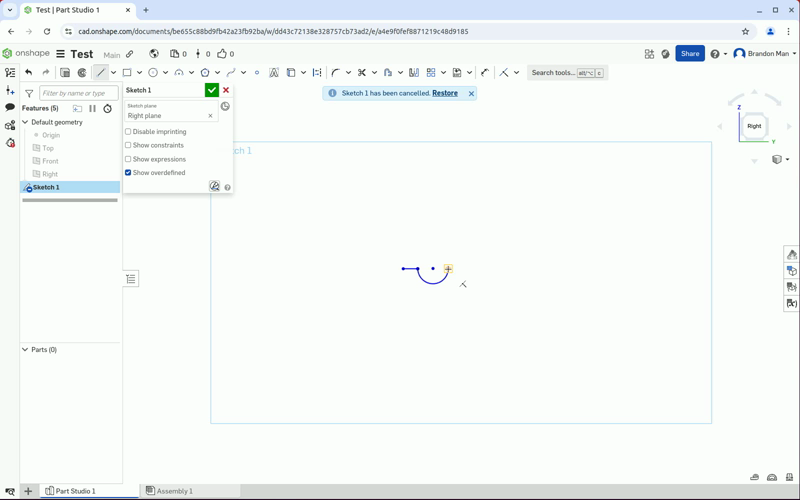
click(448, 268)
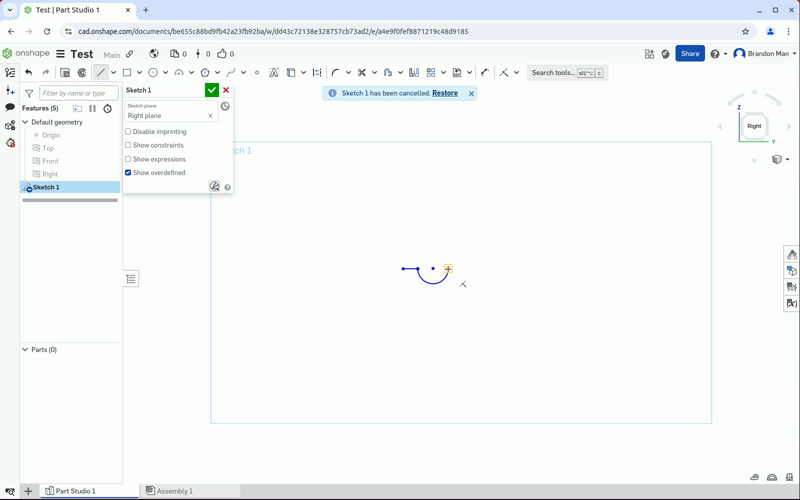
key_down(shift)
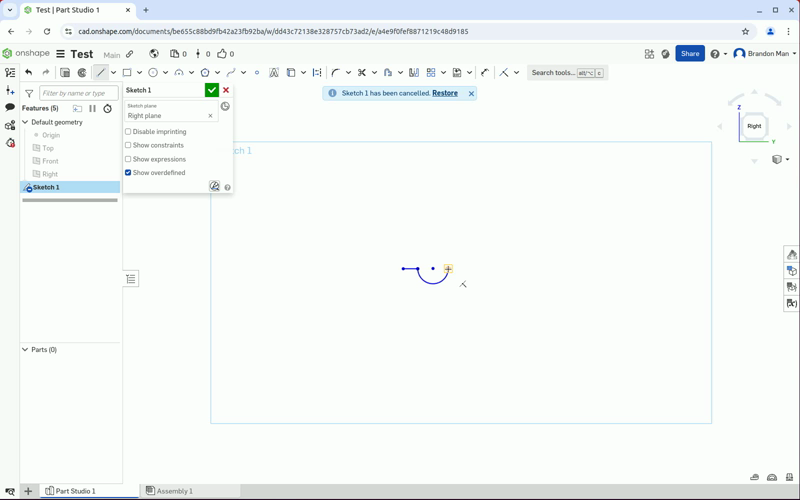
mouse_move(518, 268)
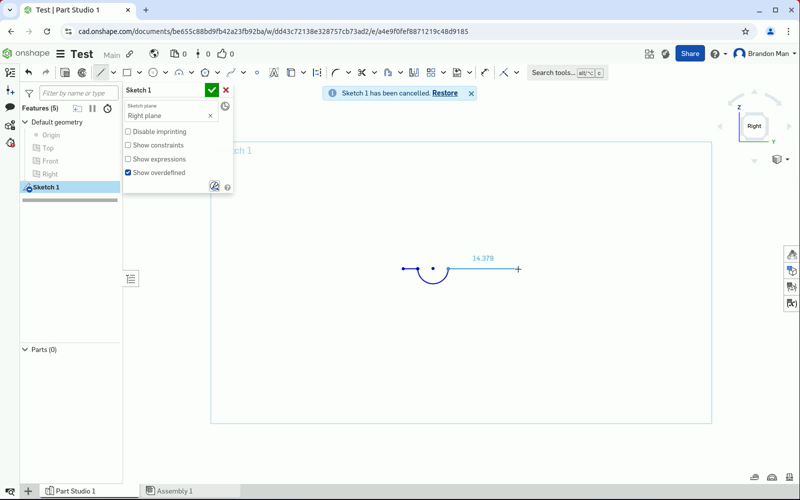
click(518, 268)
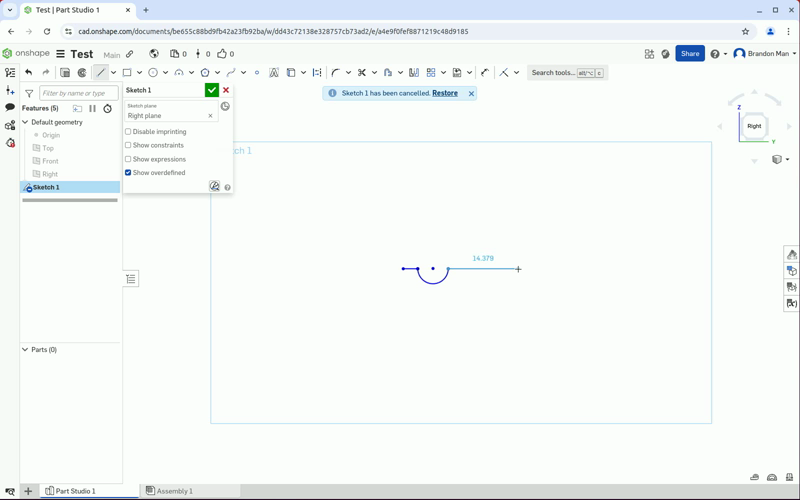
key_up(shift)
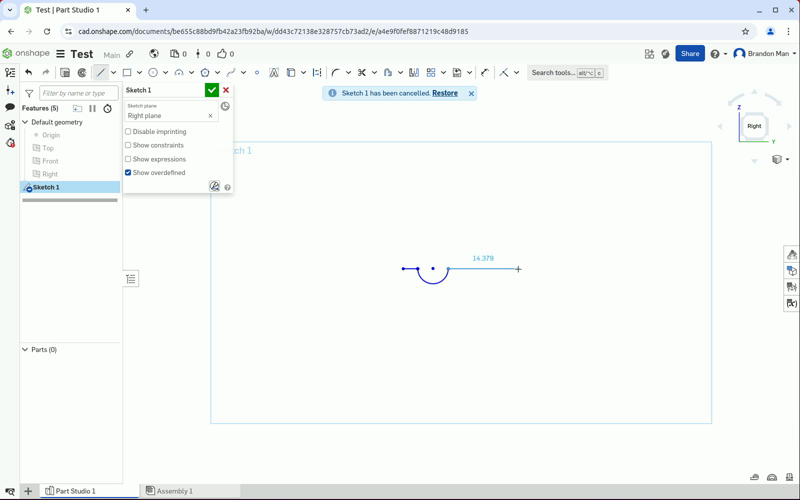
key_down(shift)
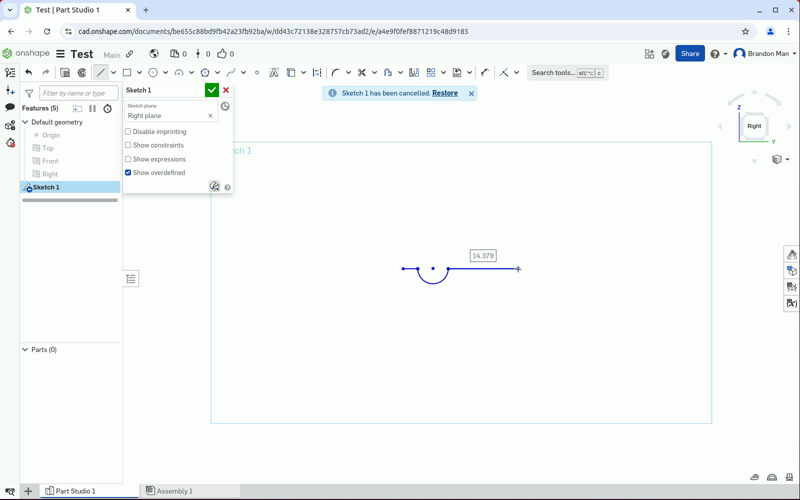
mouse_move(518, 169)
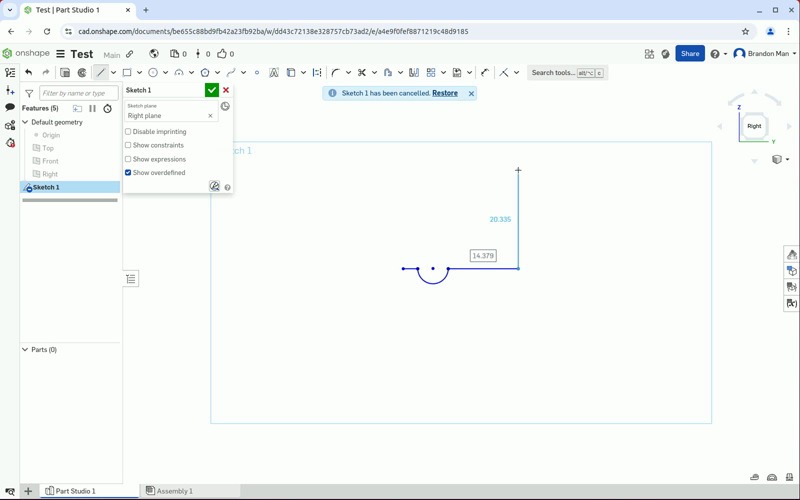
click(518, 169)
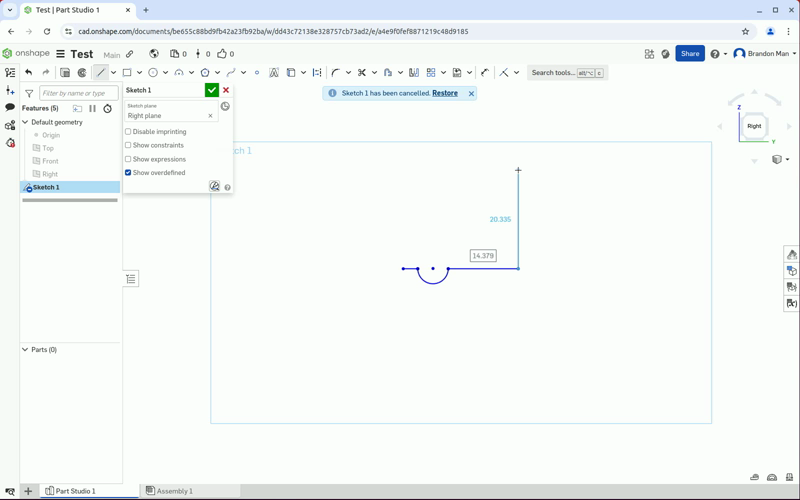
key_up(shift)
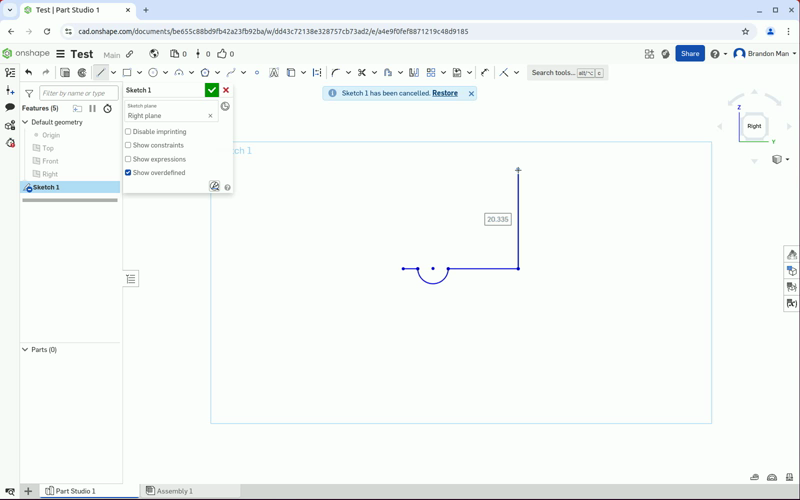
key_down(shift)
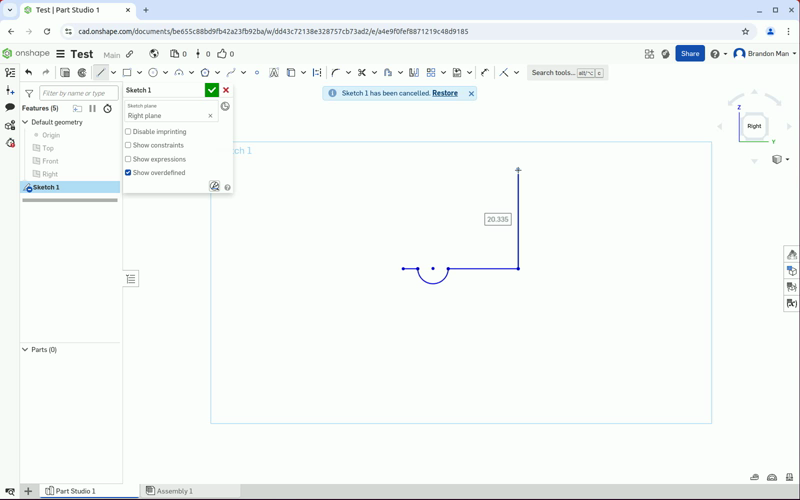
mouse_move(414, 224)
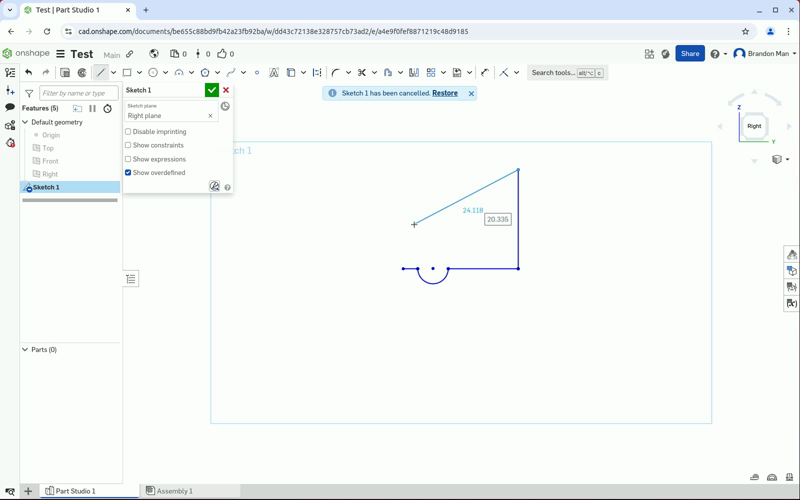
click(414, 224)
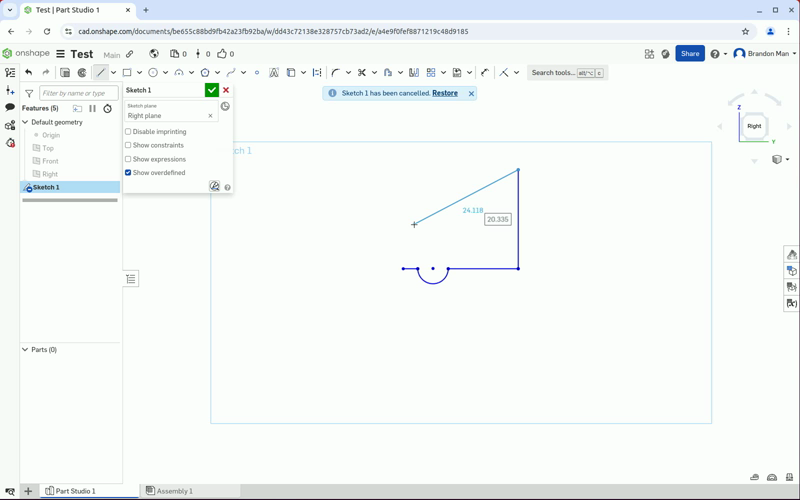
key_up(shift)
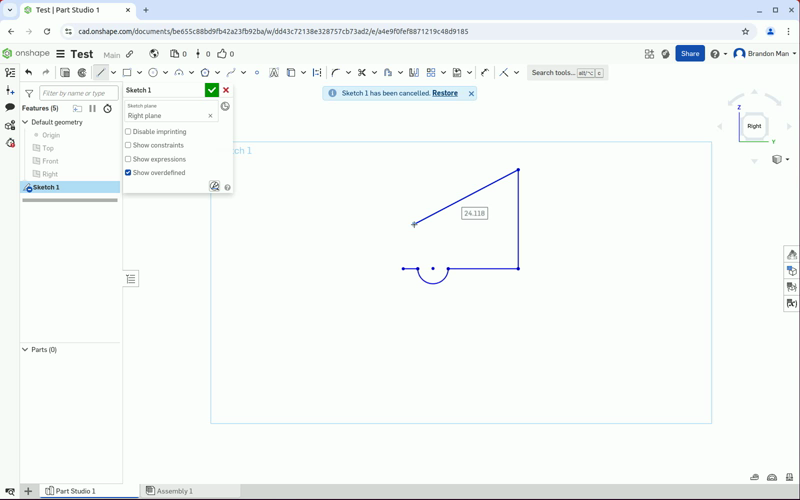
key(esc)
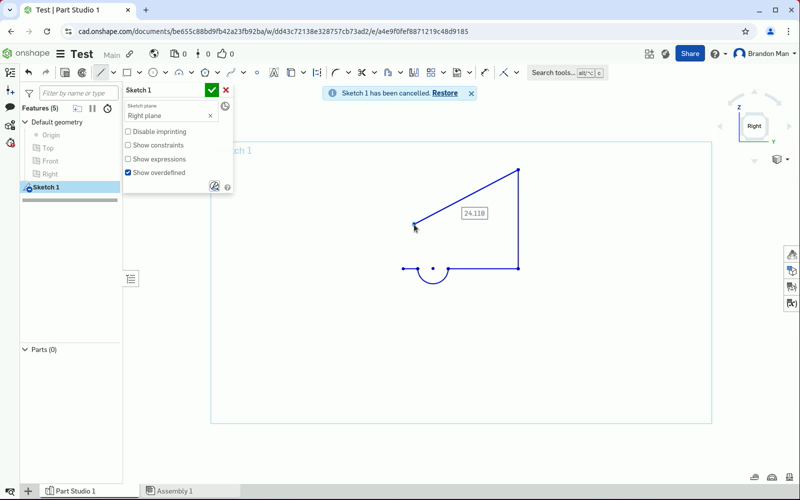
key(a)
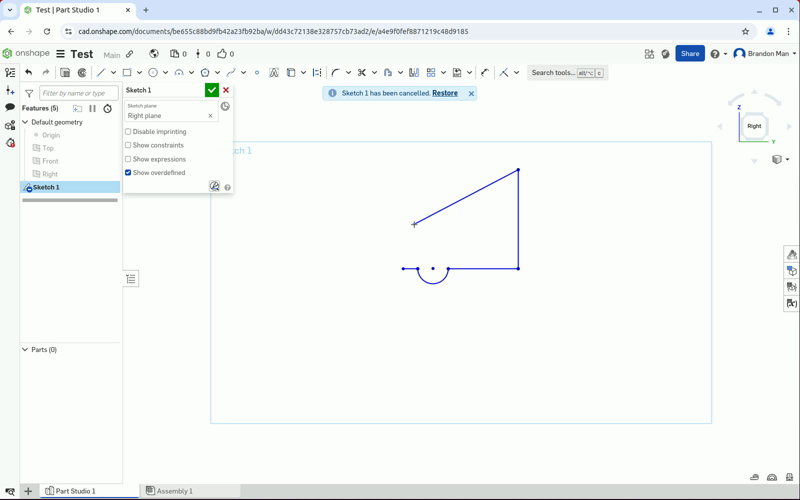
mouse_move(414, 224)
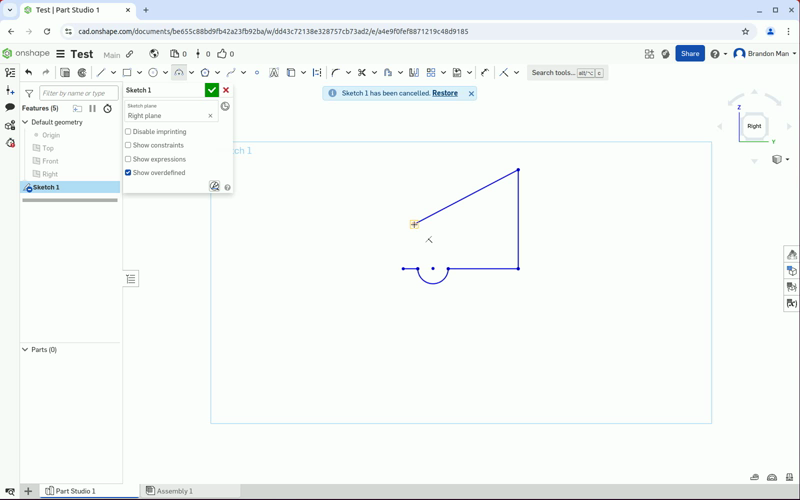
click(414, 224)
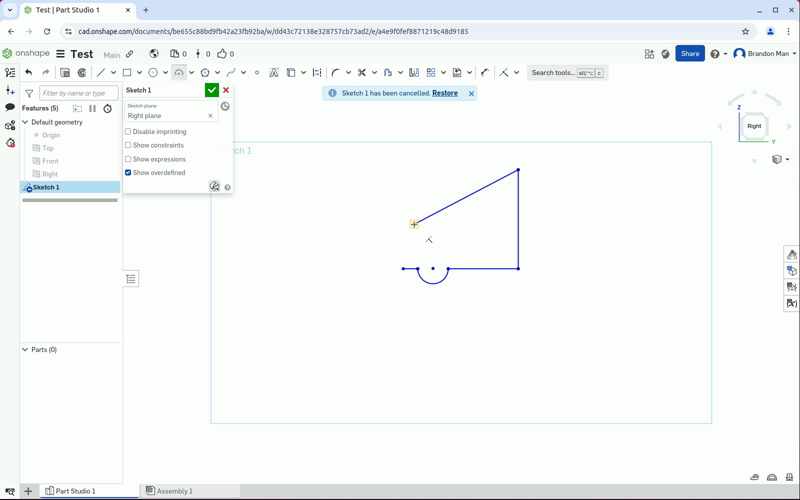
key_down(shift)
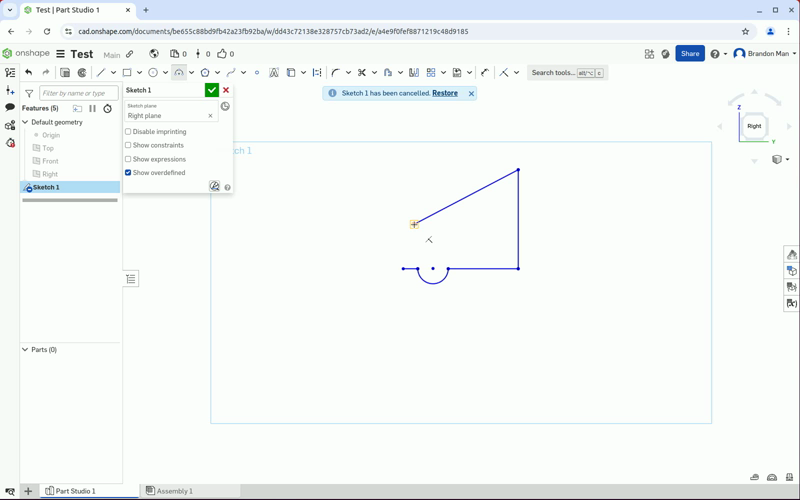
mouse_move(403, 242)
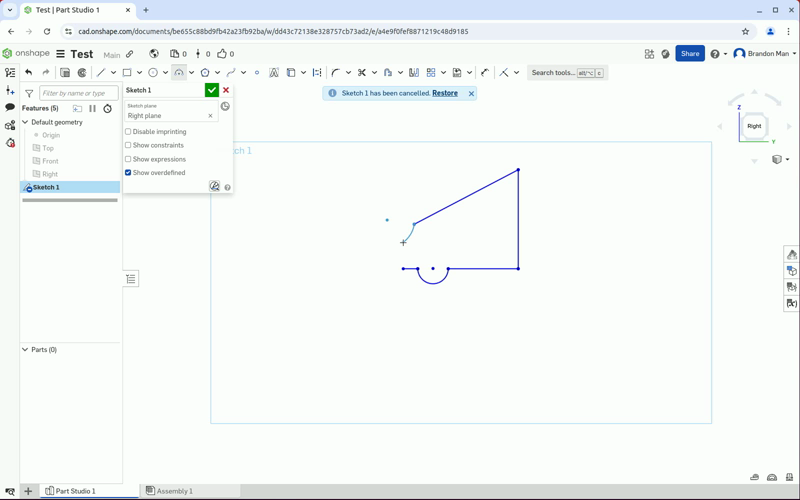
click(403, 242)
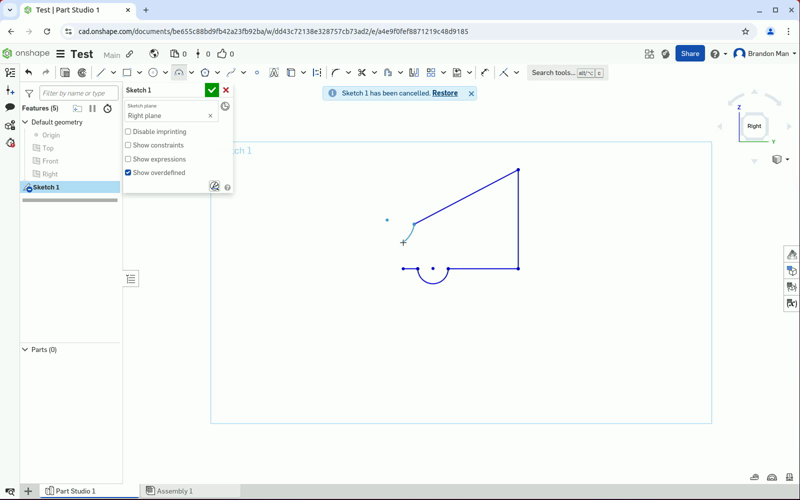
mouse_move(406, 231)
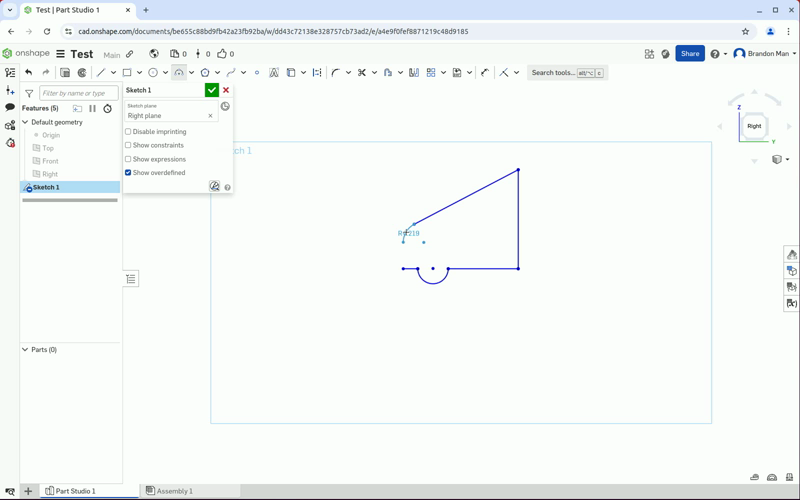
click(406, 231)
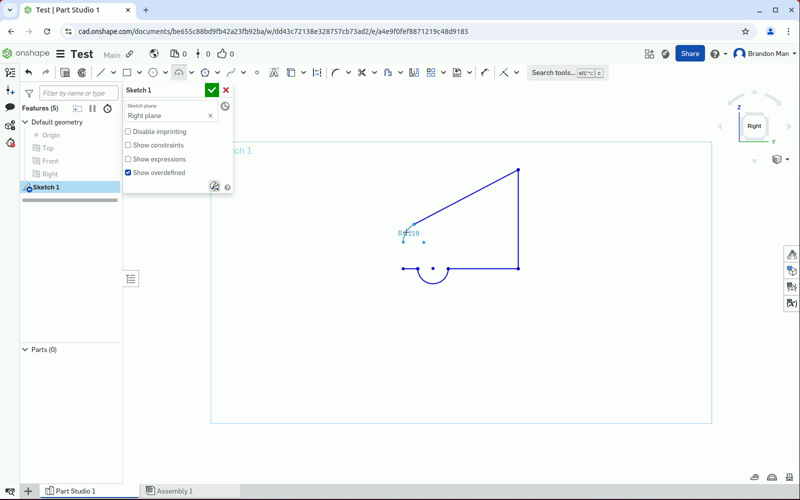
key_up(shift)
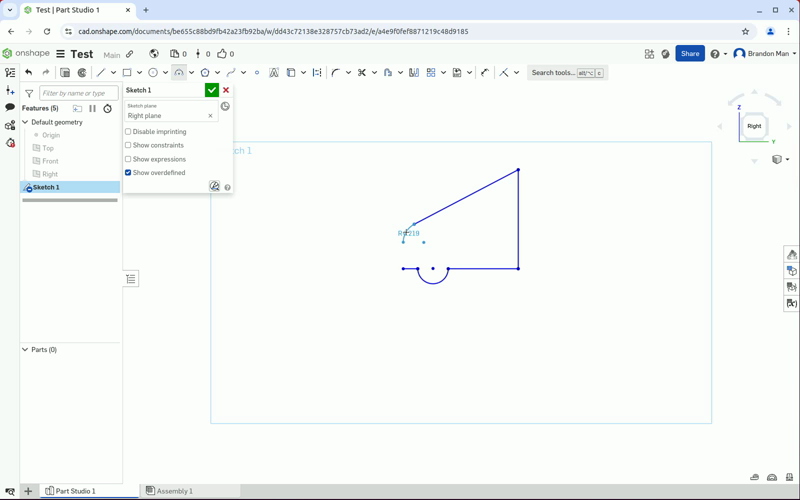
key(esc)
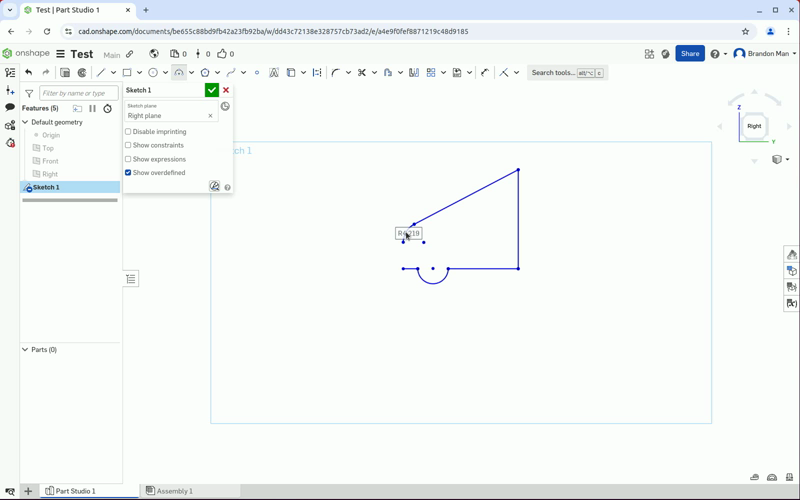
key(l)
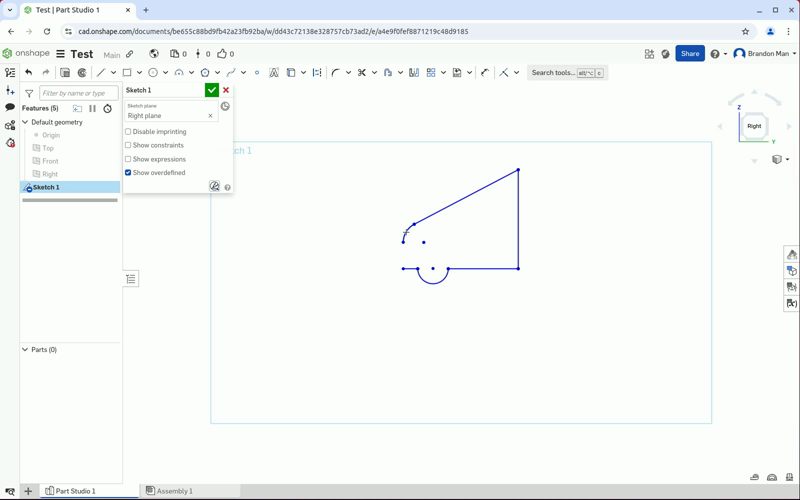
mouse_move(403, 242)
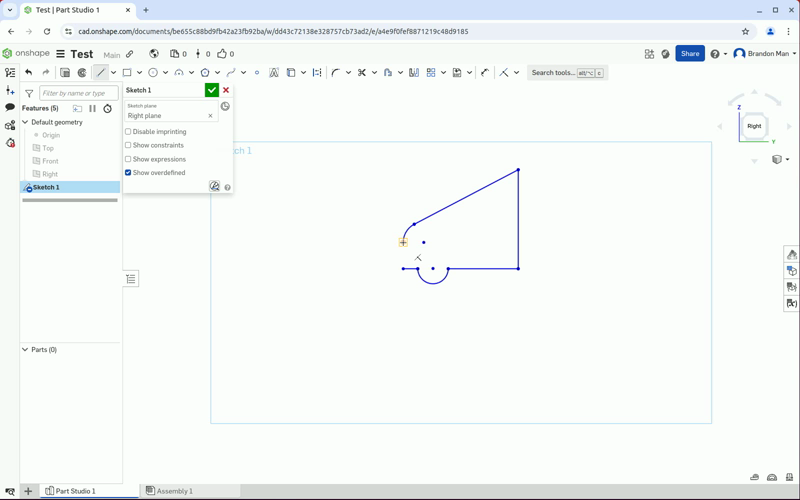
click(403, 242)
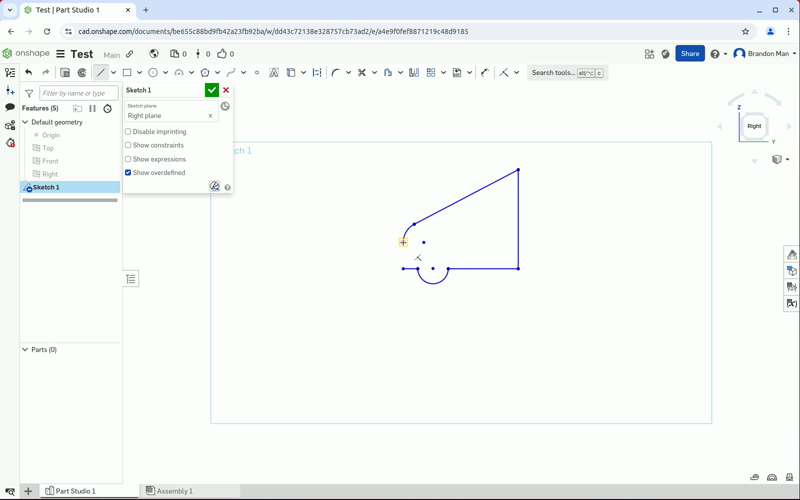
mouse_move(433, 242)
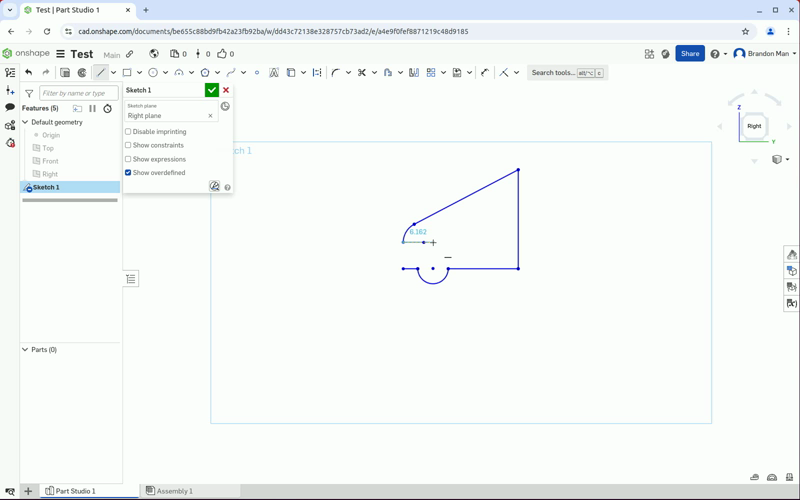
key_down(shift)
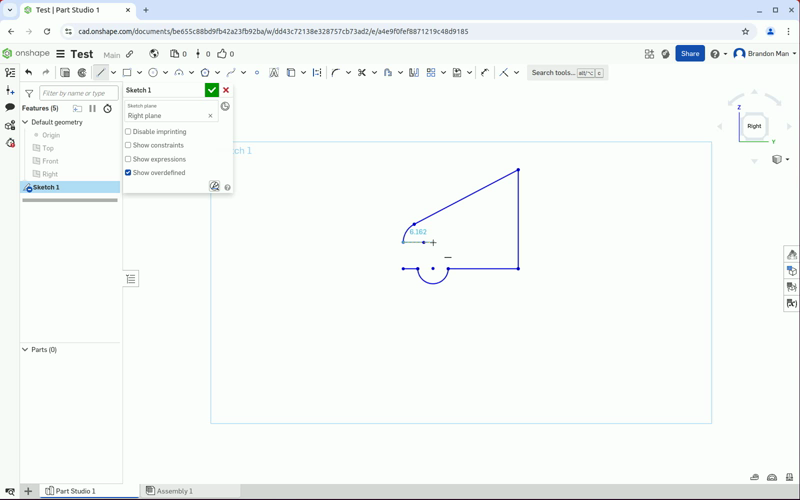
mouse_move(403, 268)
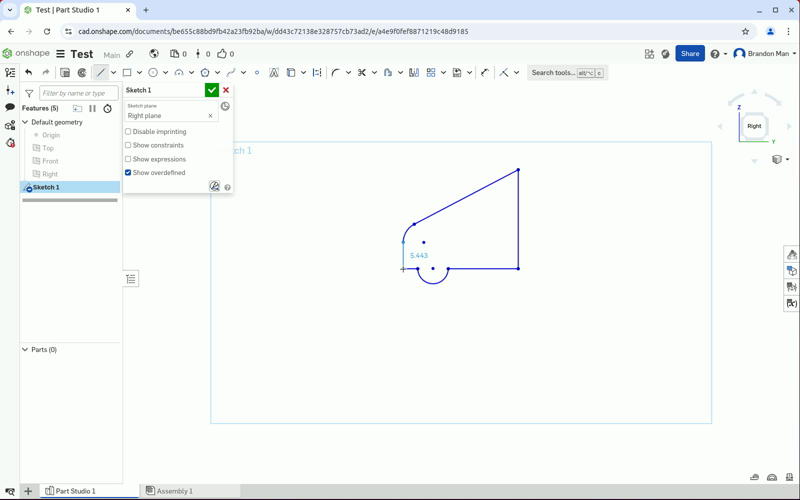
key_up(shift)
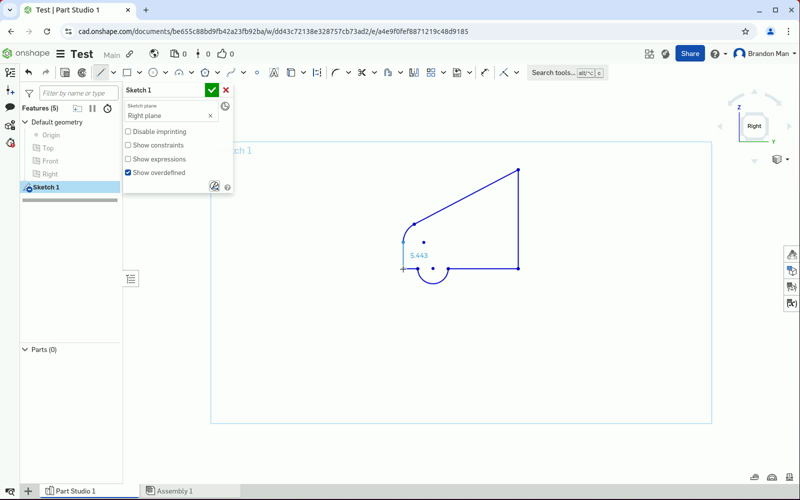
click(403, 268)
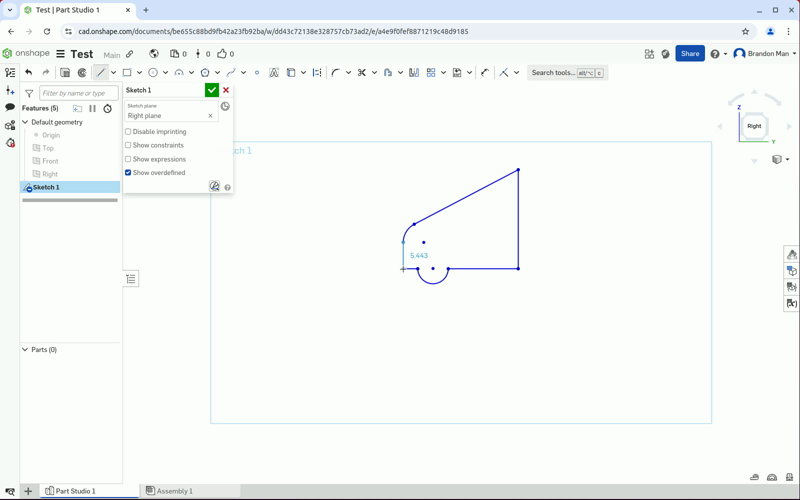
key(esc)
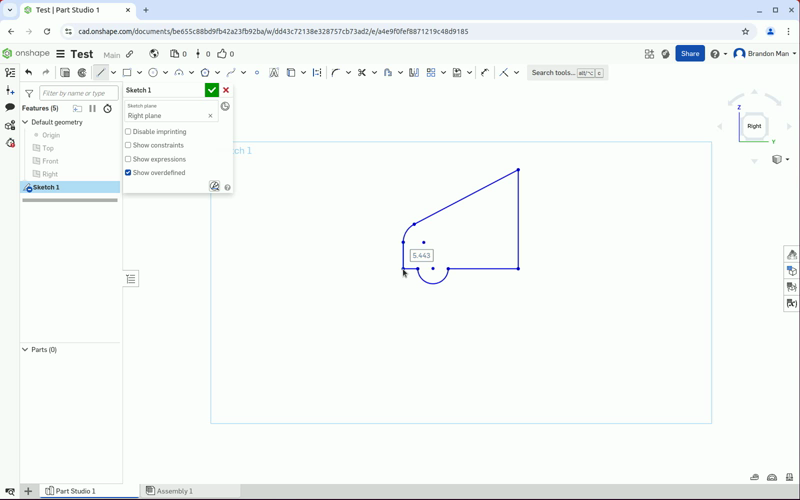
mouse_move(457, 258)
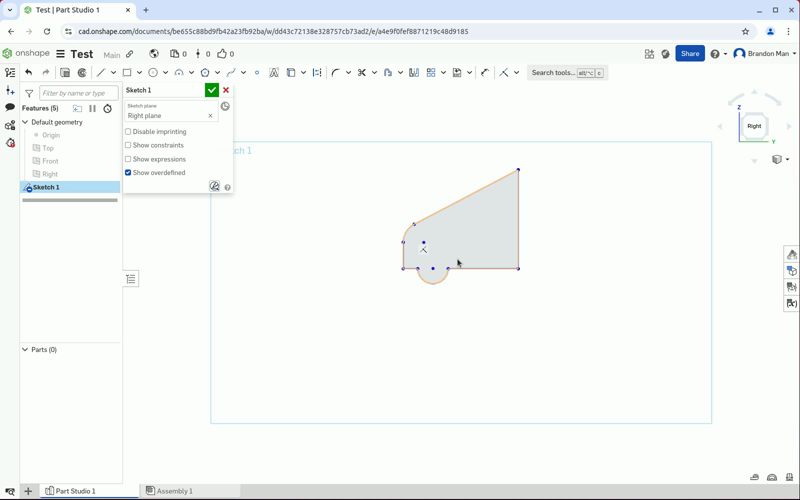
scroll(6)
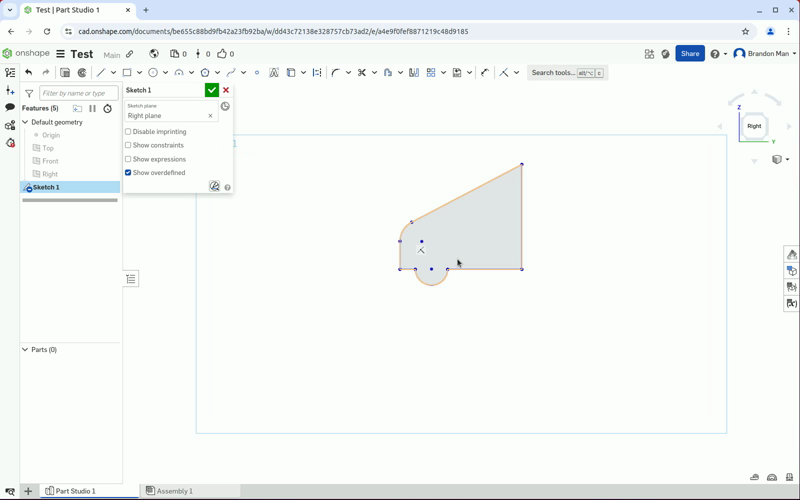
scroll(6)
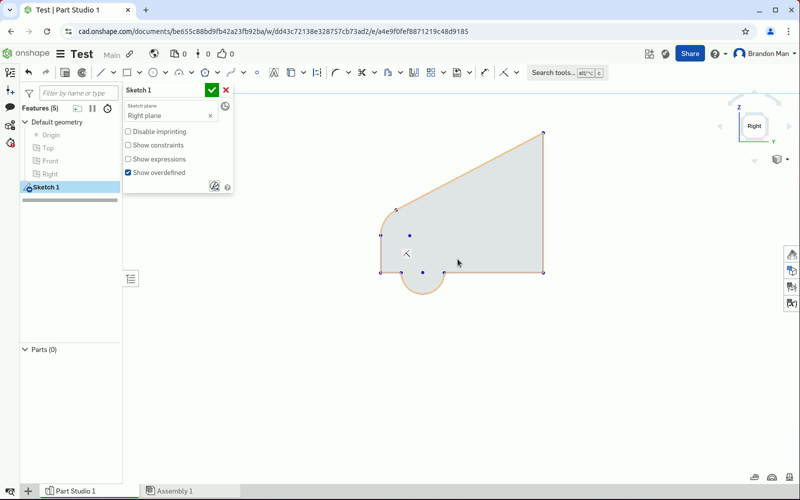
scroll(6)
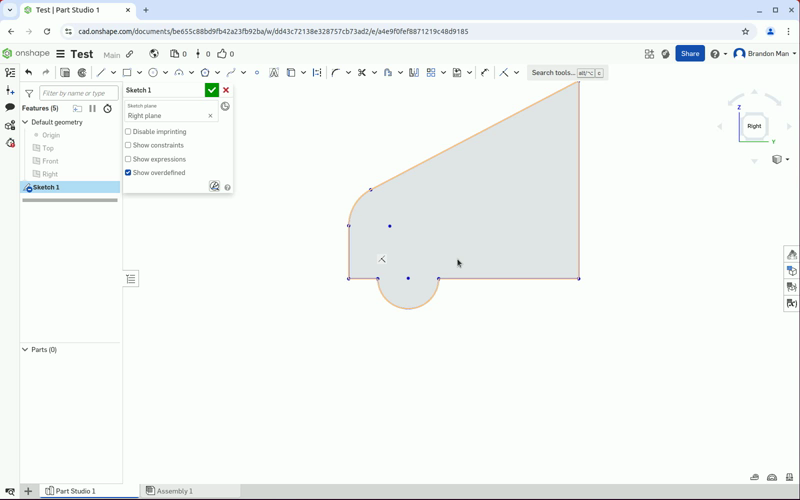
scroll(6)
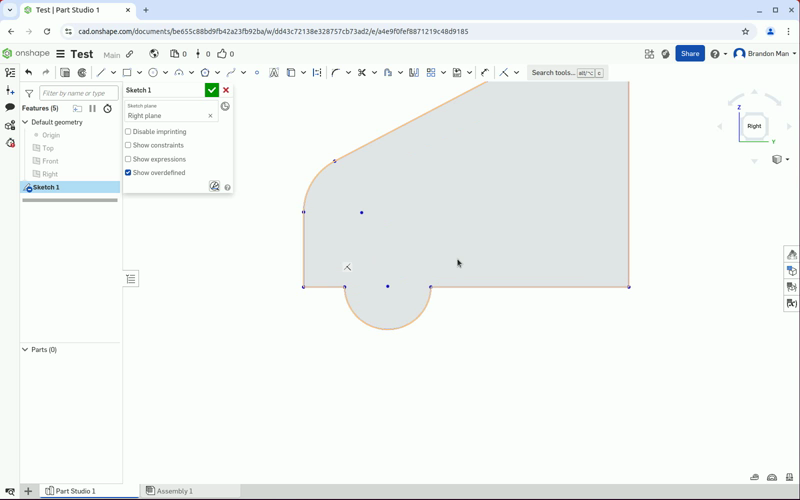
scroll(6)
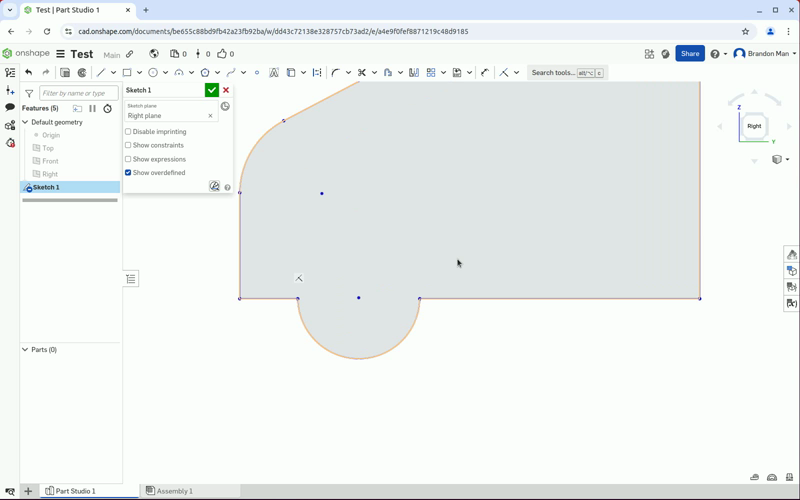
scroll(6)
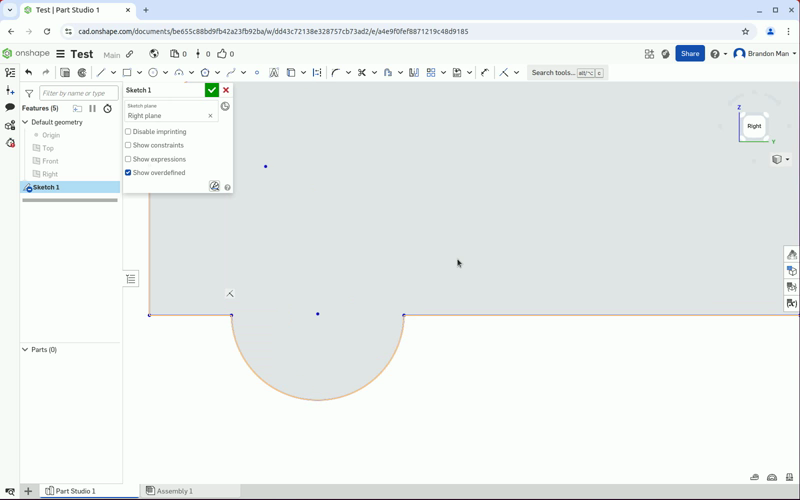
scroll(6)
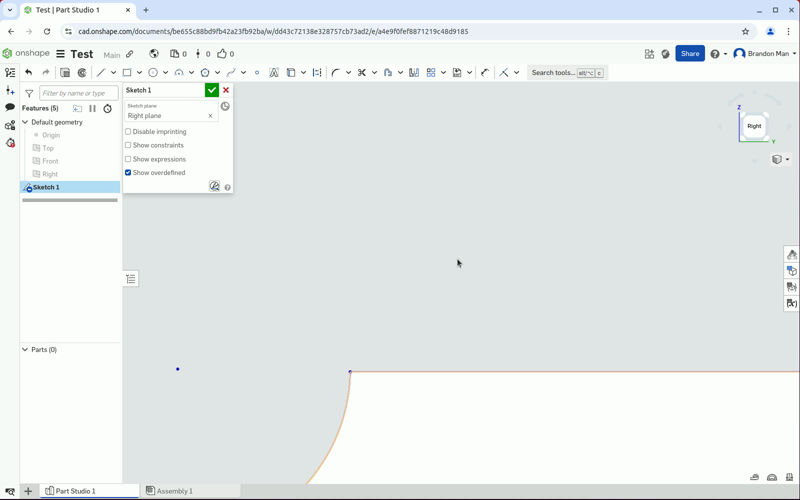
click(457, 258)
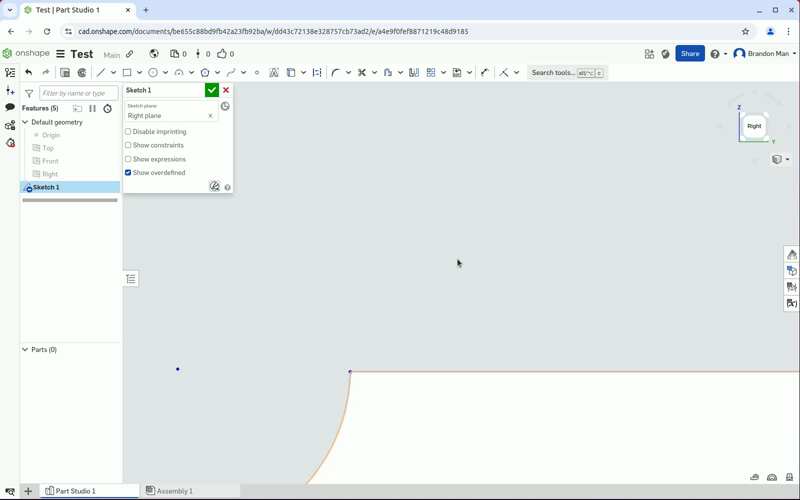
scroll(-6)
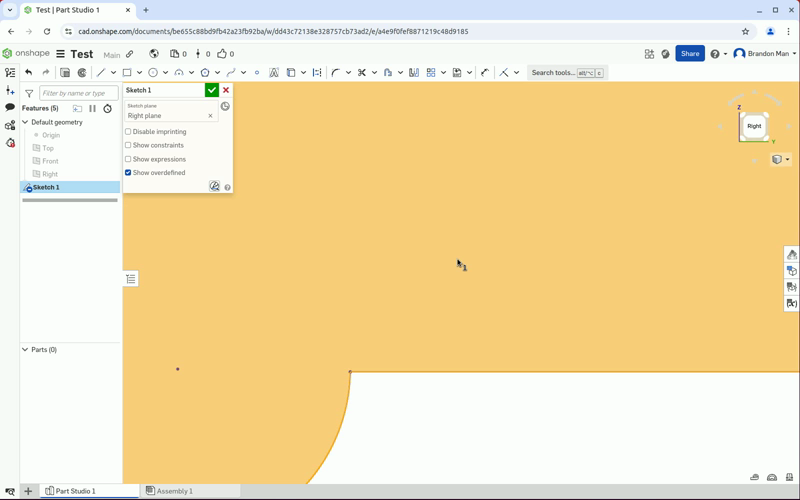
scroll(-6)
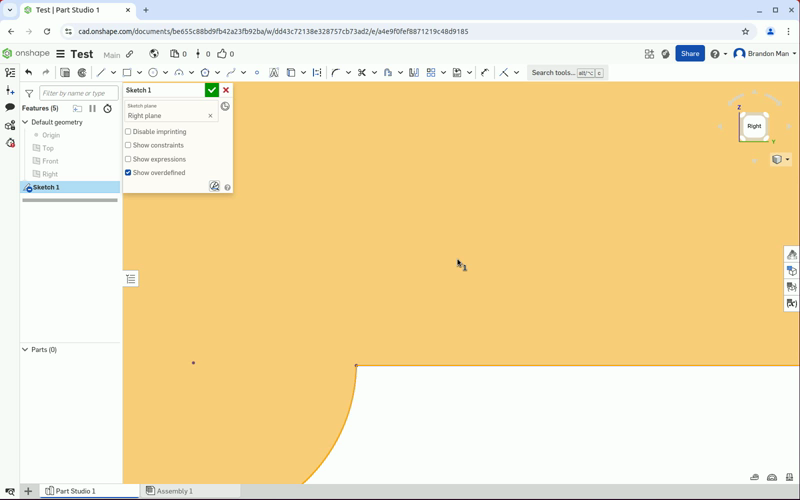
scroll(-6)
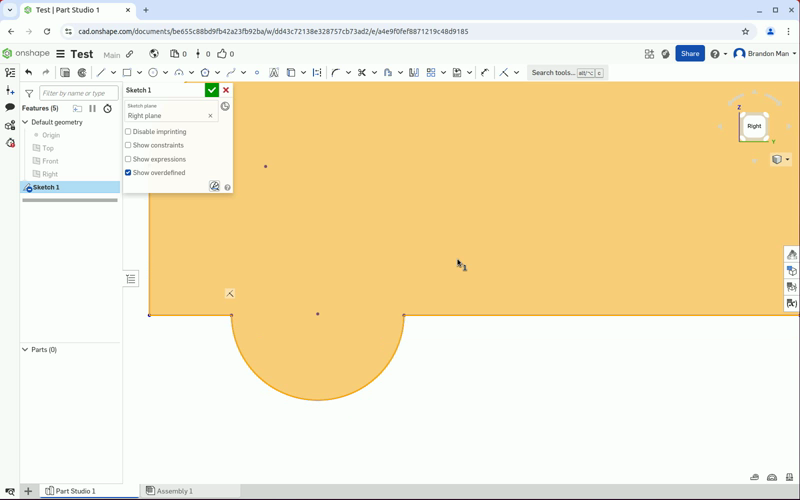
scroll(-6)
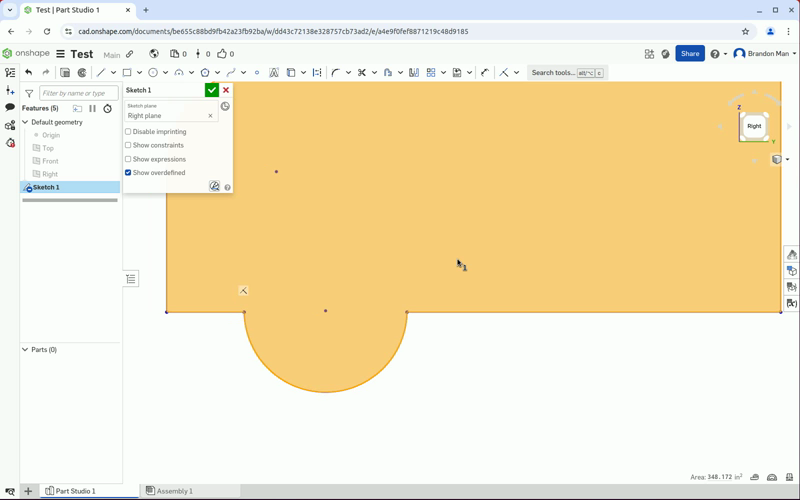
scroll(-6)
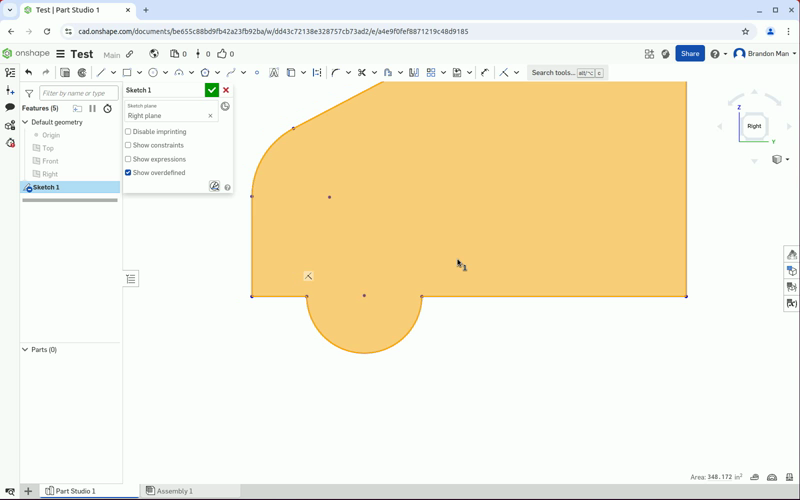
scroll(-6)
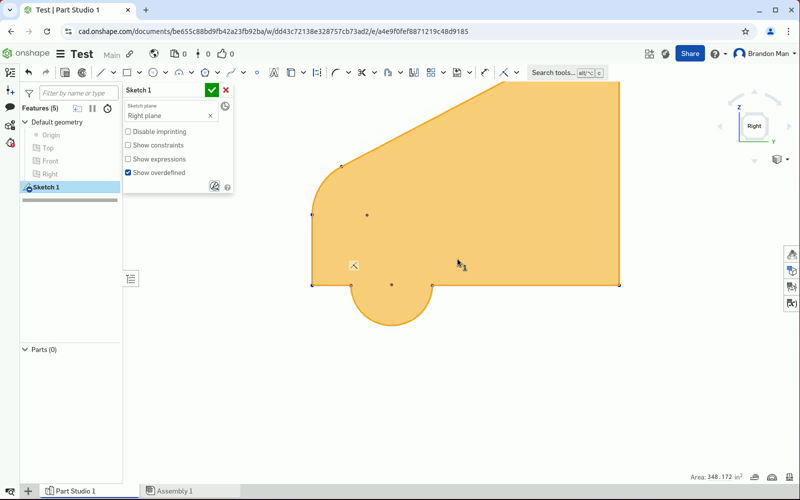
scroll(-6)
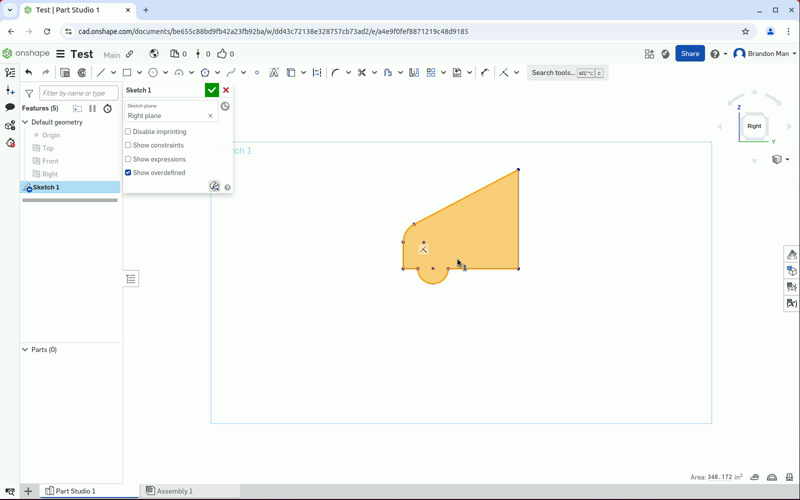
mouse_move(73, 352)
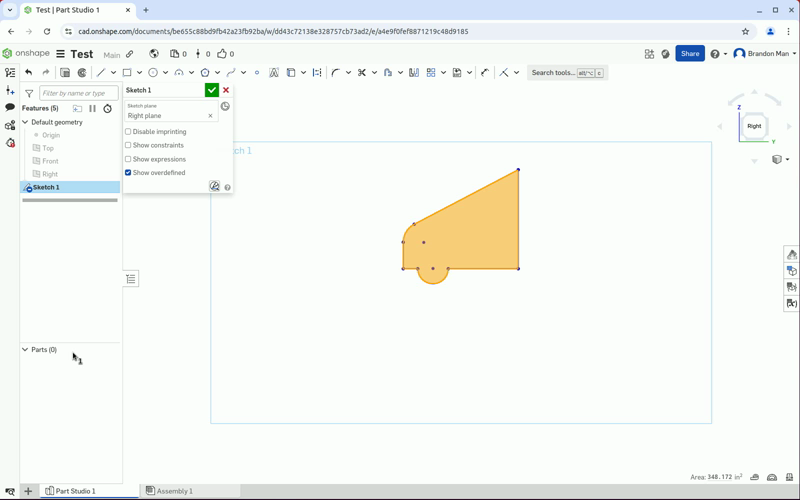
key(shift+y)
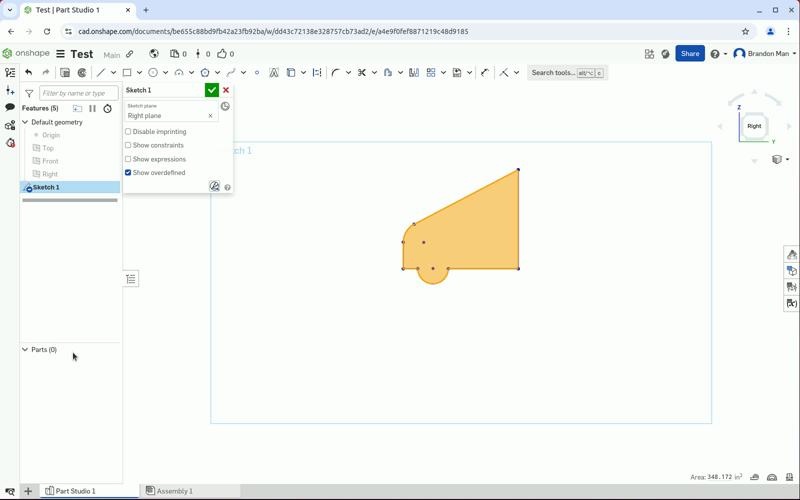
key(shift+e)
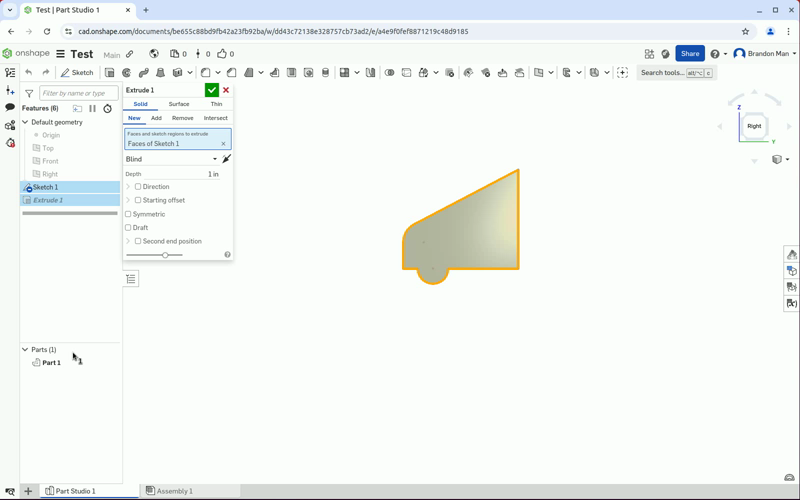
mouse_move(143, 106)
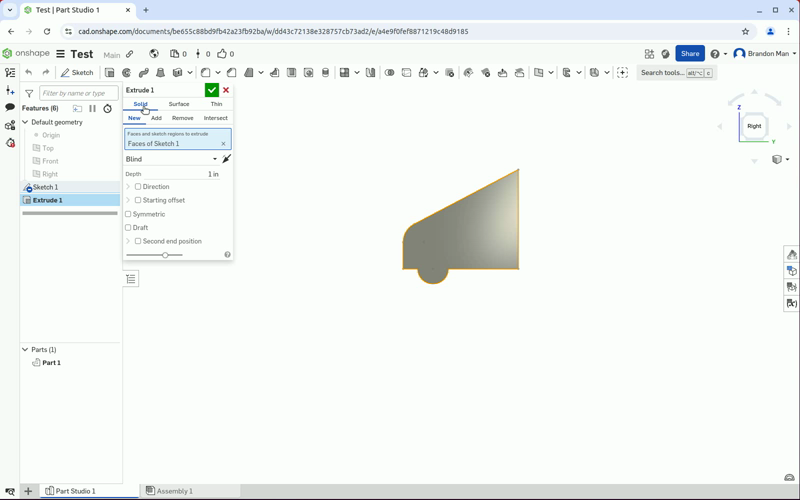
click(143, 106)
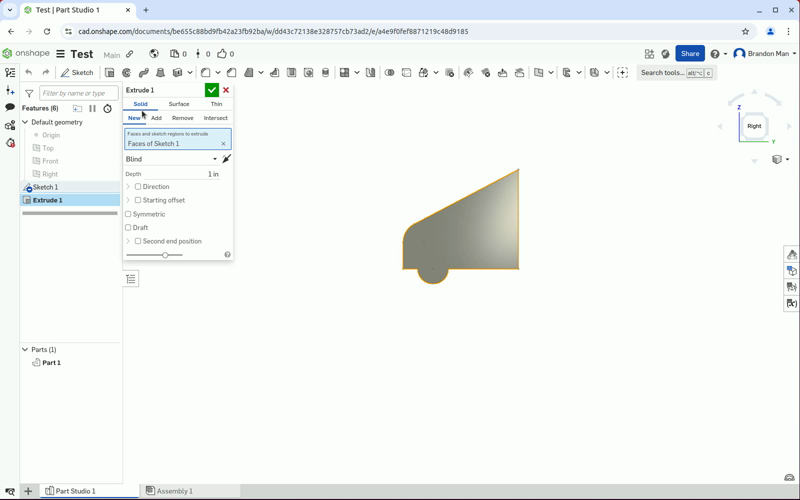
mouse_move(137, 120)
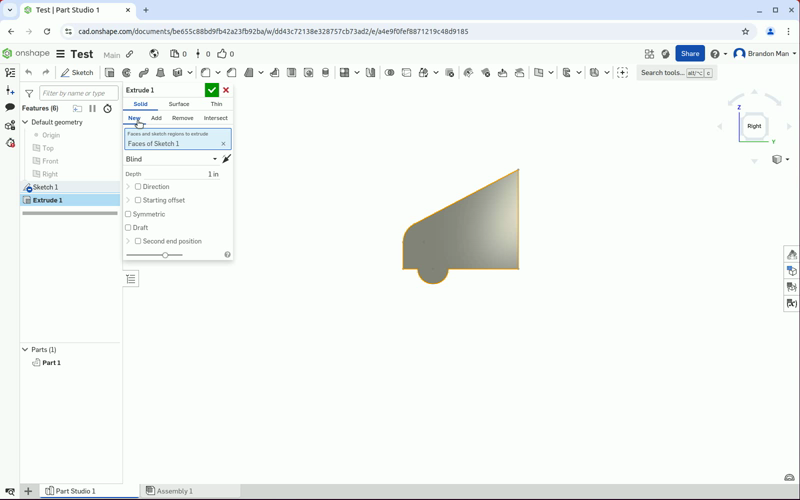
click(137, 120)
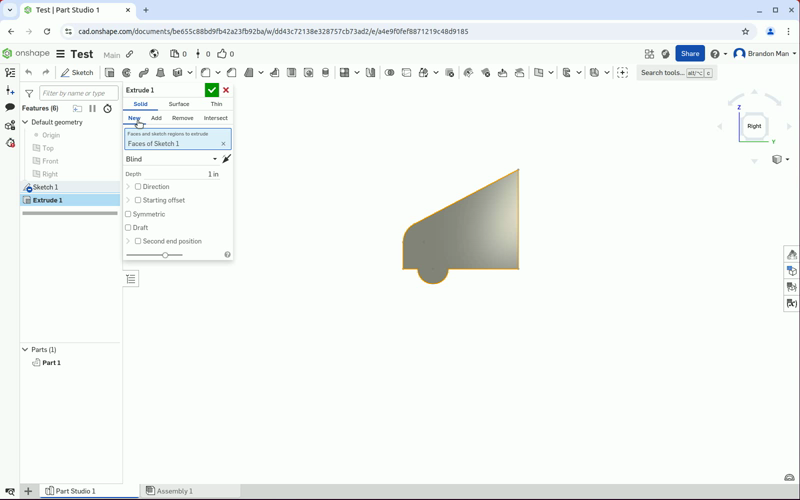
key(tab, 4)
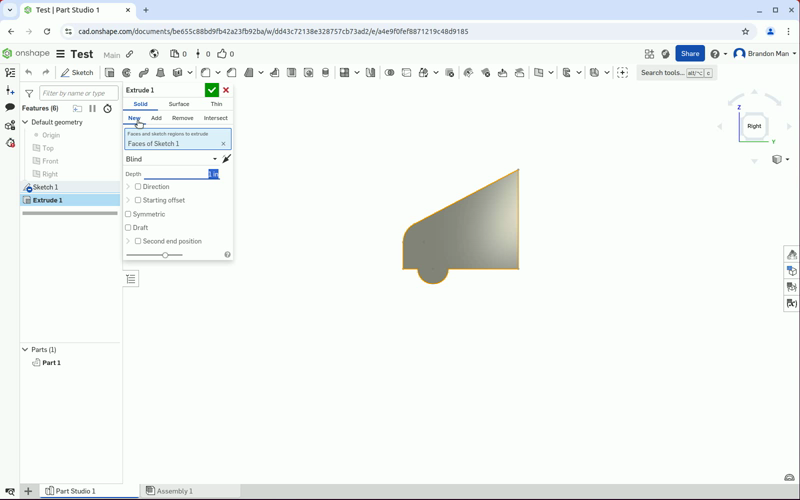
text(10.11)
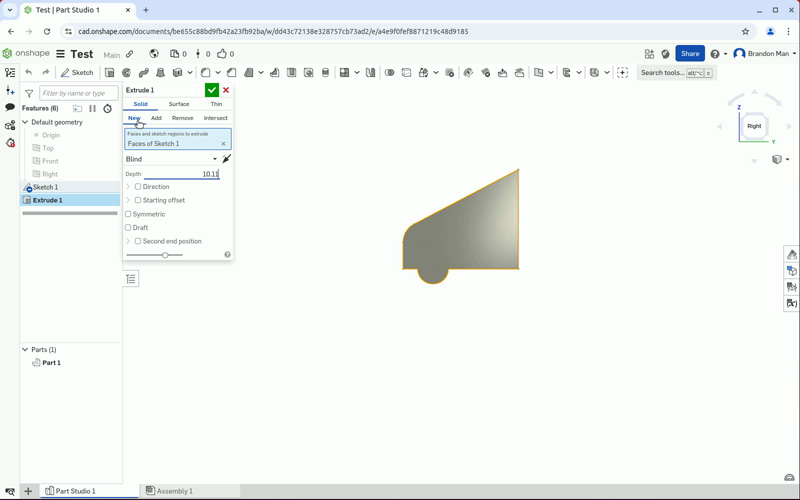
key(enter)
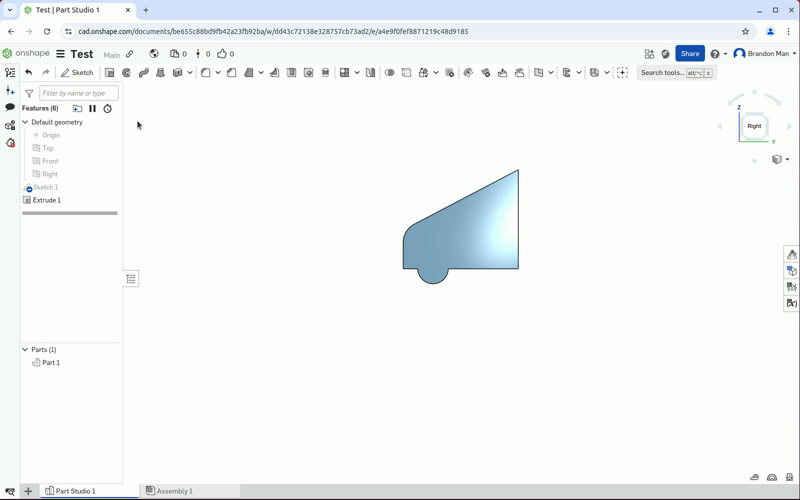
key(shift+h)
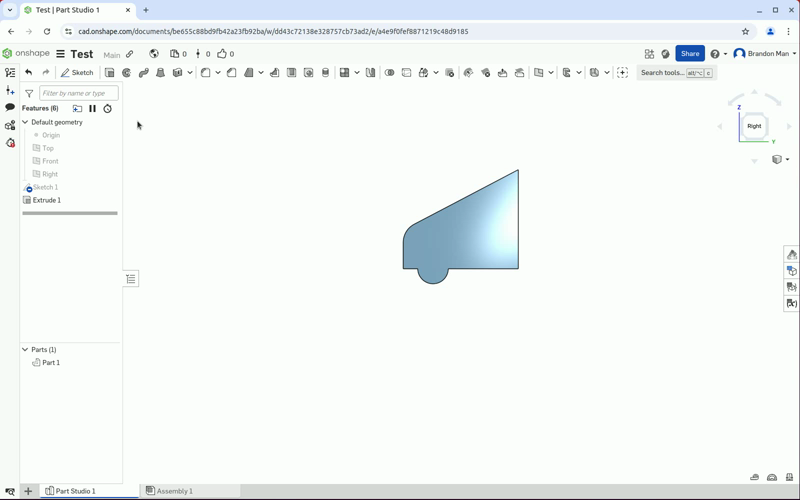
key(shift+h)
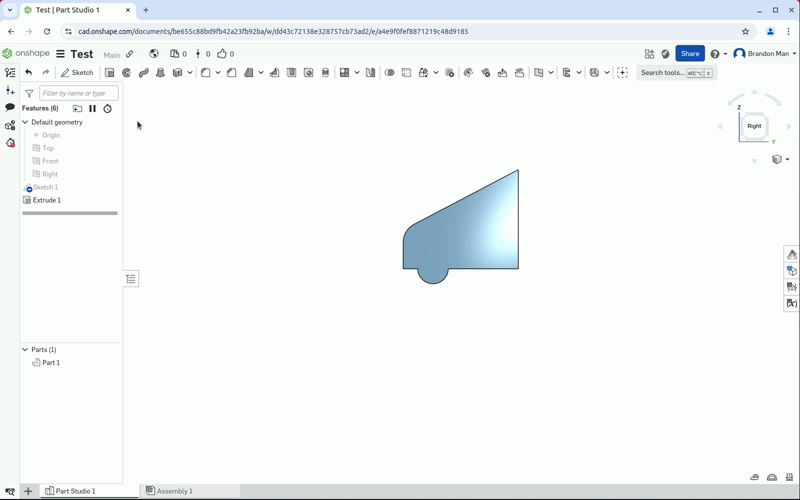
mouse_move(73, 189)
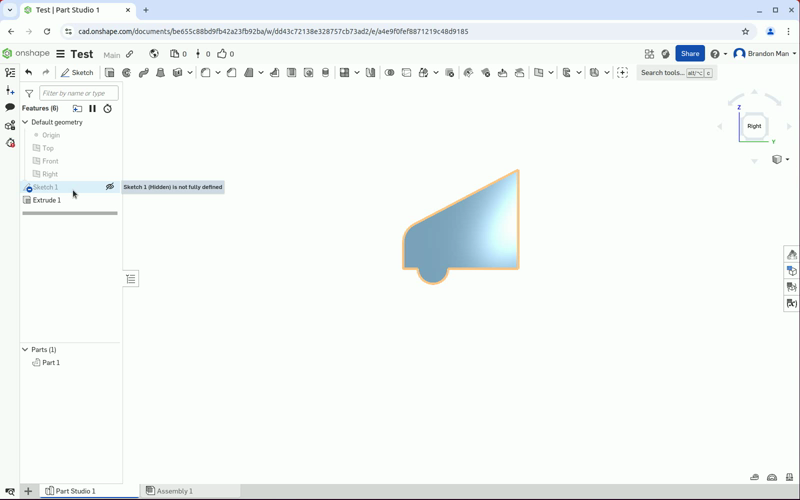
click(73, 189)
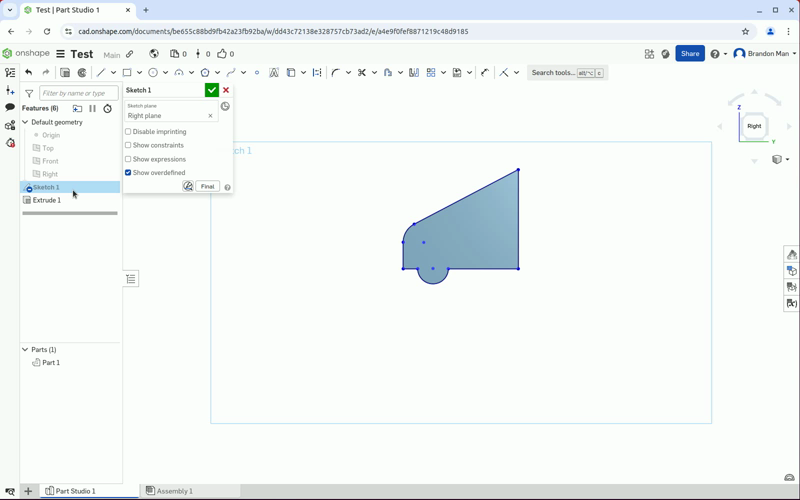
mouse_move(229, 92)
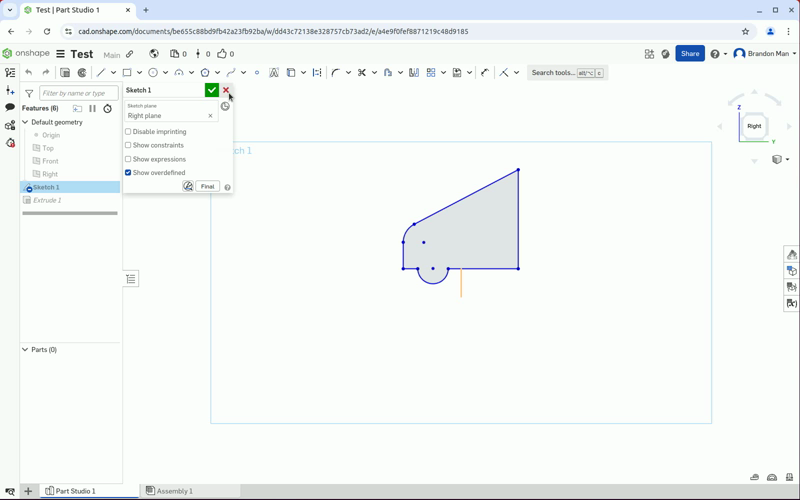
click(229, 92)
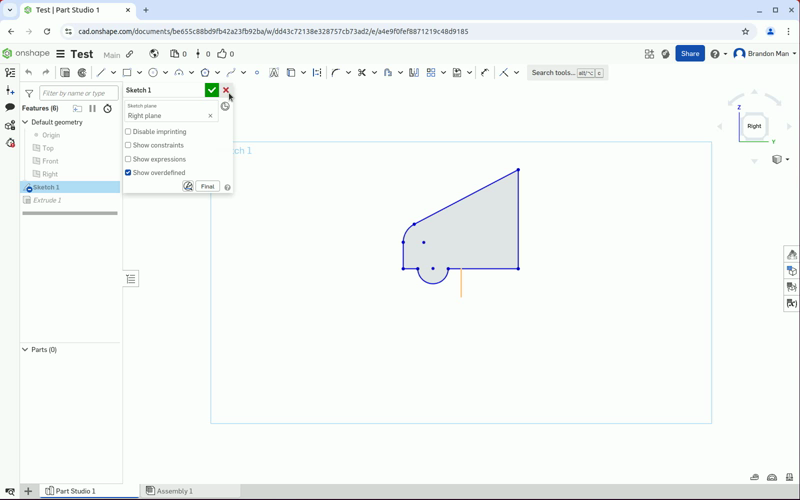
key(shift+s)
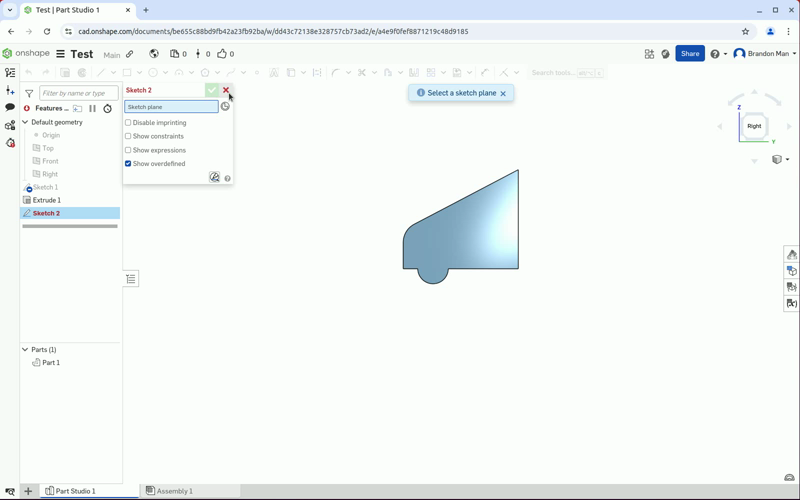
mouse_move(73, 176)
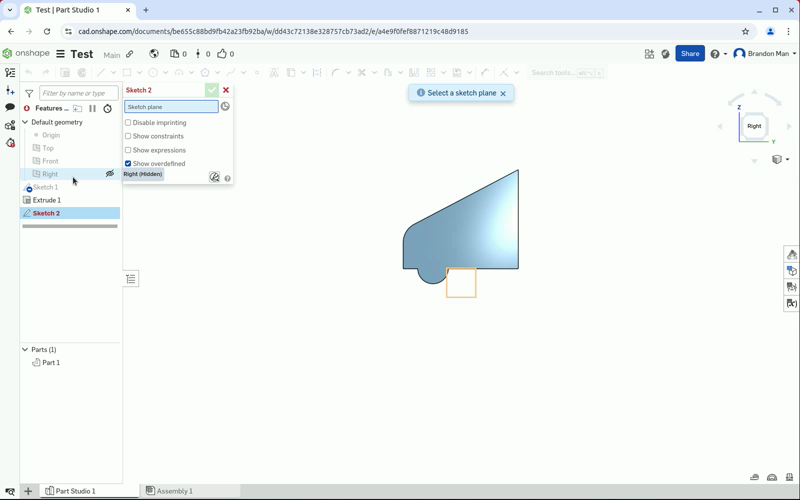
click(73, 176)
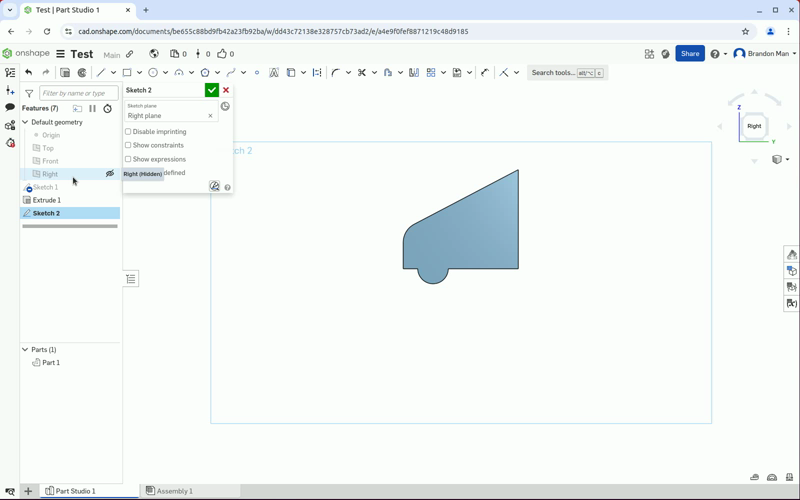
mouse_move(73, 352)
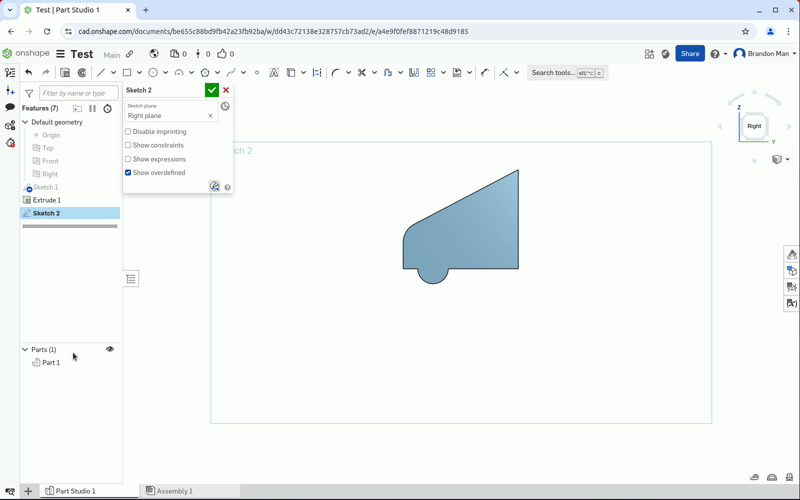
key(y)
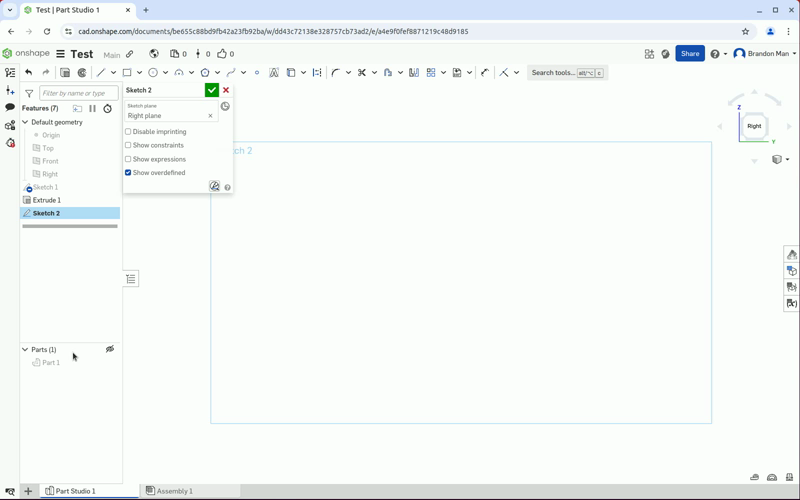
key(a)
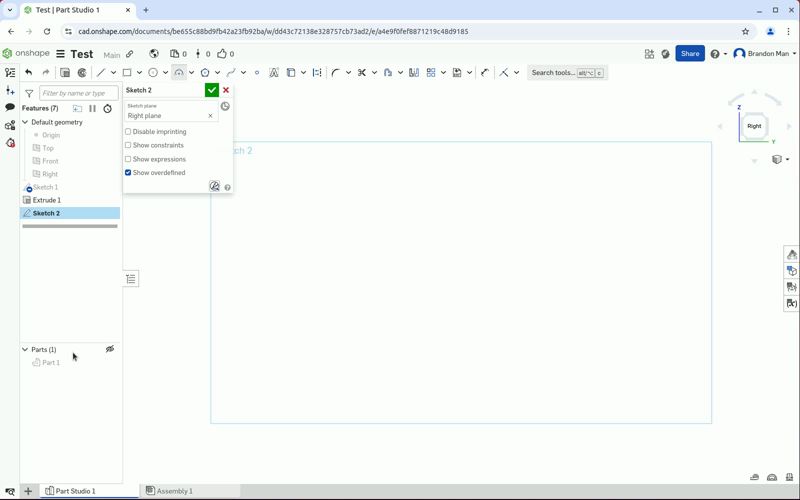
key_down(shift)
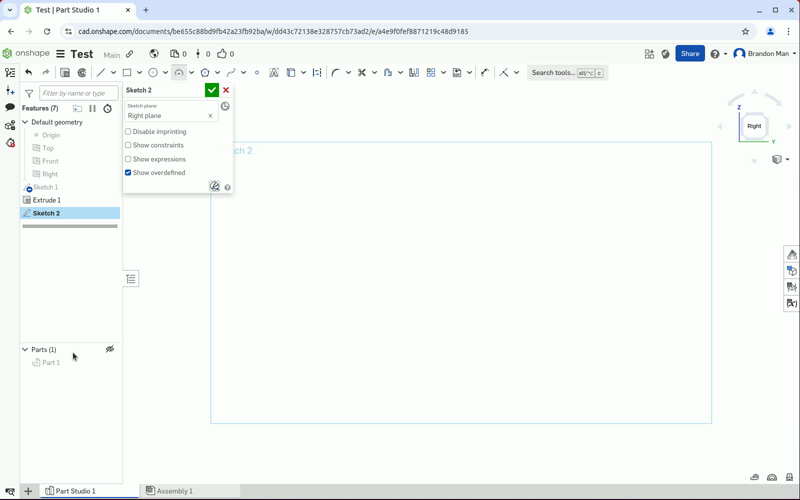
mouse_move(403, 295)
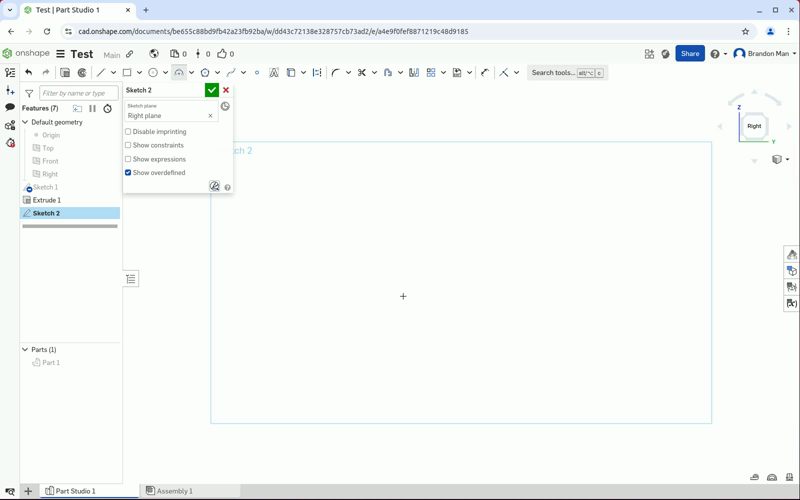
click(403, 295)
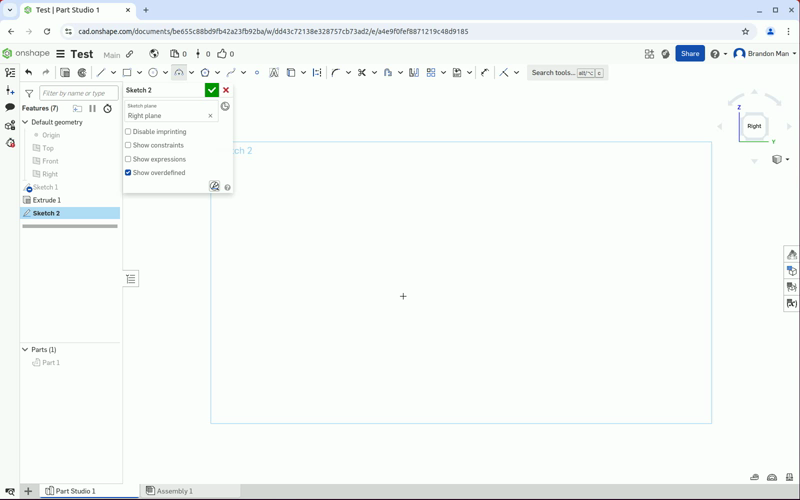
key_up(shift)
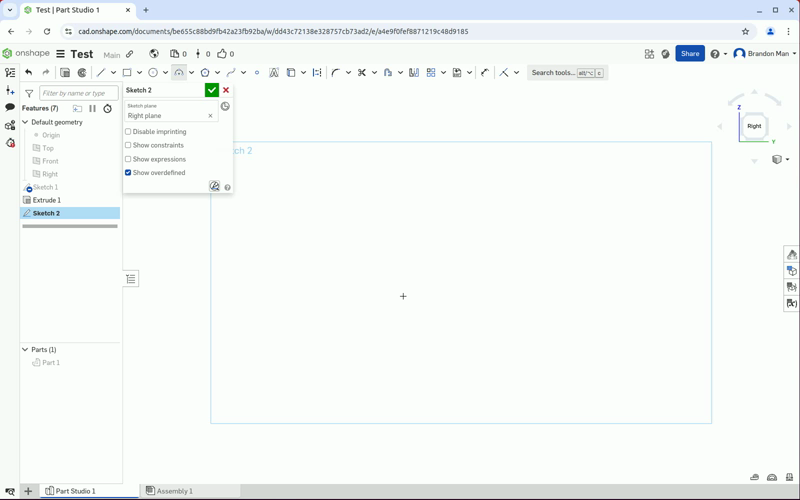
key_down(shift)
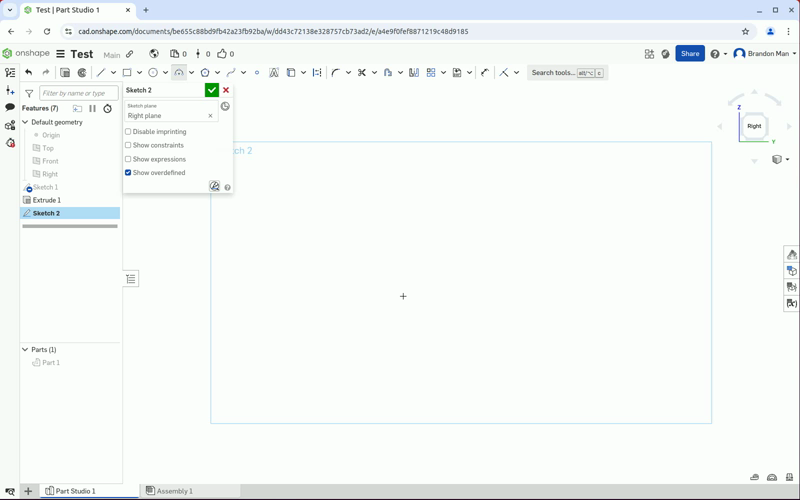
mouse_move(414, 312)
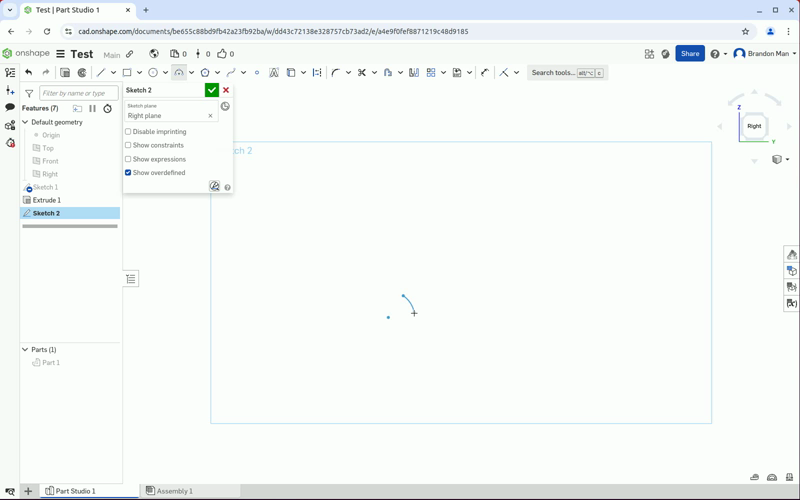
click(414, 312)
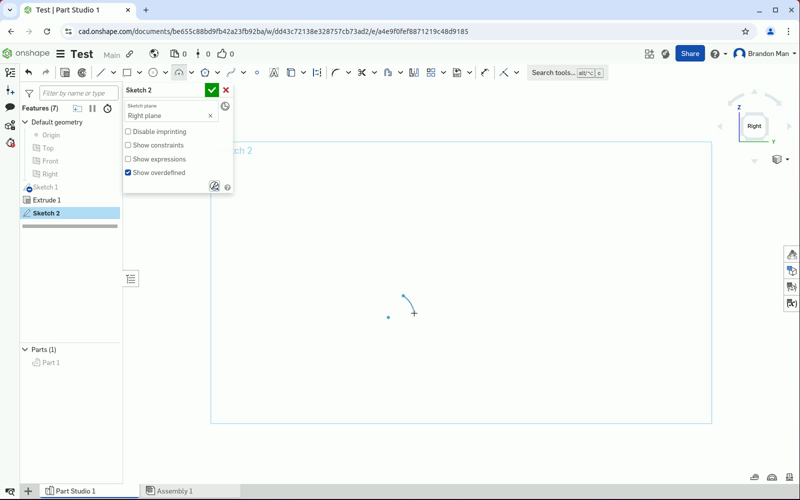
mouse_move(406, 305)
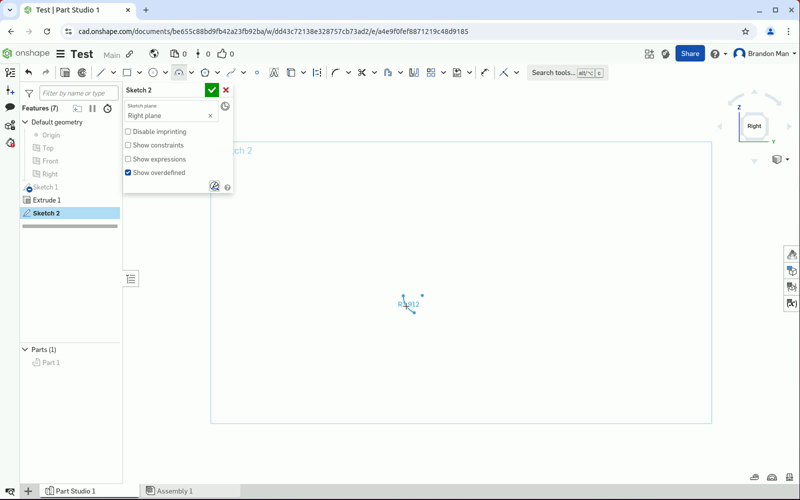
click(406, 305)
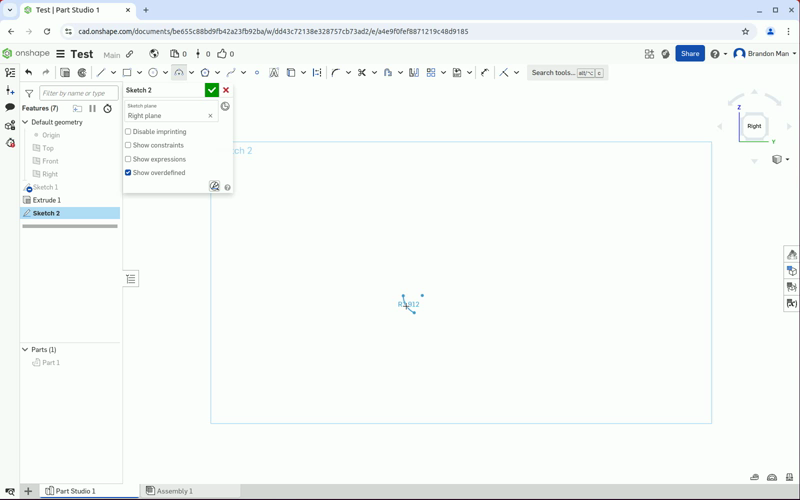
key_up(shift)
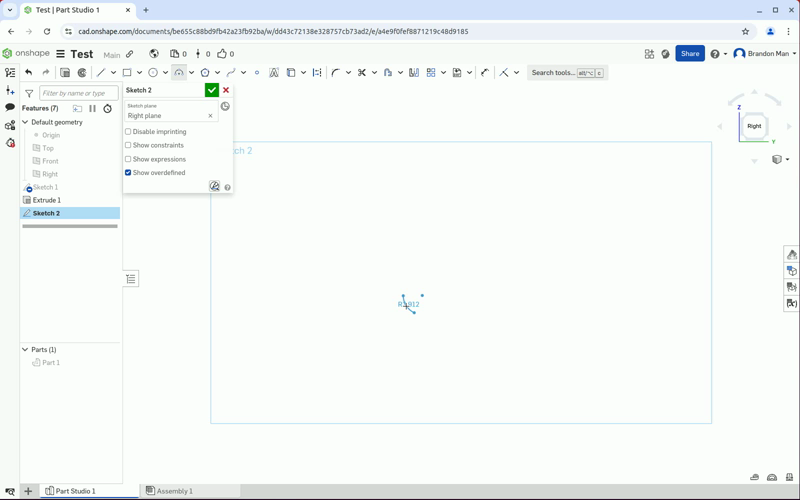
key(esc)
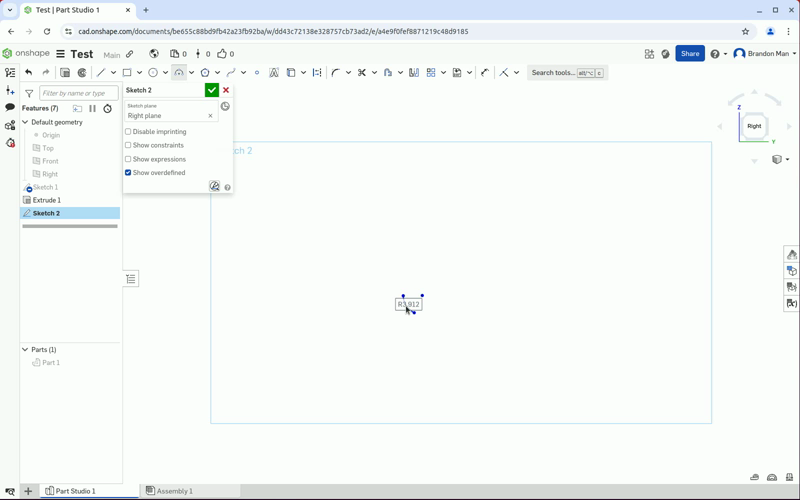
key(l)
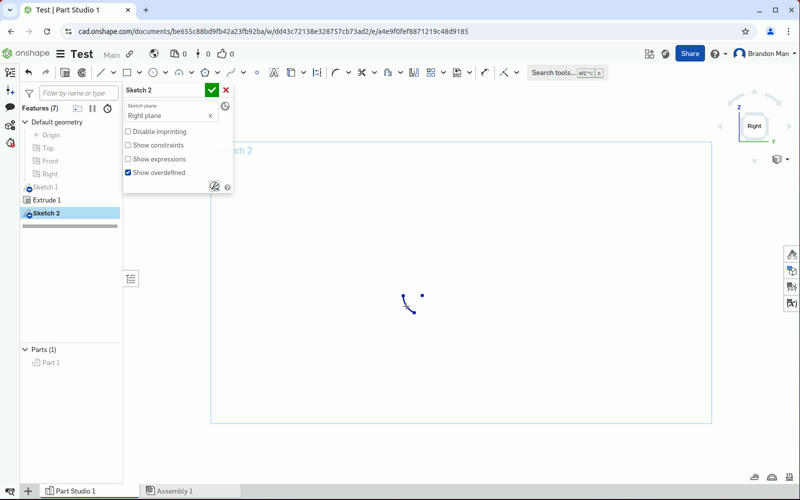
mouse_move(414, 312)
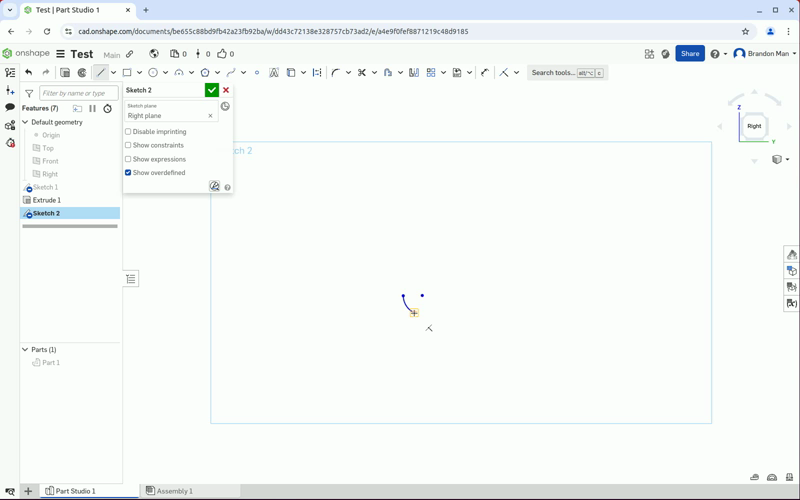
click(414, 312)
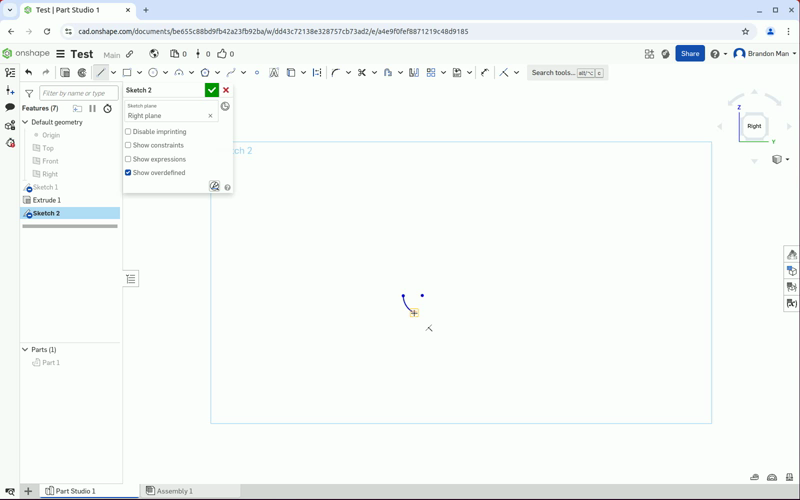
key_down(shift)
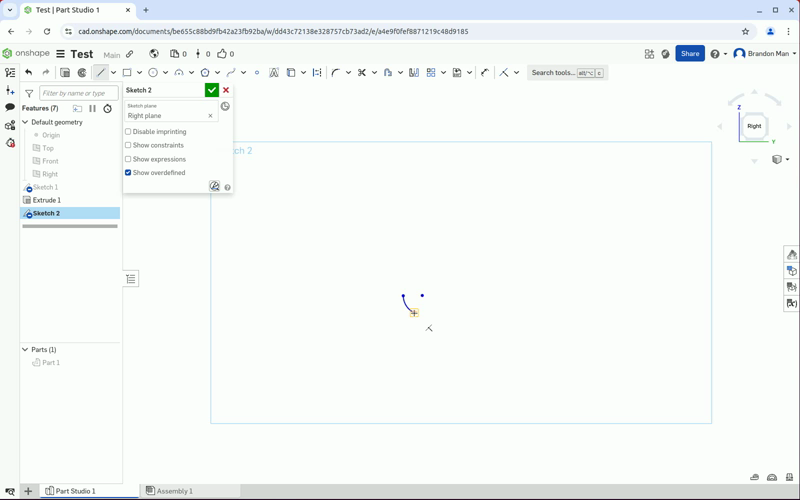
mouse_move(518, 367)
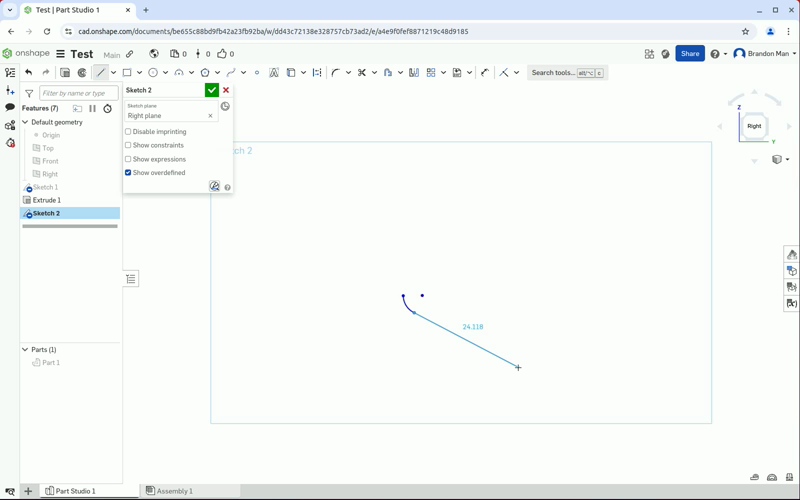
click(518, 367)
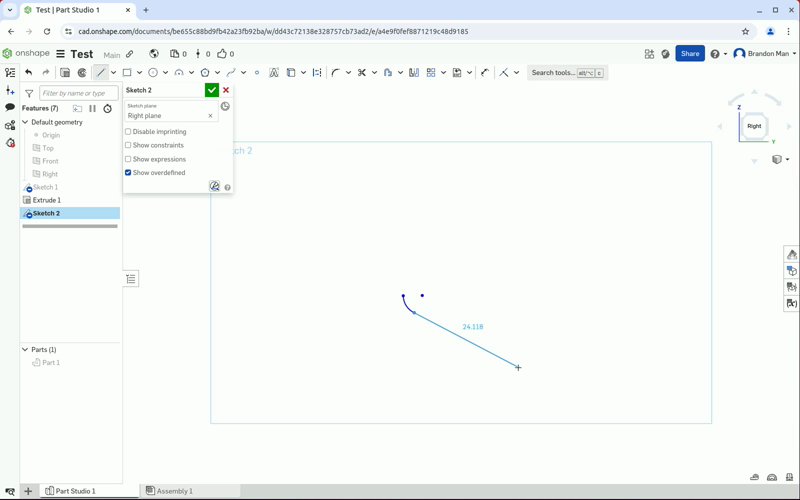
key_up(shift)
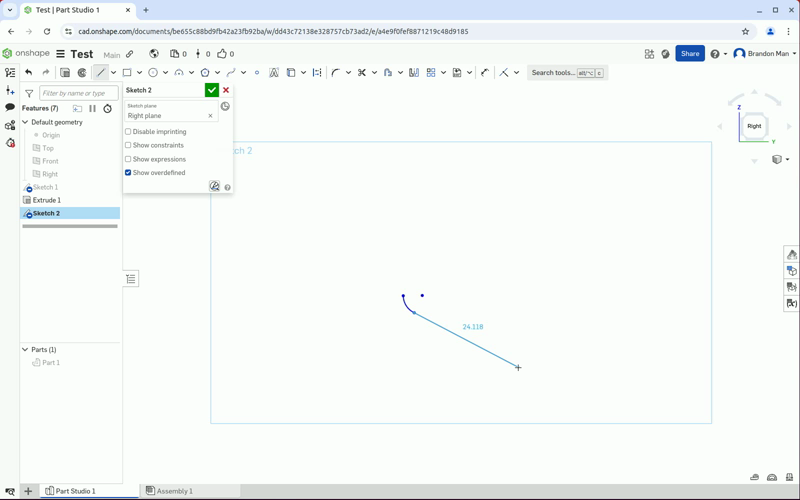
key_down(shift)
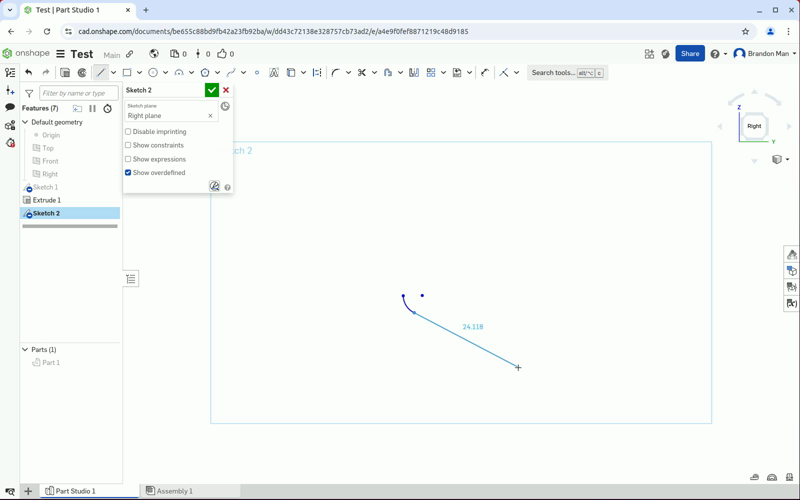
mouse_move(518, 269)
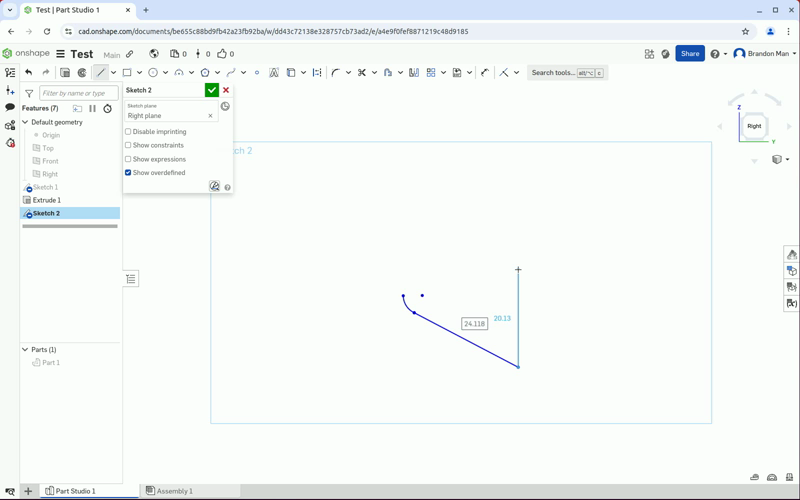
click(518, 269)
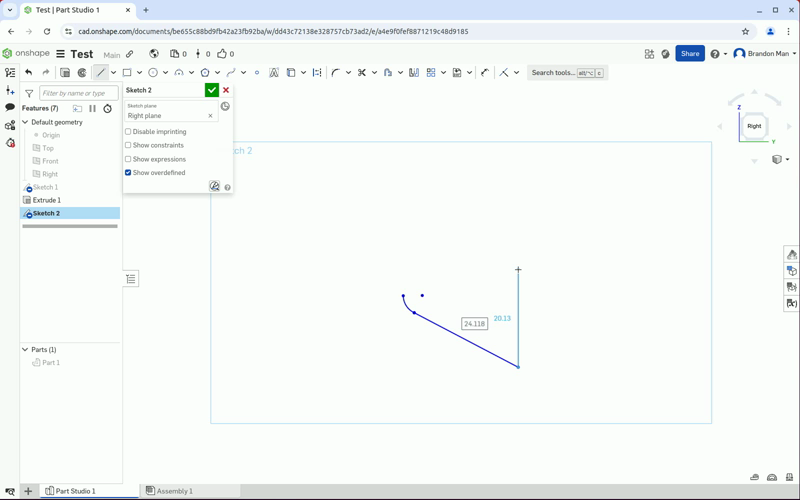
key_up(shift)
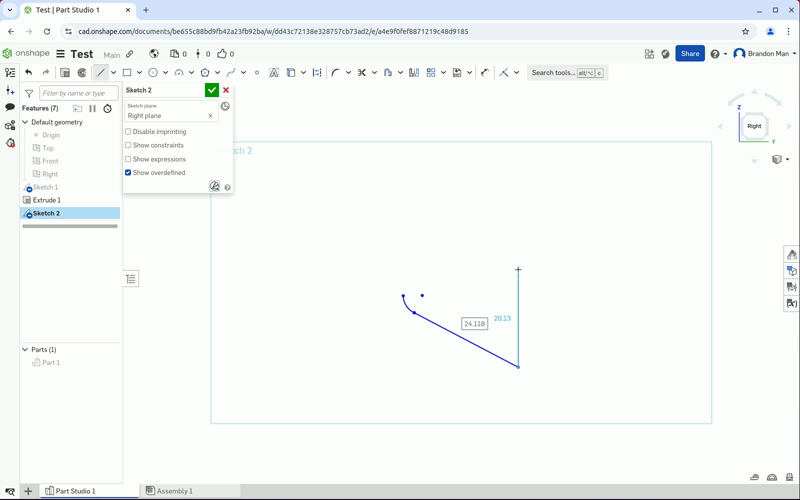
key_down(shift)
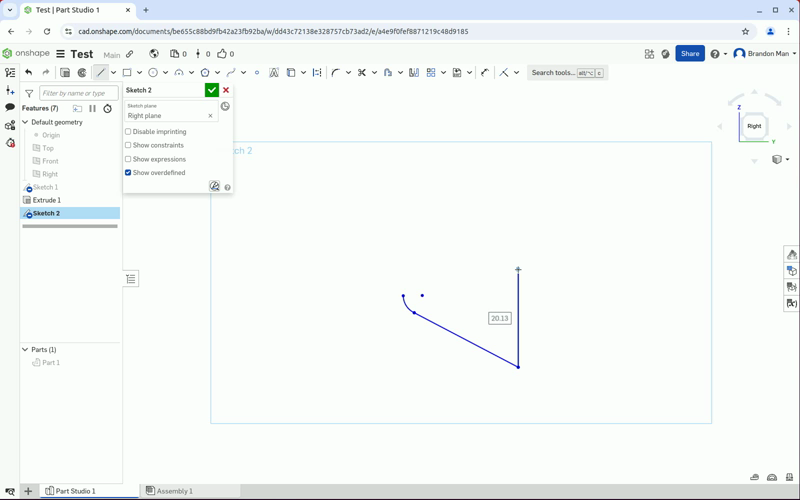
mouse_move(448, 269)
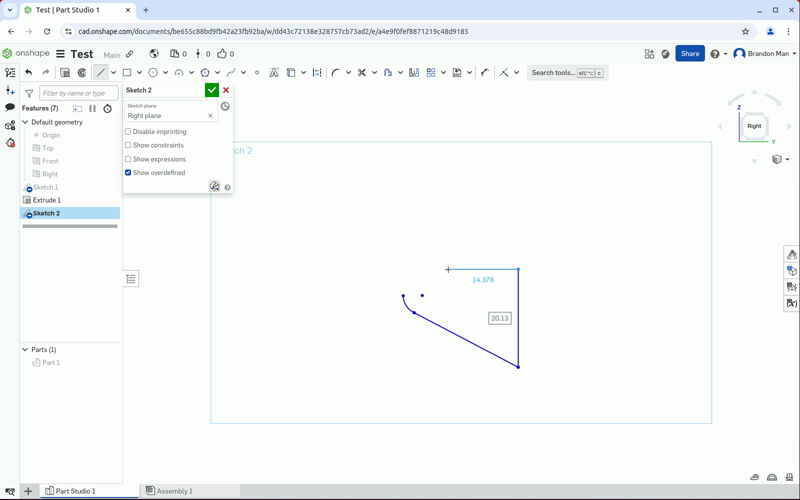
click(448, 269)
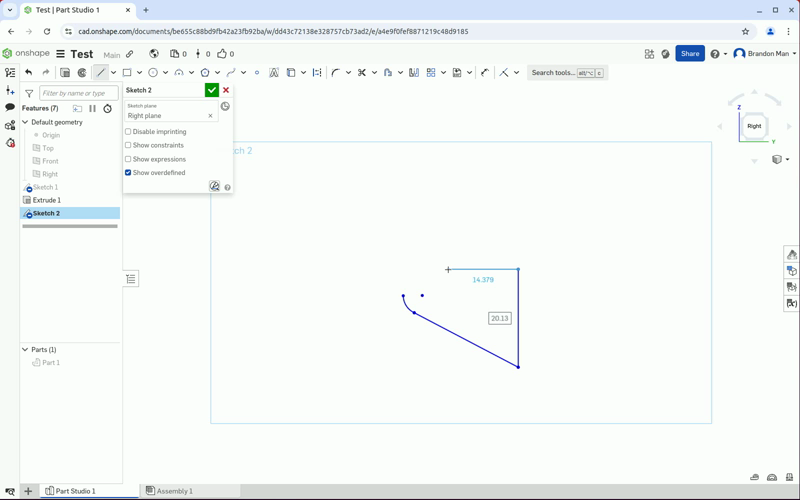
key_up(shift)
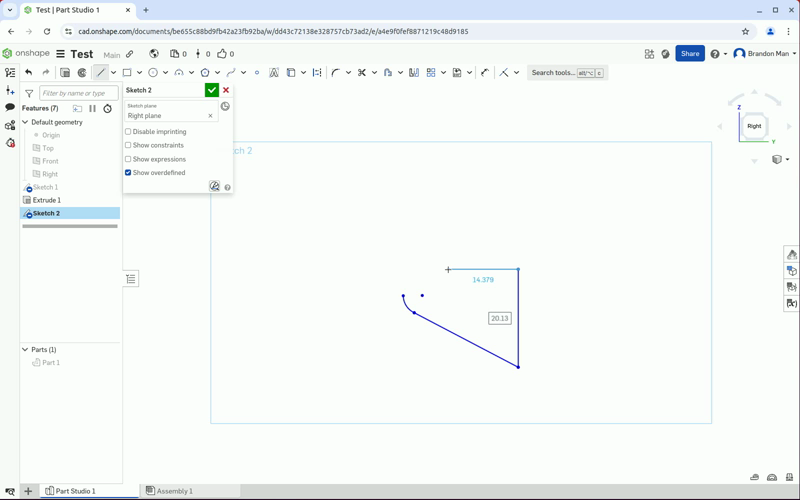
key(esc)
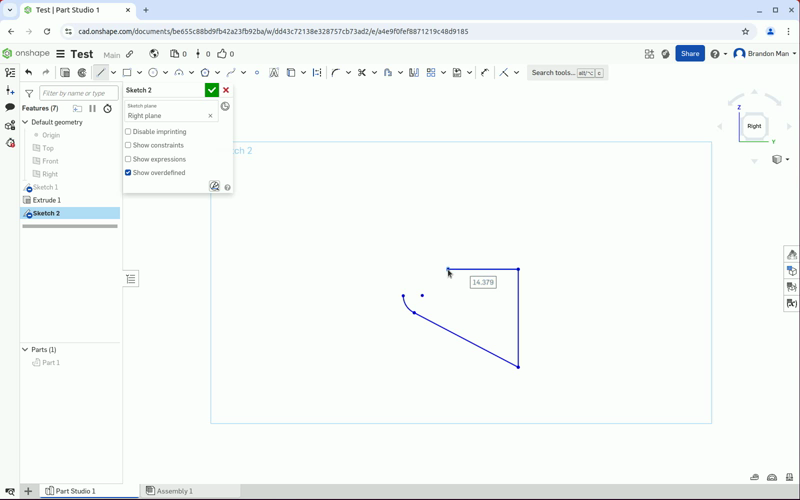
key(a)
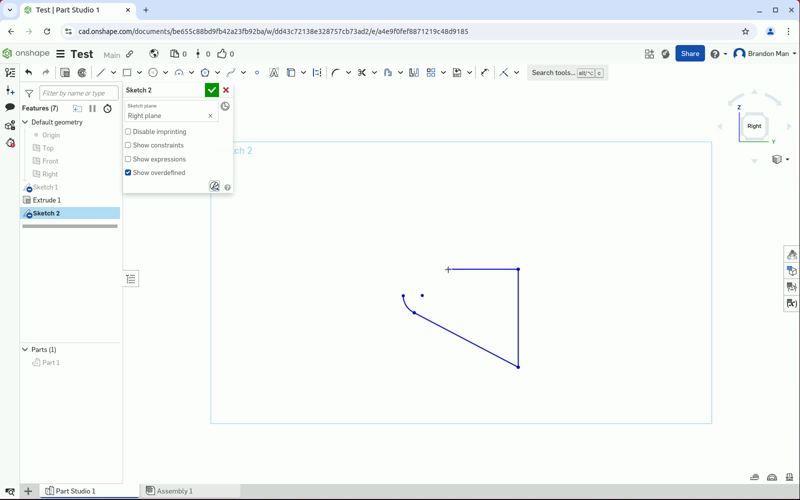
mouse_move(448, 269)
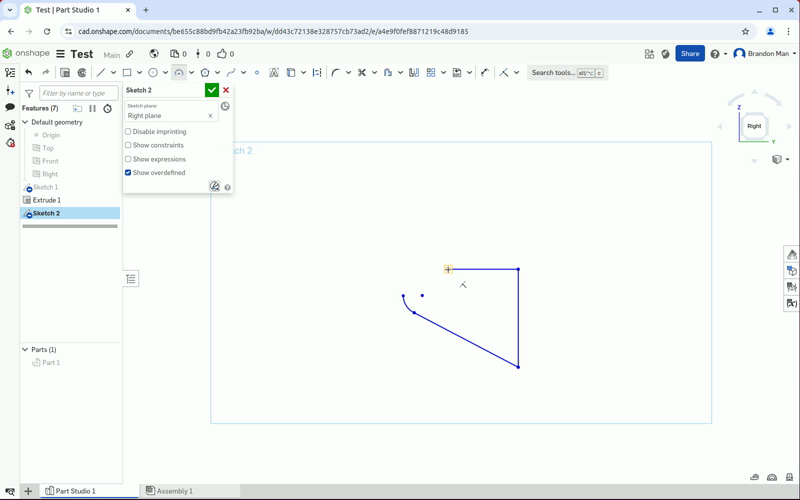
click(448, 269)
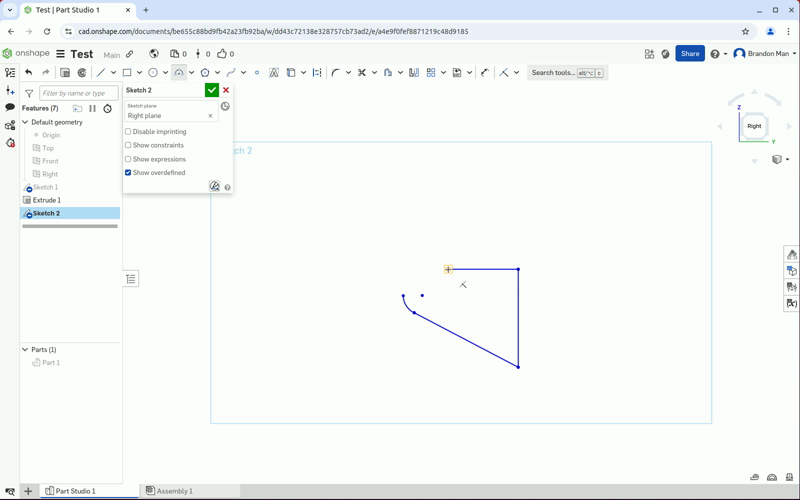
key_down(shift)
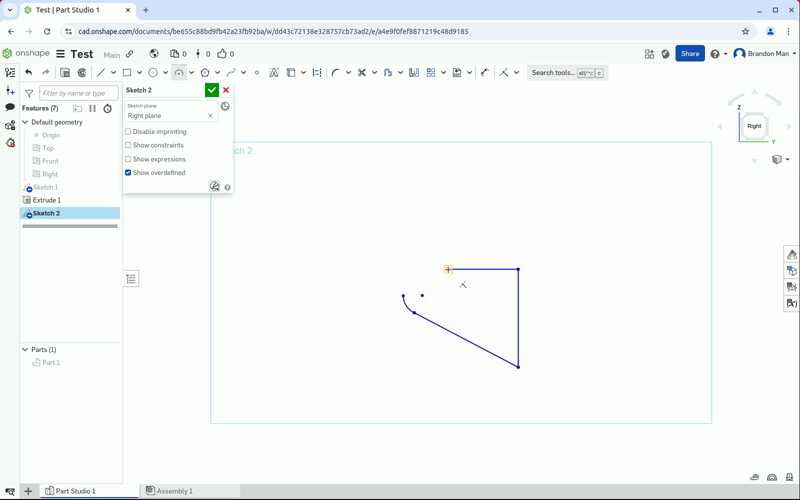
mouse_move(417, 269)
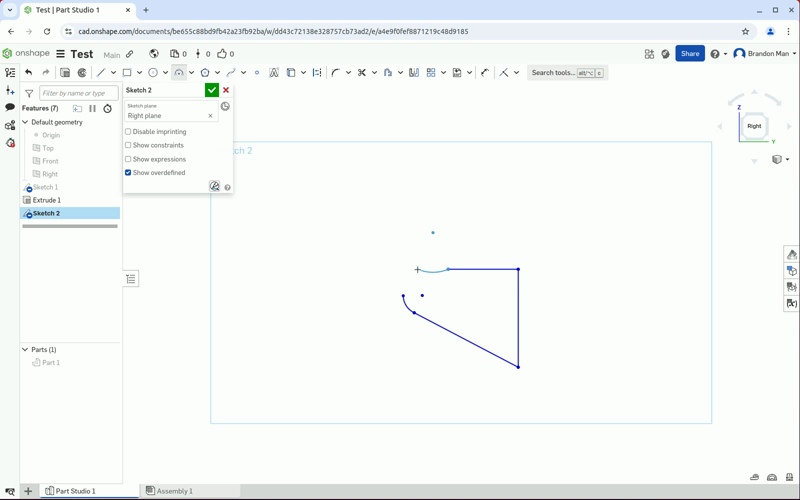
click(417, 269)
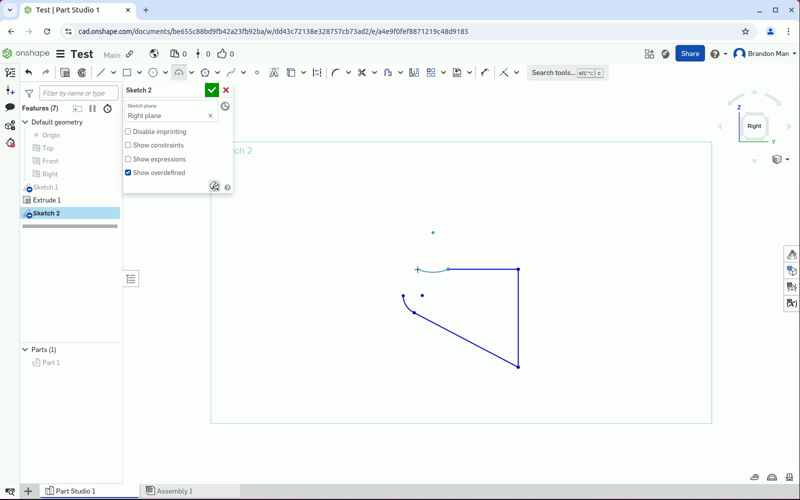
mouse_move(432, 284)
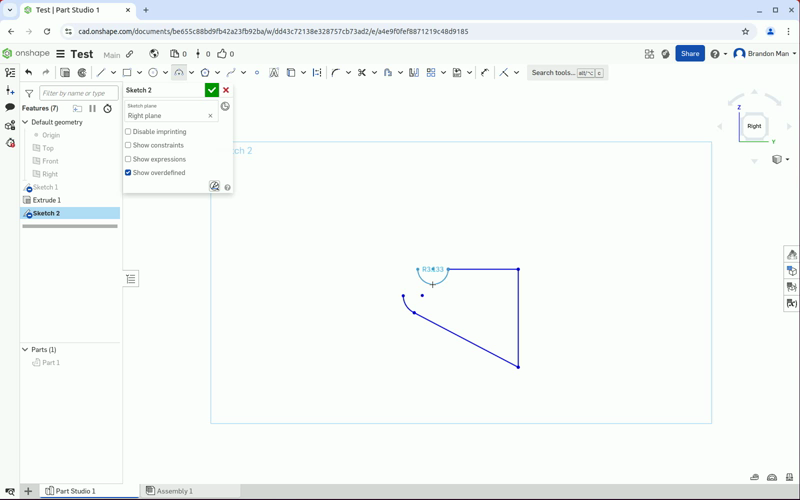
click(432, 284)
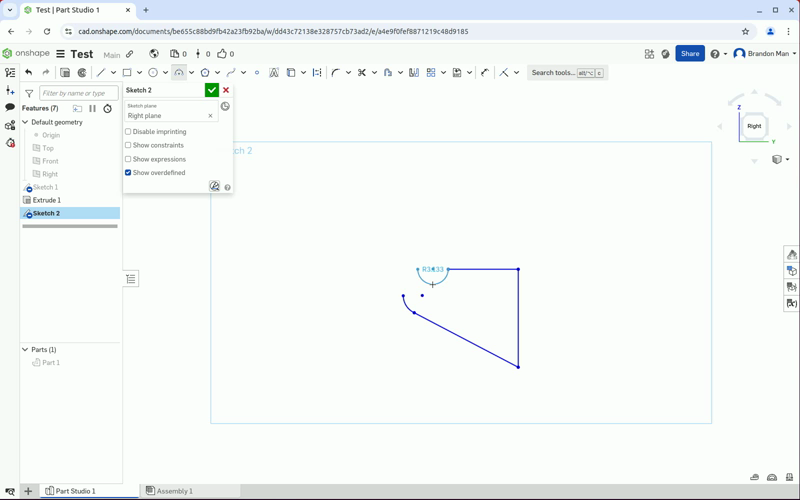
key_up(shift)
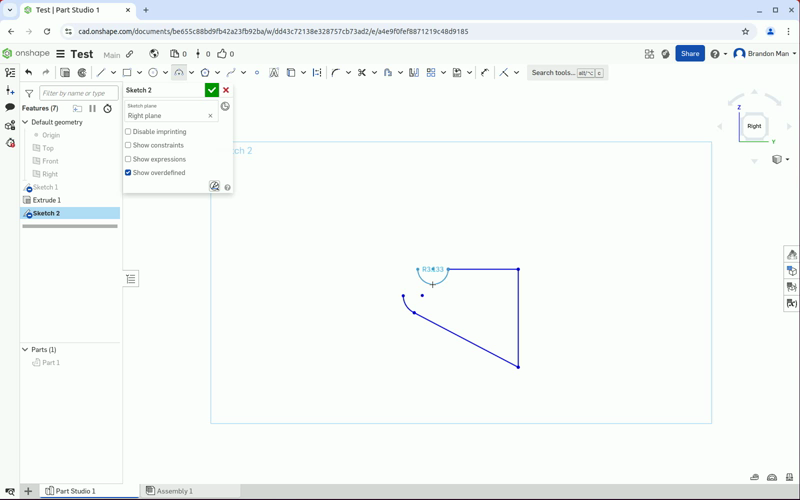
key(esc)
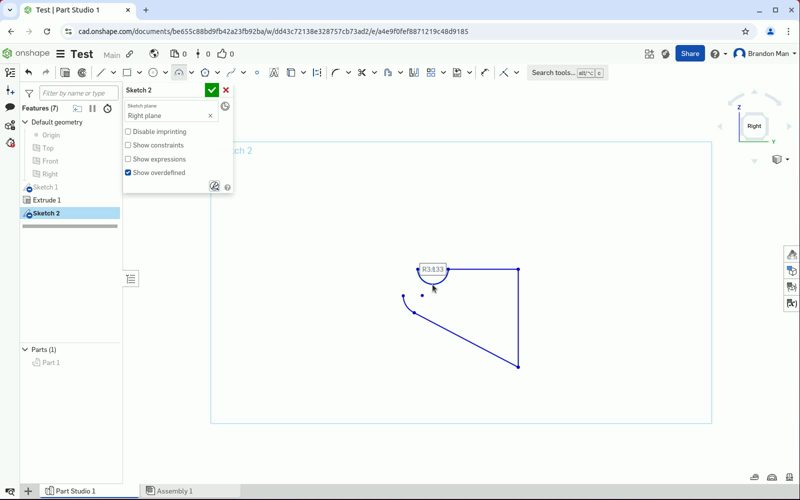
key(l)
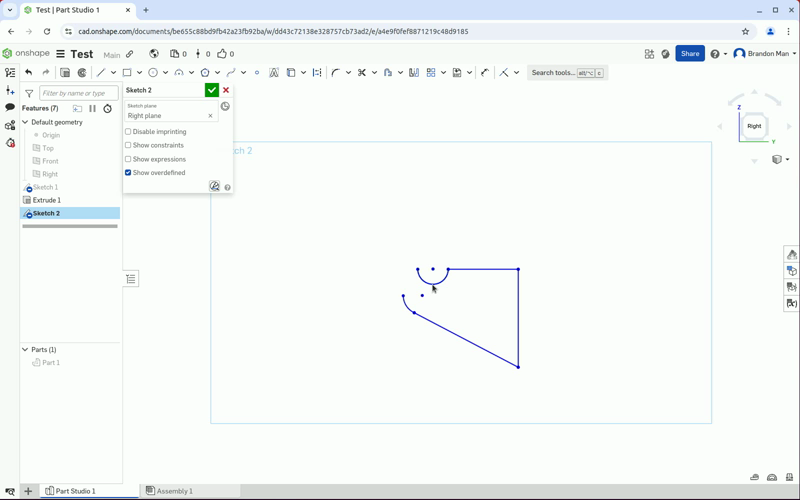
mouse_move(417, 269)
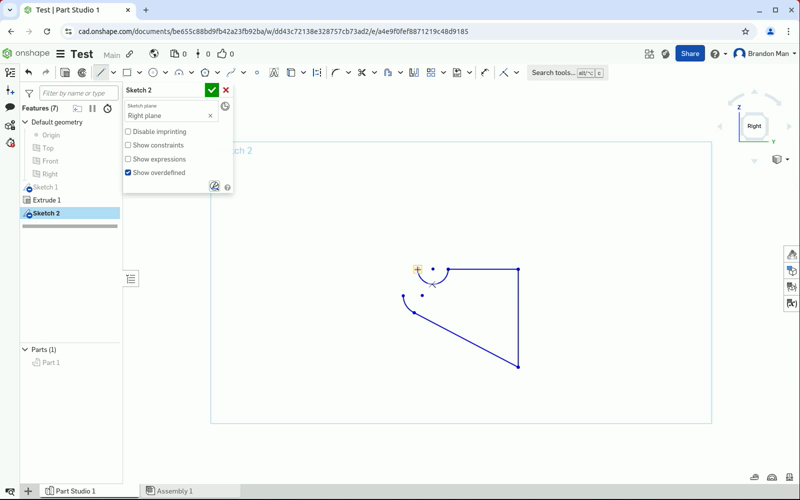
click(417, 269)
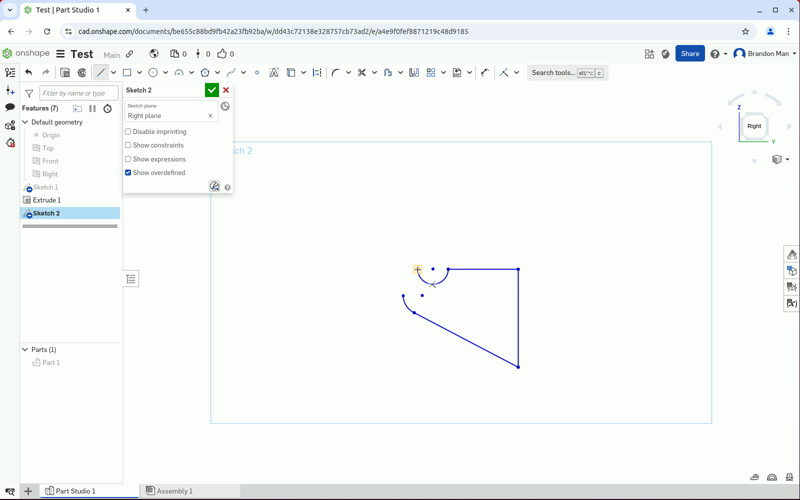
key_down(shift)
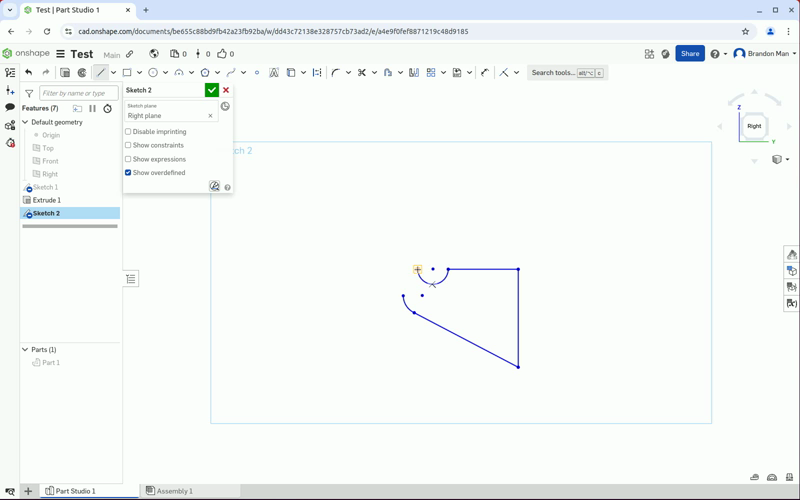
mouse_move(447, 269)
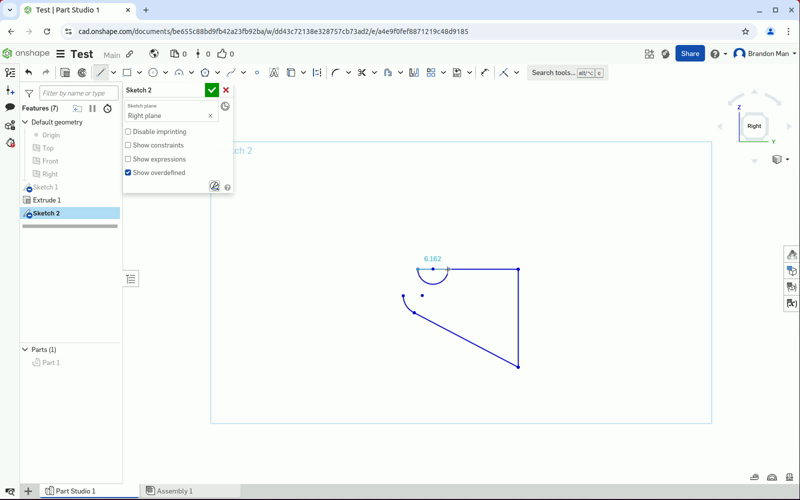
mouse_move(403, 269)
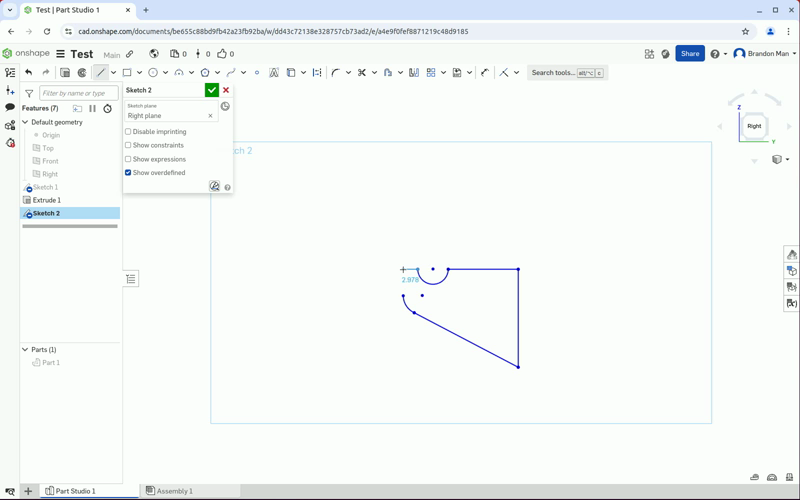
click(403, 269)
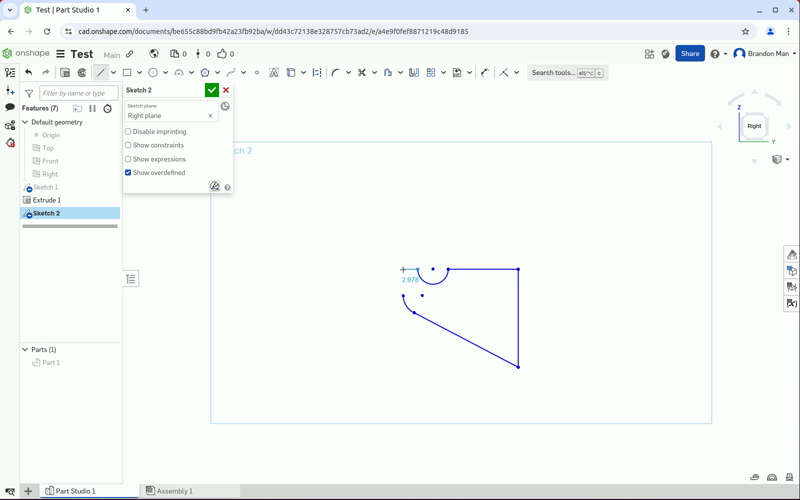
key_up(shift)
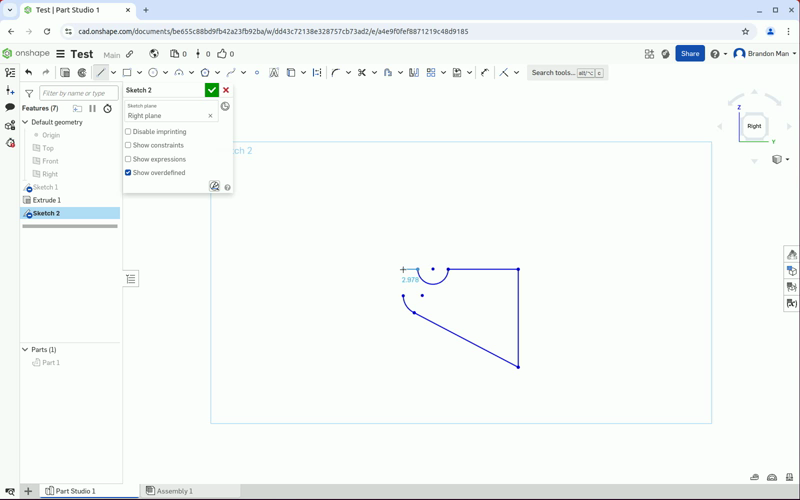
mouse_move(433, 269)
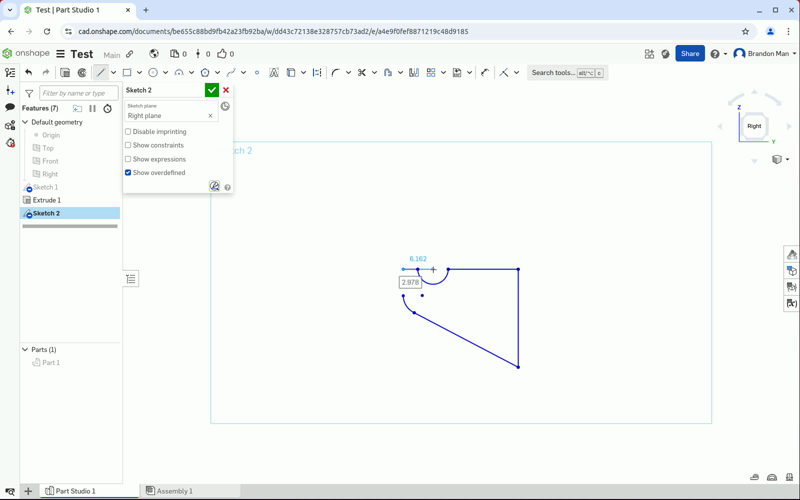
key_down(shift)
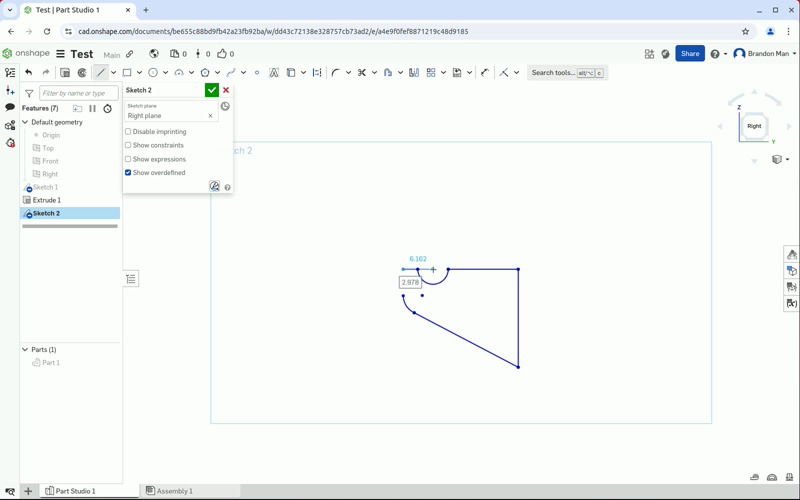
mouse_move(403, 295)
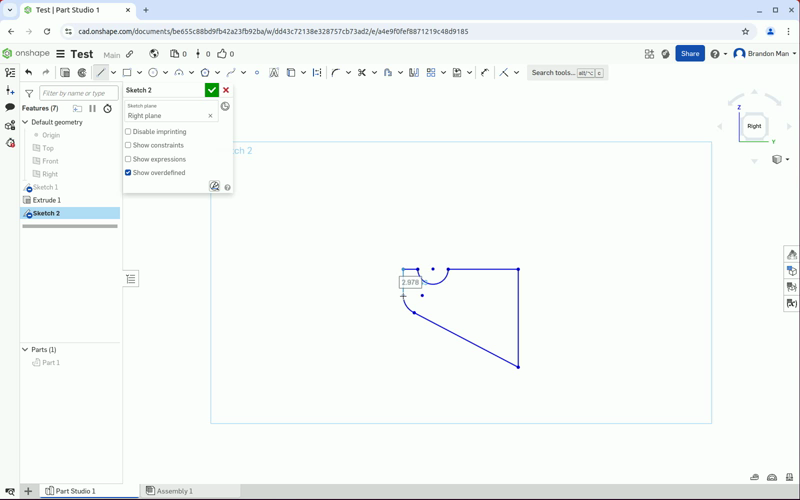
key_up(shift)
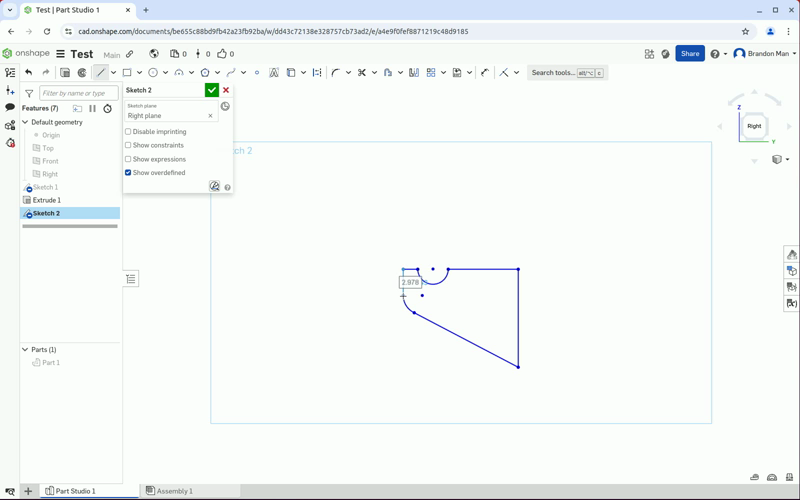
click(403, 295)
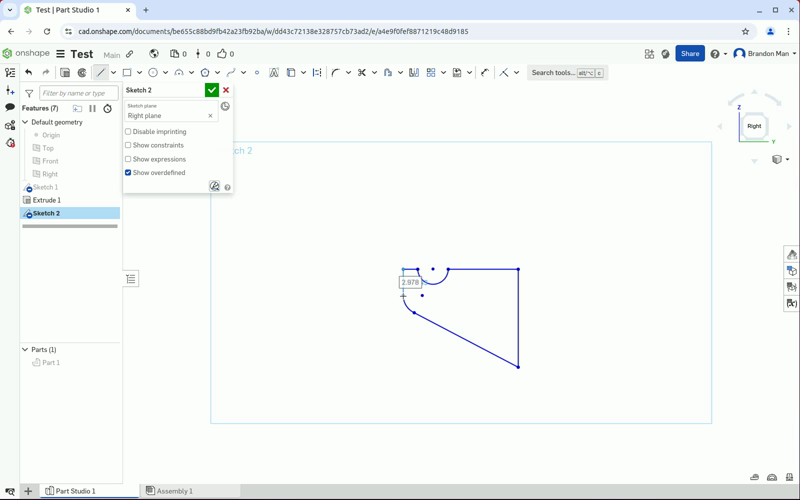
key(esc)
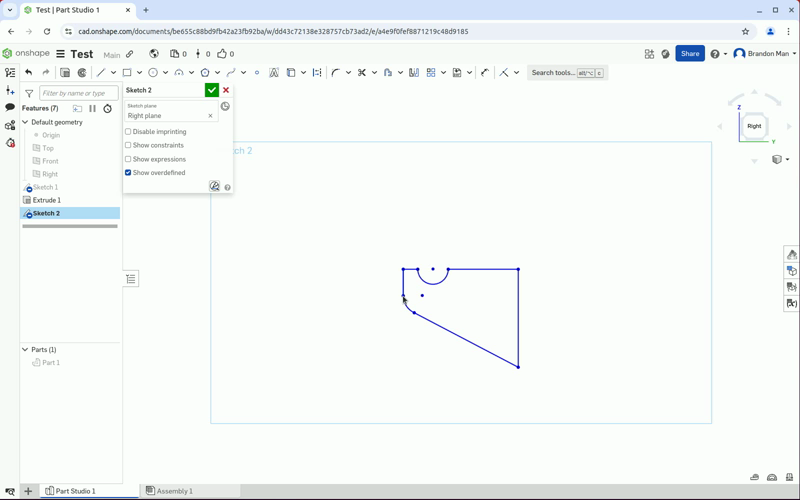
mouse_move(414, 292)
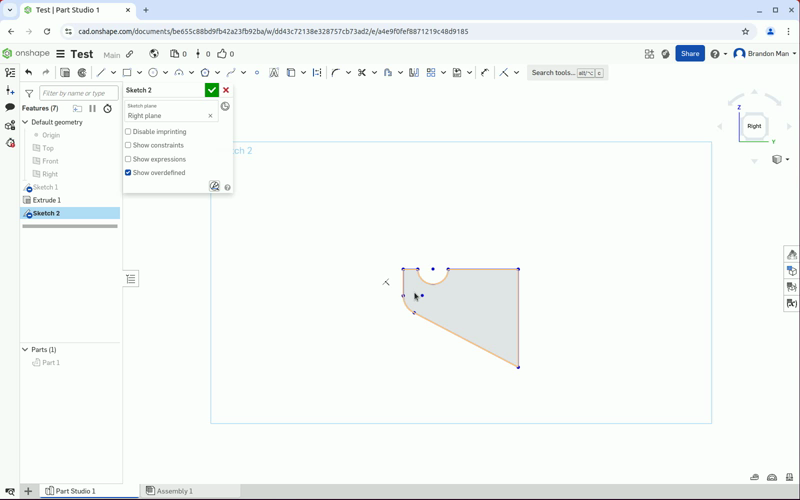
scroll(6)
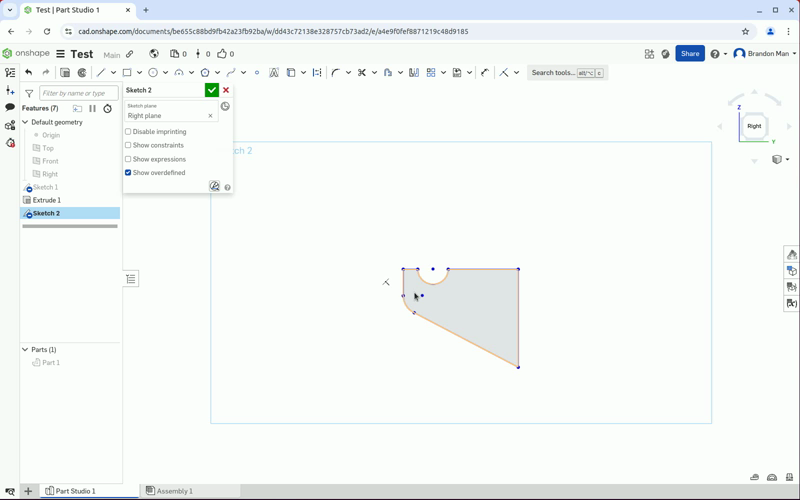
scroll(6)
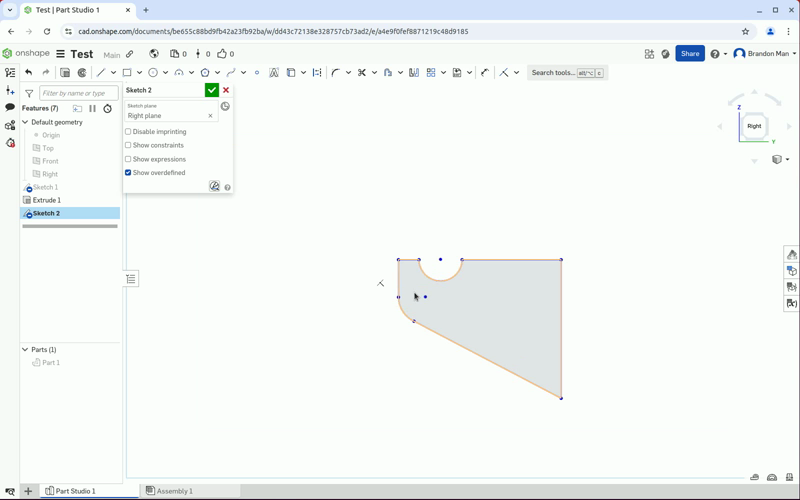
scroll(6)
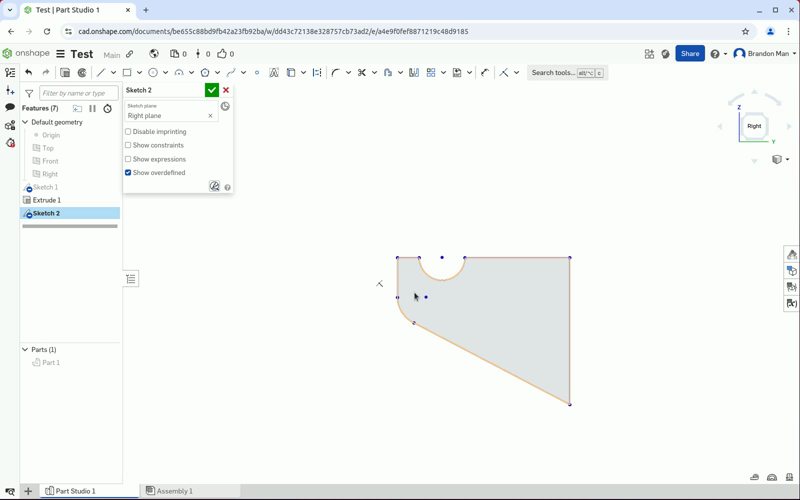
scroll(6)
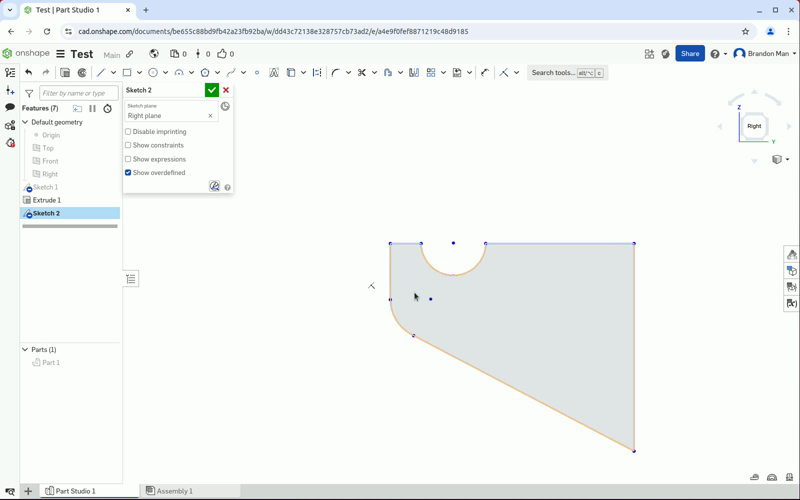
scroll(6)
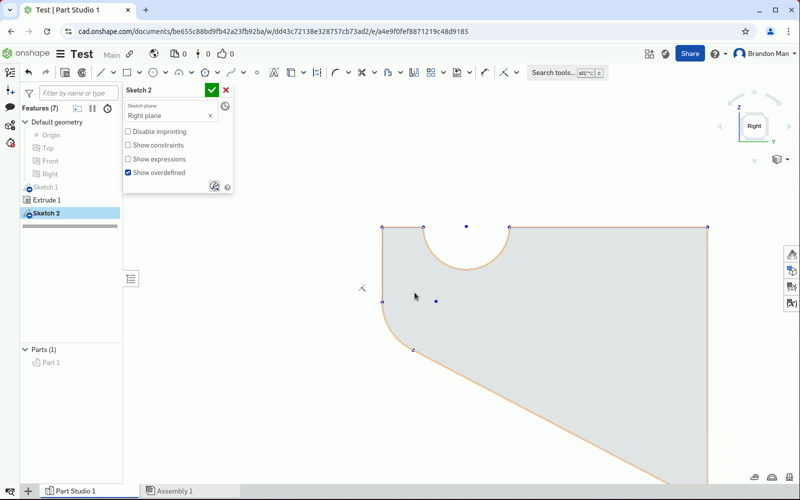
scroll(6)
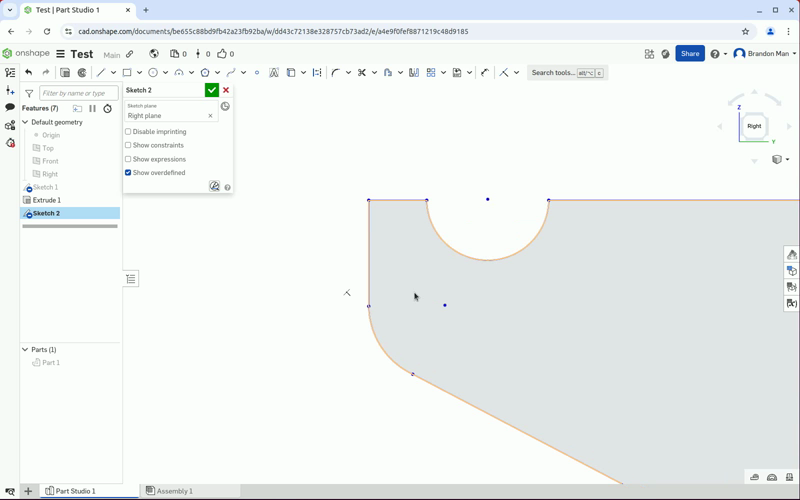
scroll(6)
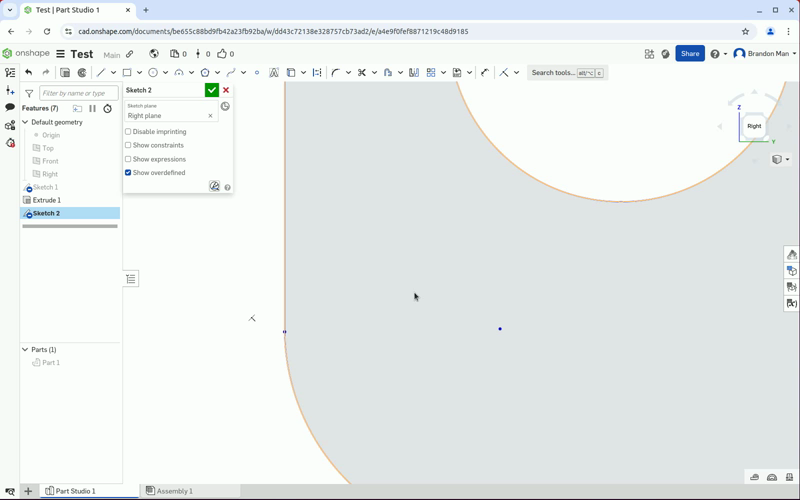
click(414, 292)
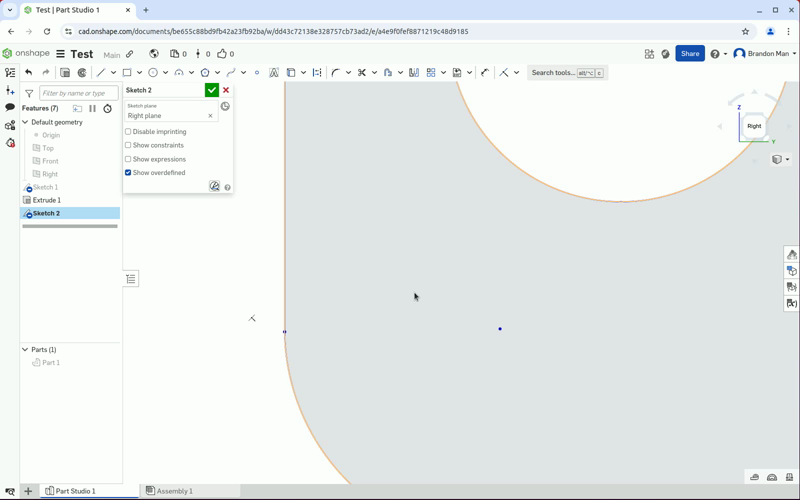
scroll(-6)
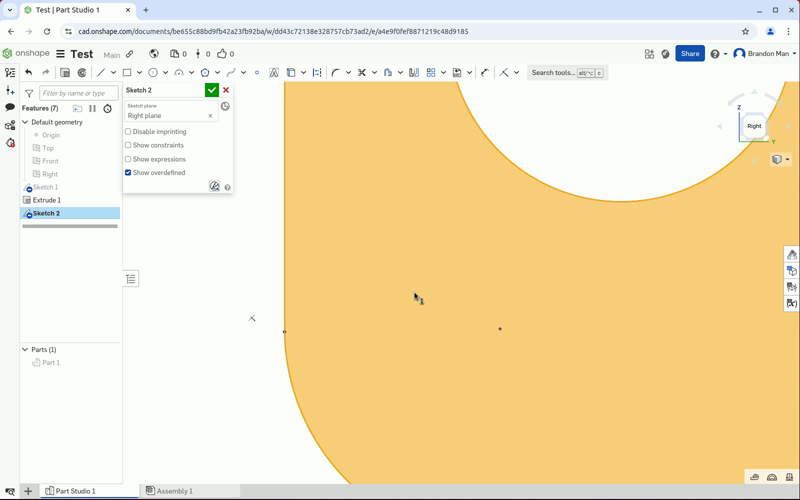
scroll(-6)
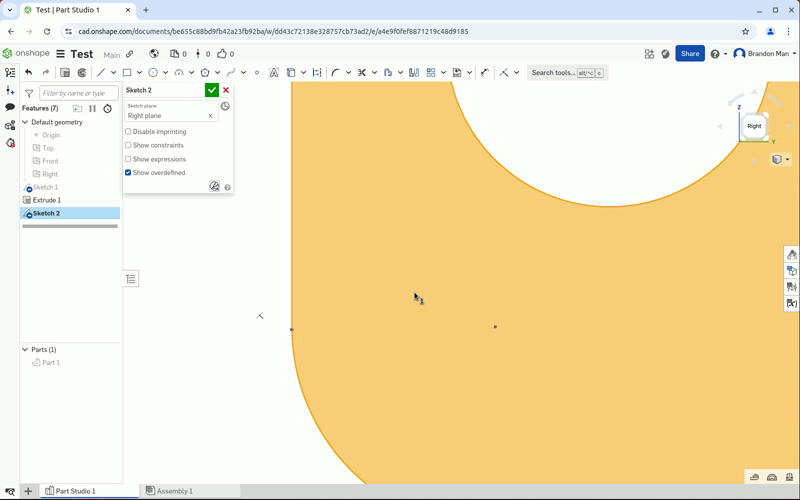
scroll(-6)
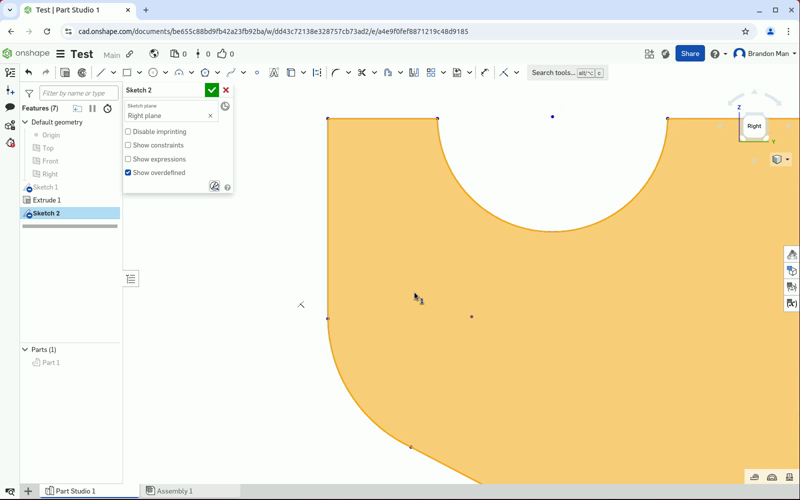
scroll(-6)
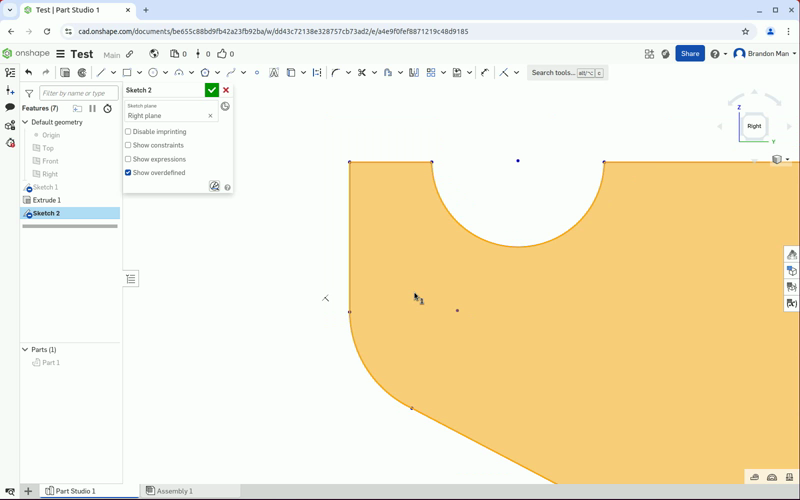
scroll(-6)
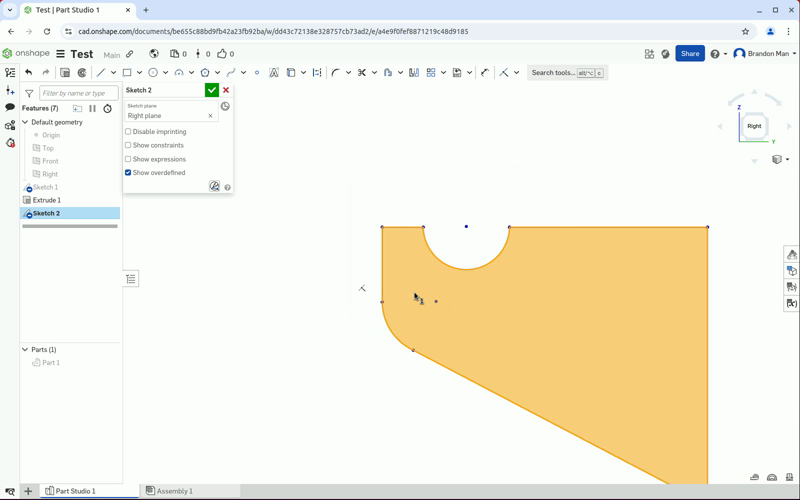
scroll(-6)
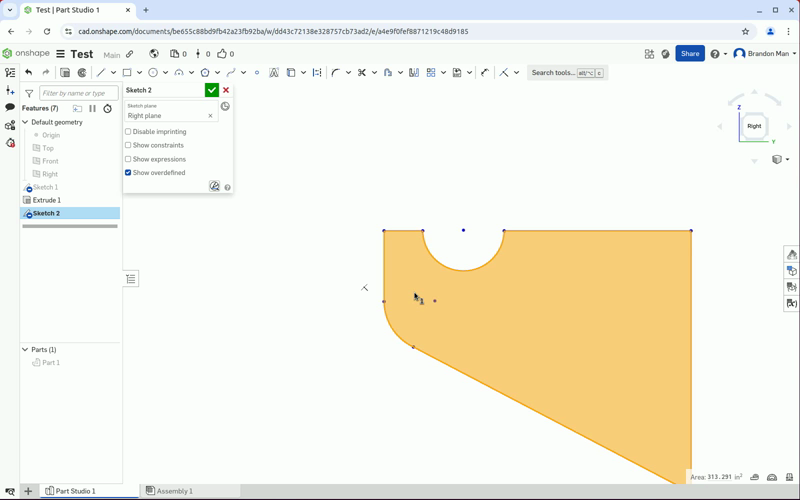
scroll(-6)
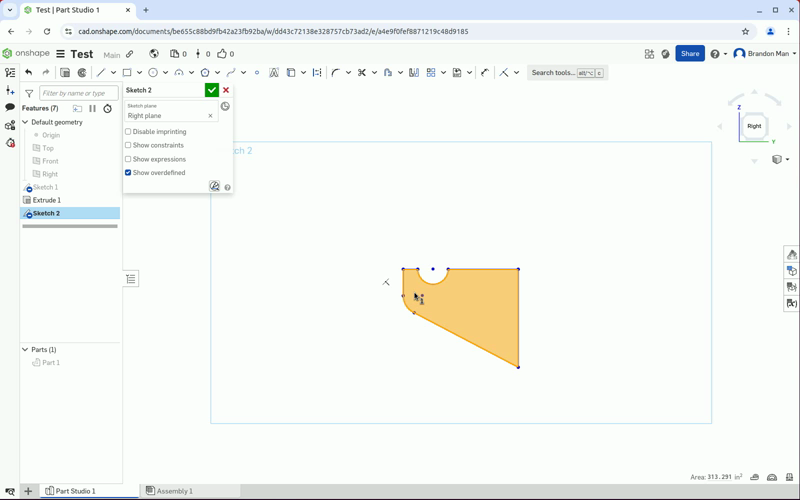
mouse_move(73, 352)
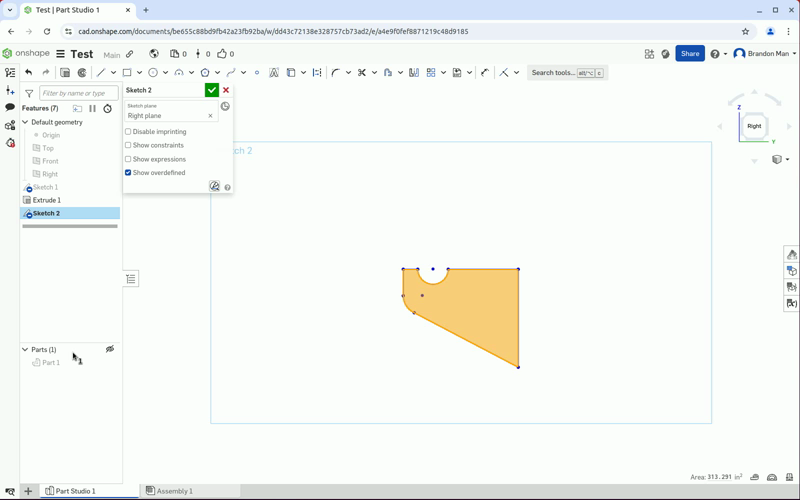
key(shift+y)
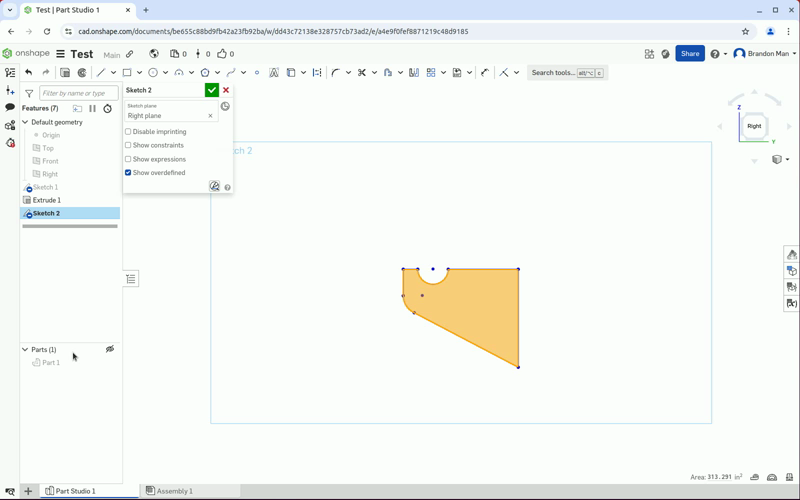
key(shift+e)
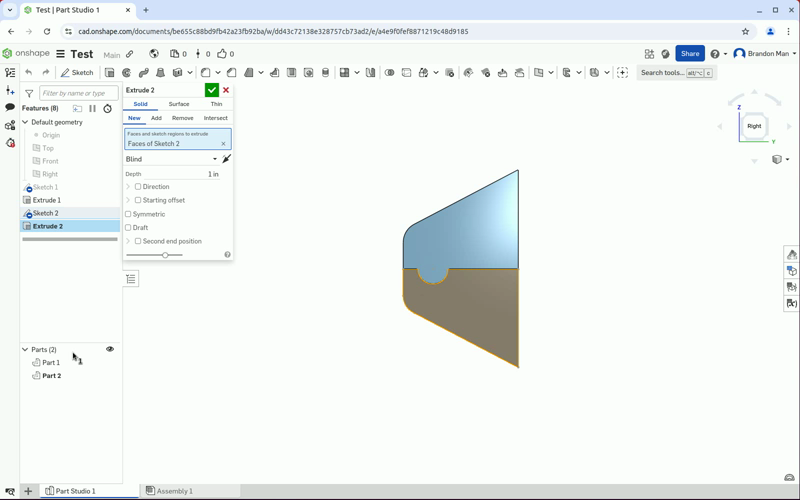
mouse_move(143, 106)
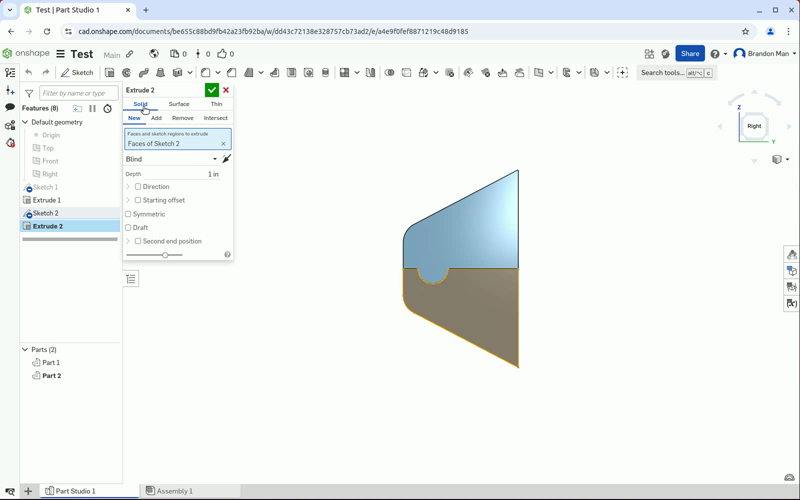
click(143, 106)
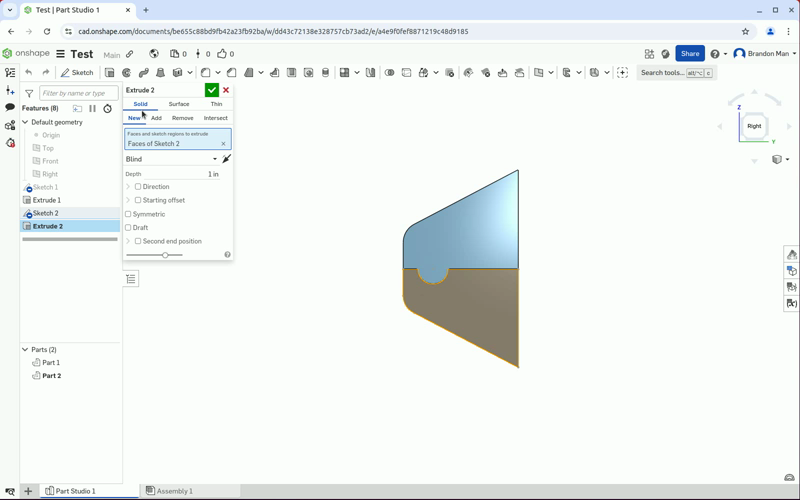
mouse_move(137, 120)
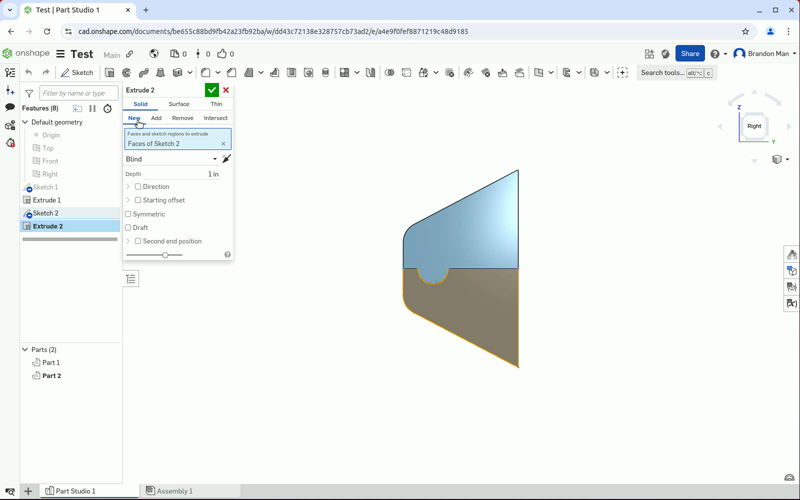
click(137, 120)
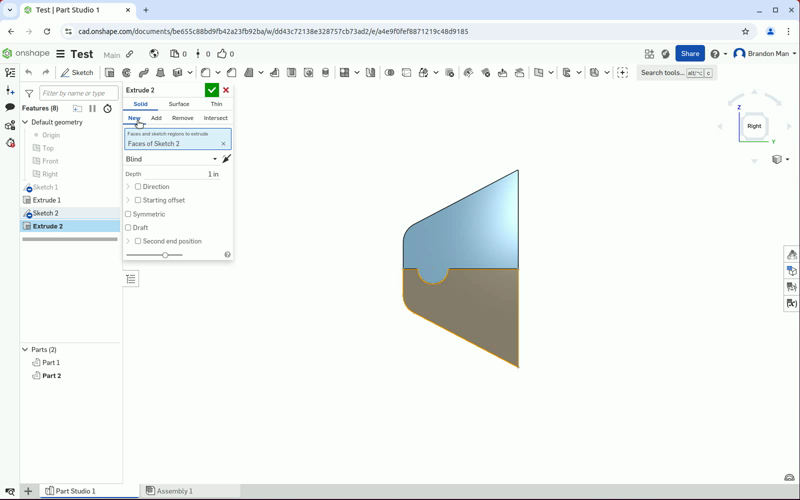
key(tab, 4)
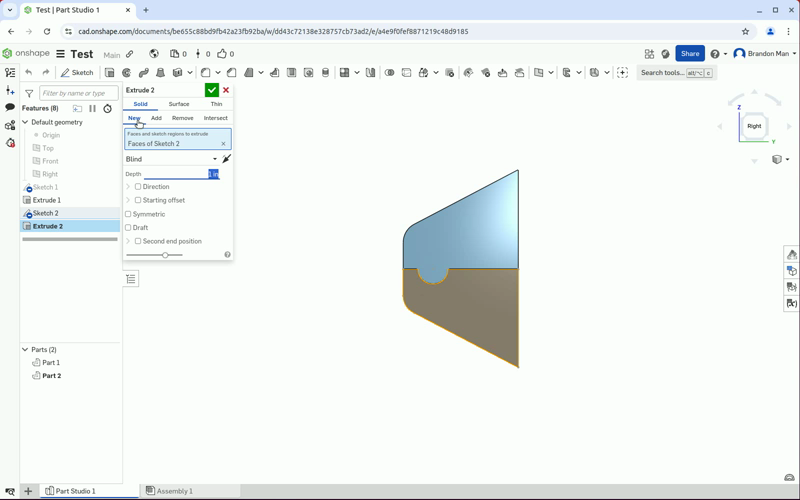
text(10.11)
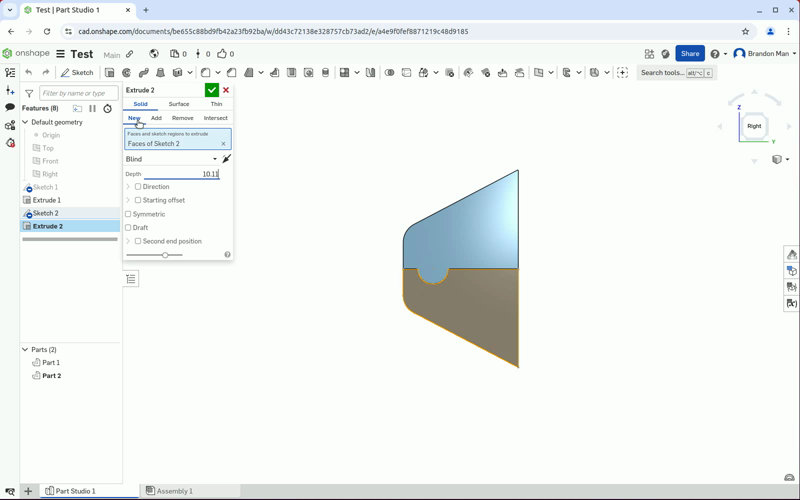
key(enter)
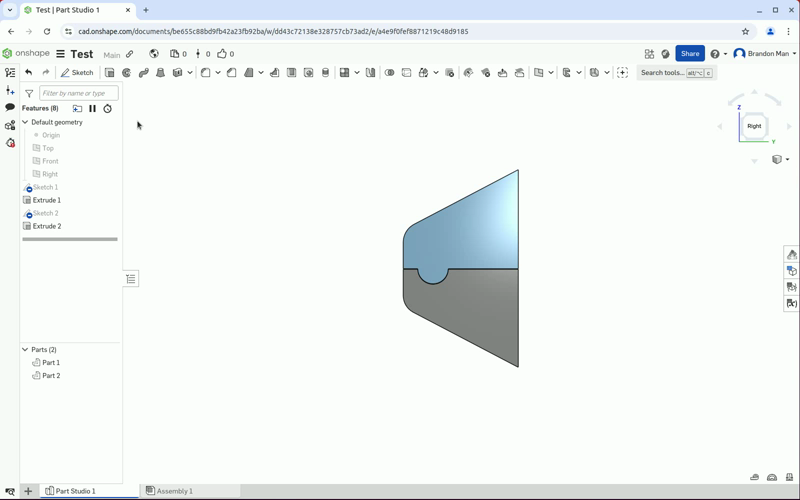
key(shift+h)
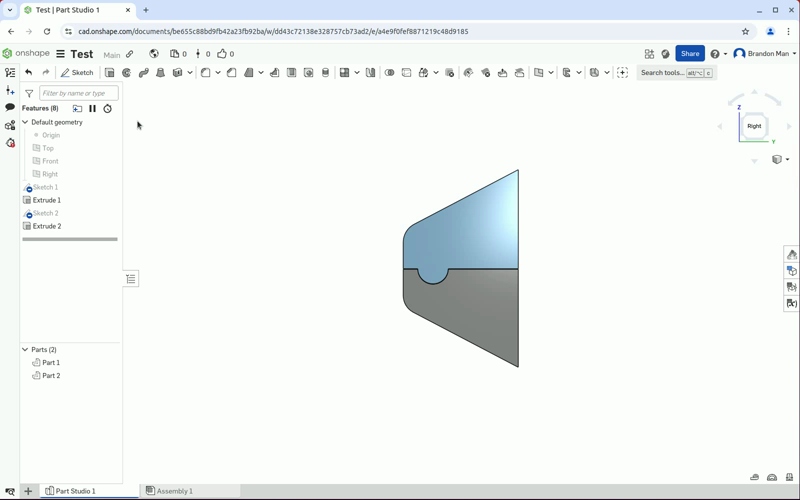
key(shift+h)
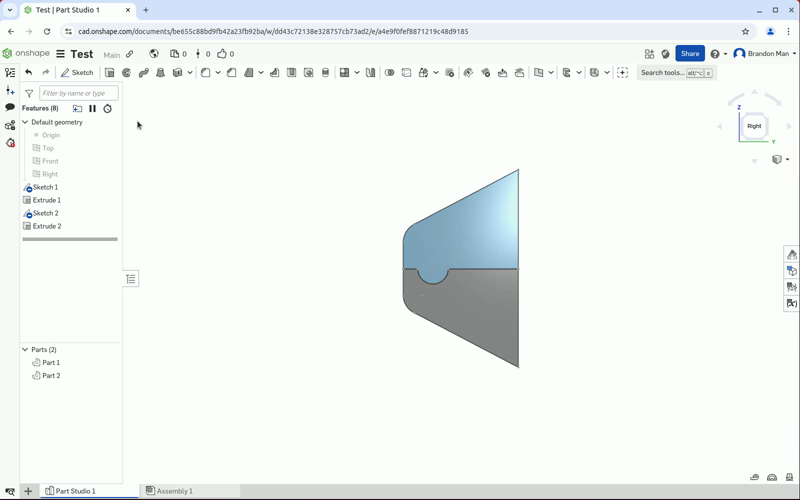
key(shift+7)
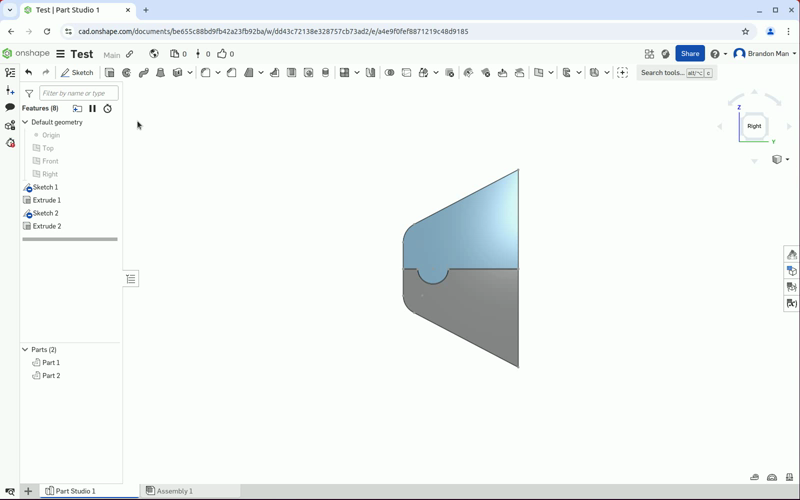
key(right, 2)
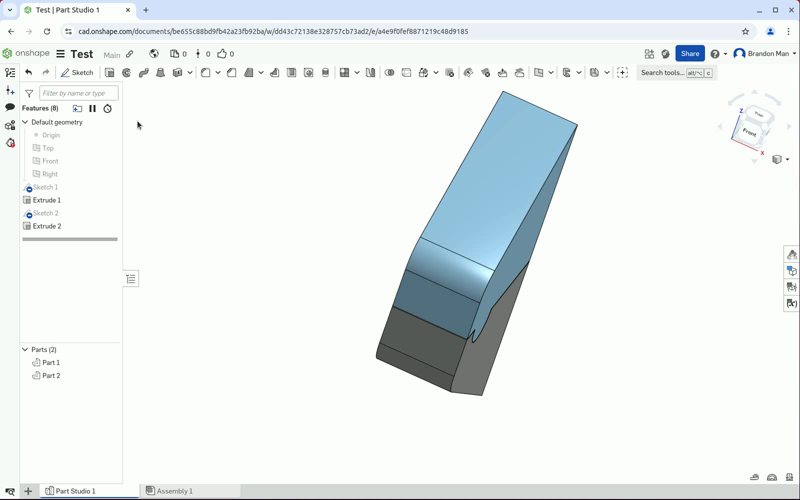
key(down, 2)
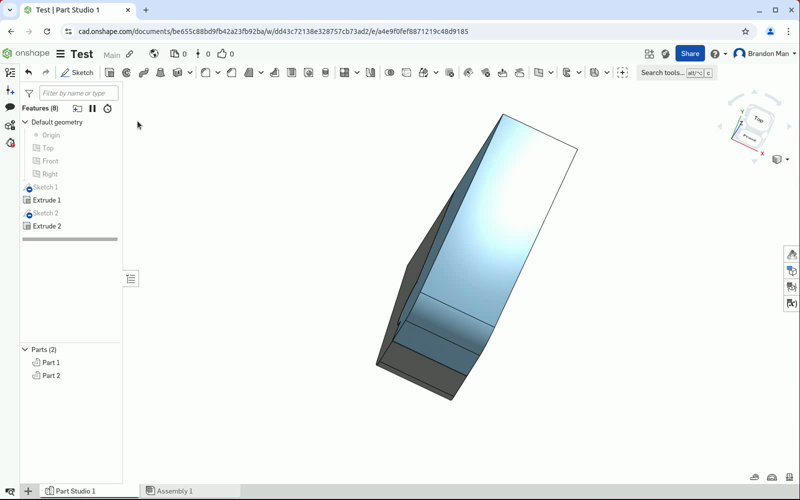
key(up, 2)
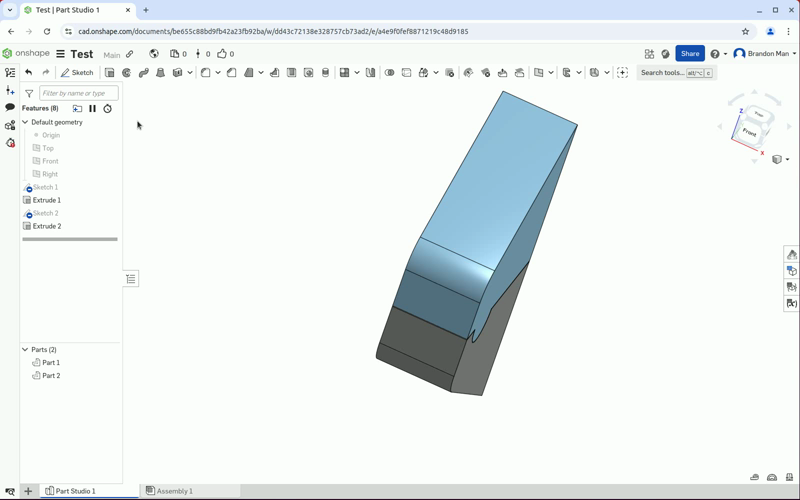
key(left, 2)
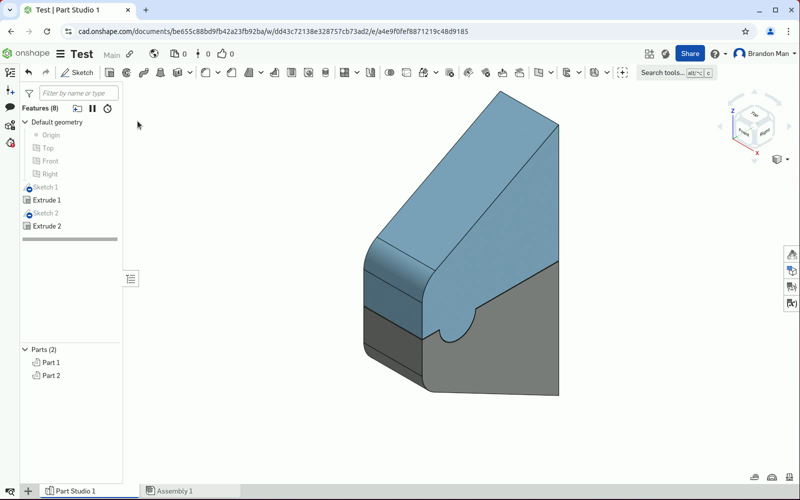
mouse_move(73, 189)
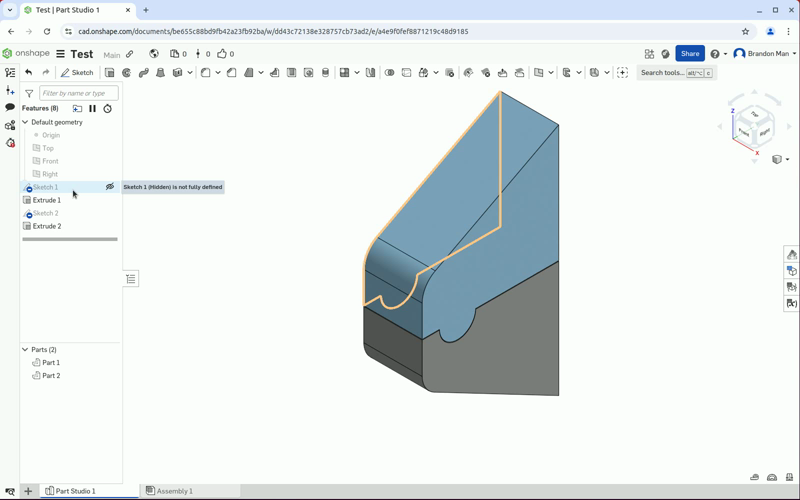
click(73, 189)